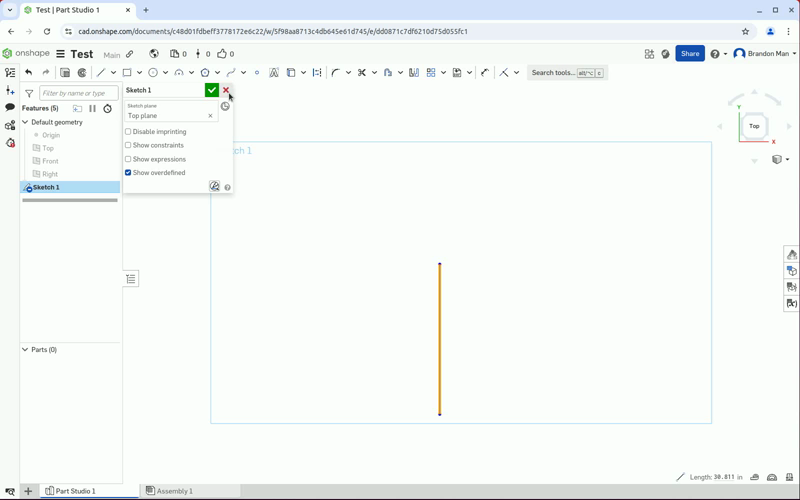
key(shift+h)
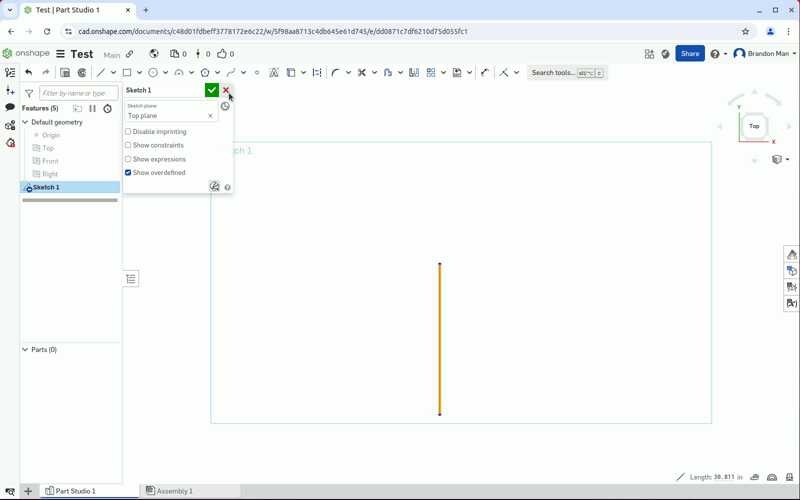
key(shift+s)
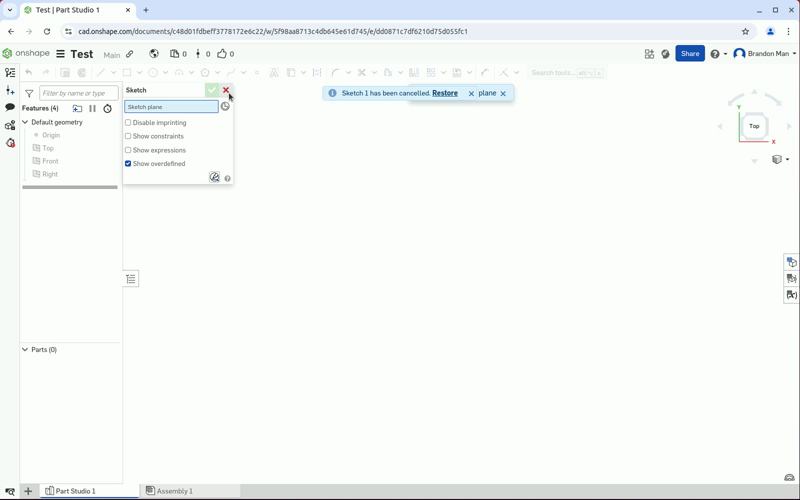
mouse_move(73, 150)
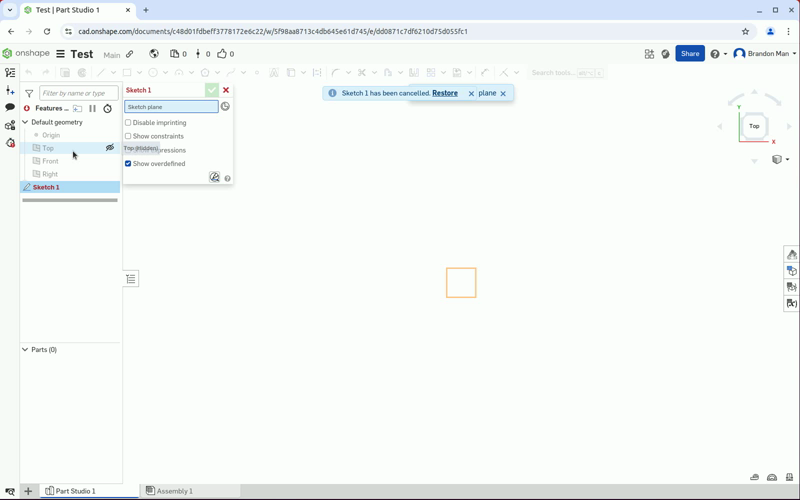
click(73, 150)
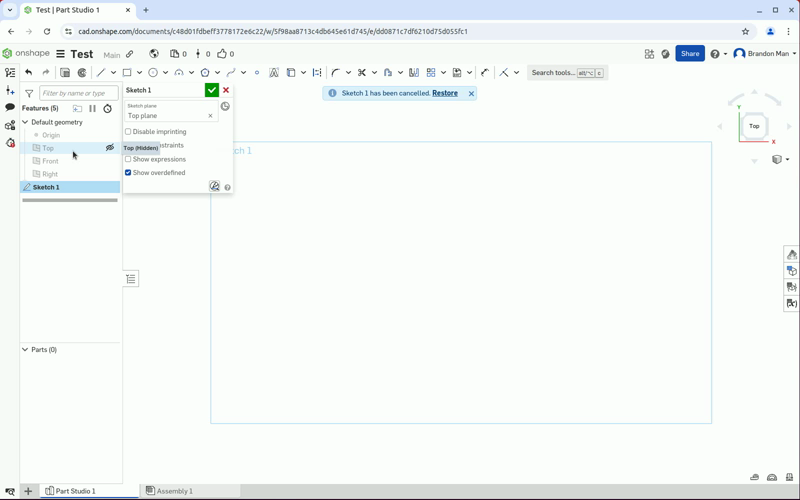
mouse_move(73, 352)
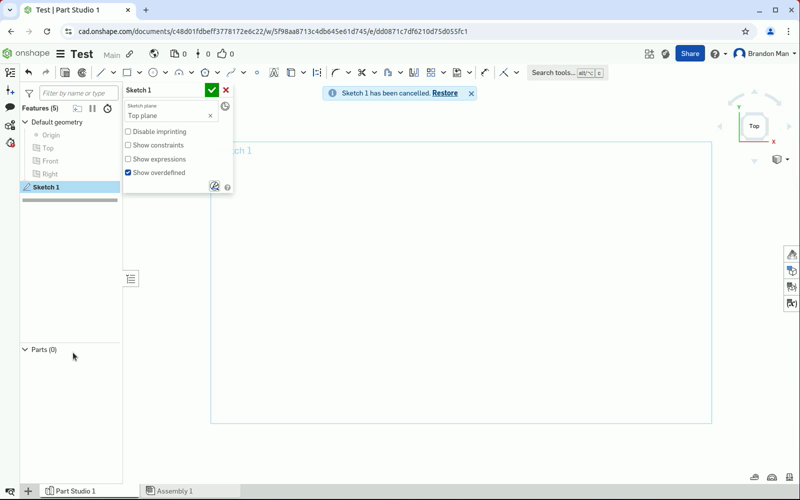
key(y)
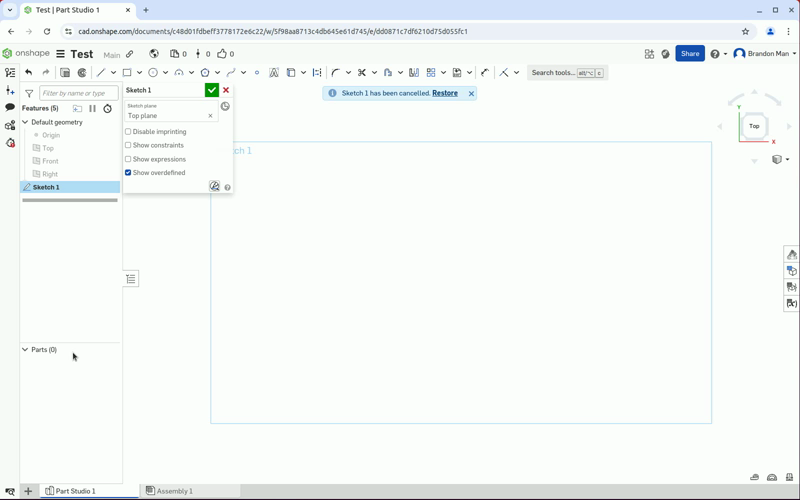
key(l)
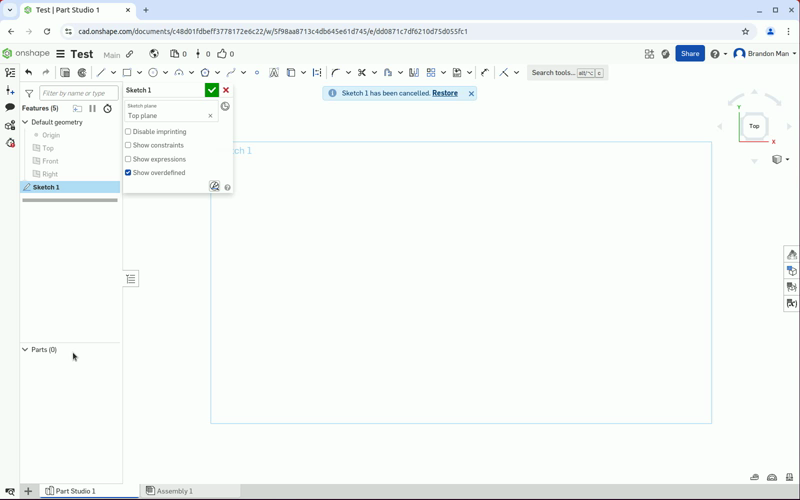
key_down(shift)
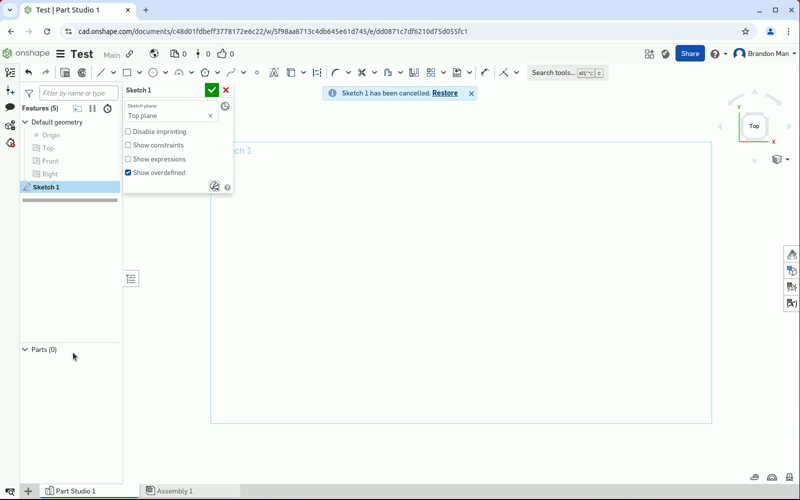
mouse_move(493, 307)
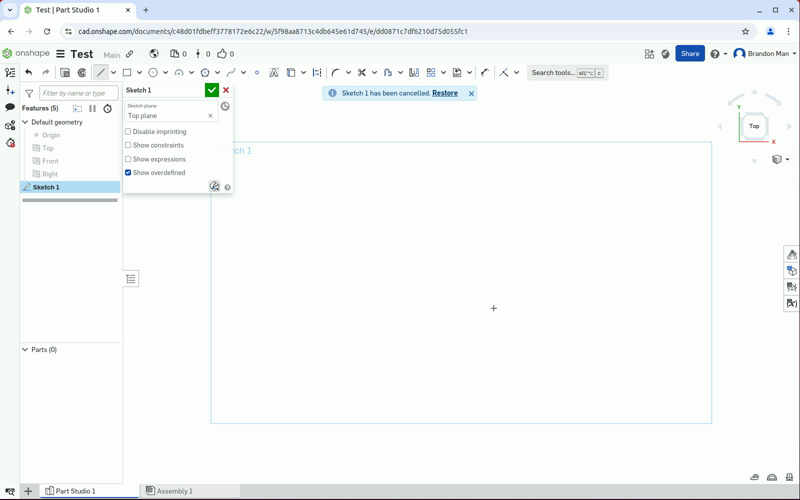
click(493, 307)
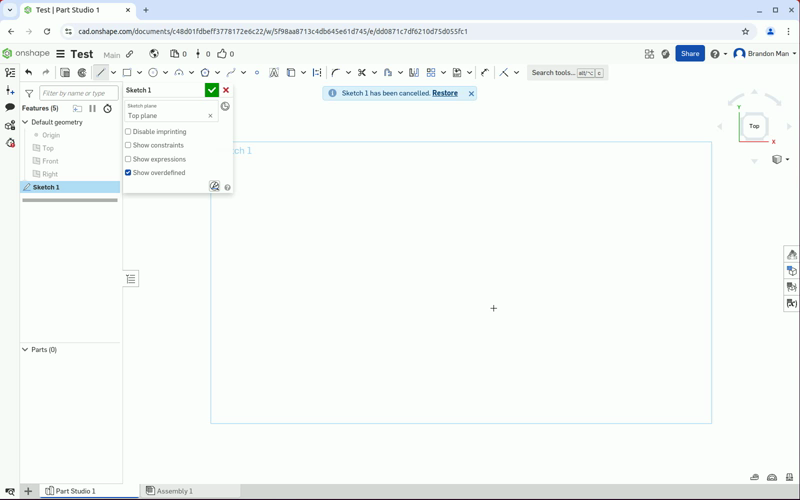
key_up(shift)
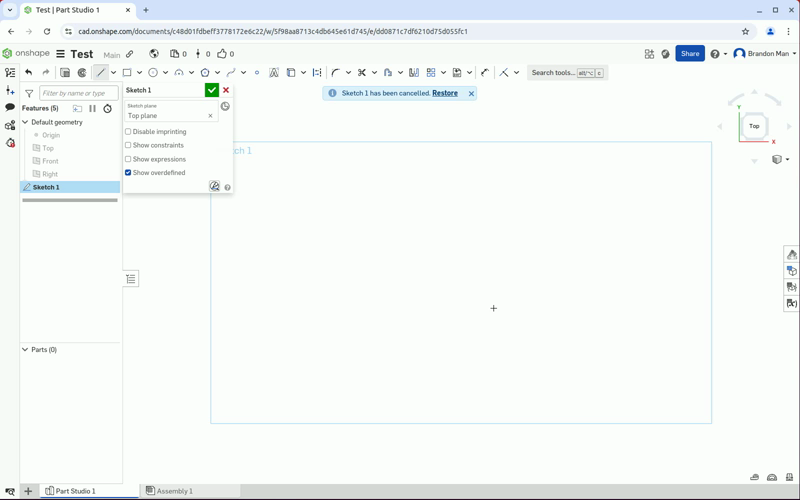
key_down(shift)
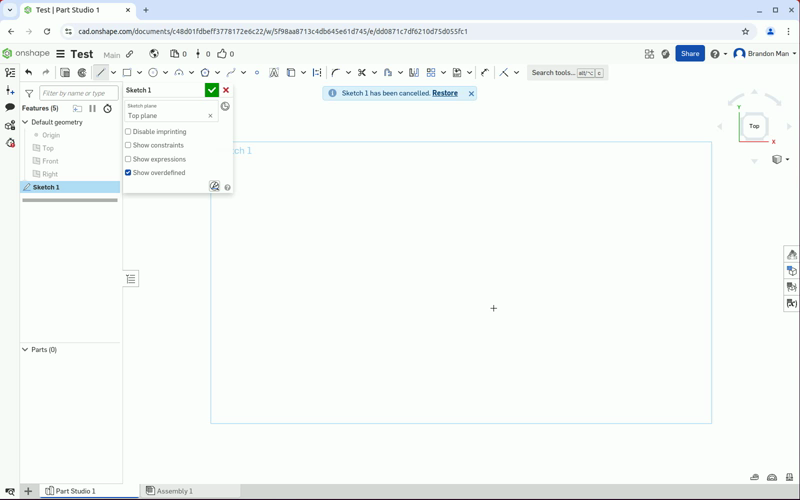
mouse_move(523, 307)
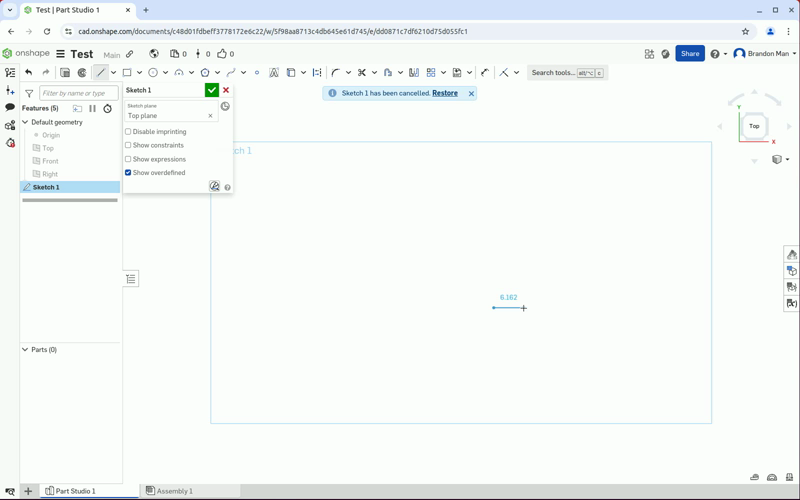
mouse_move(536, 307)
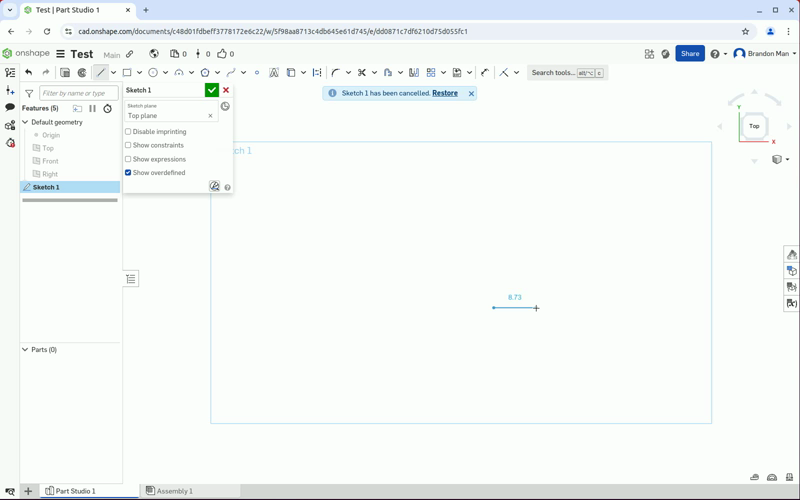
click(536, 307)
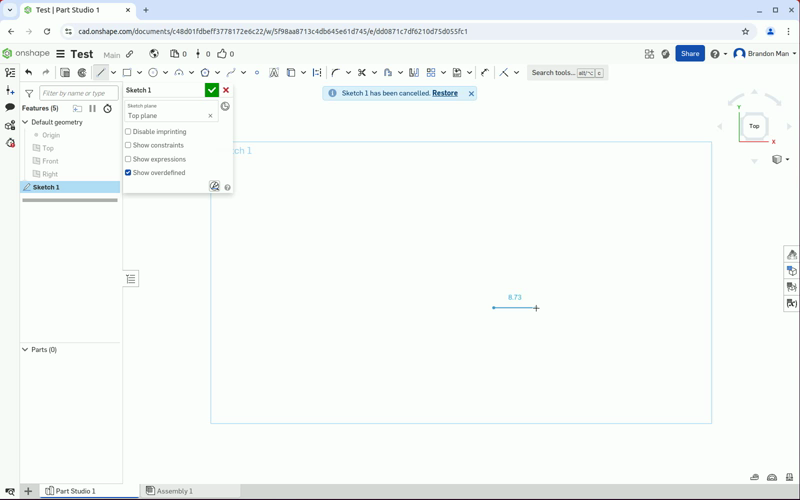
key_up(shift)
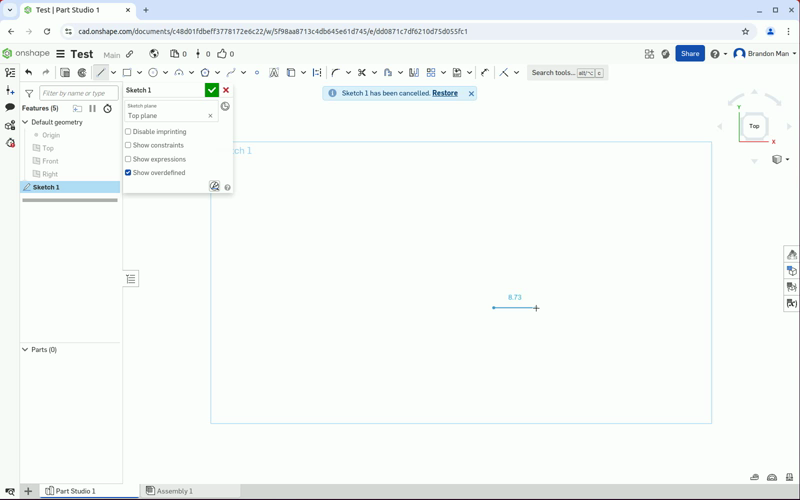
key(esc)
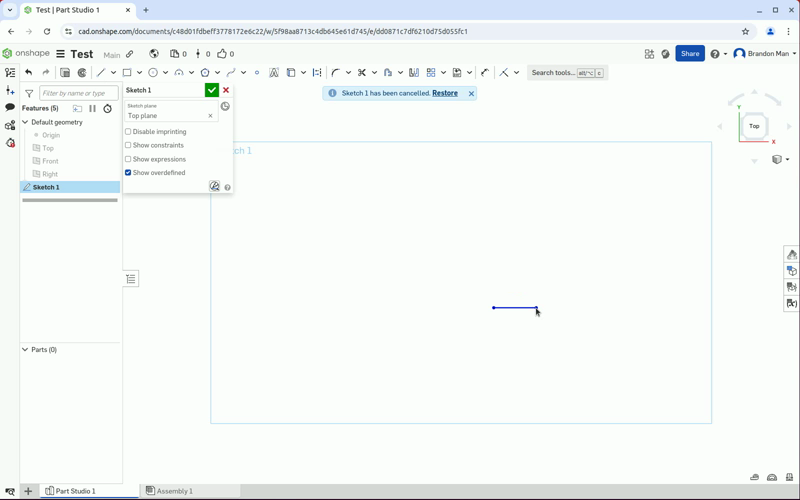
key(a)
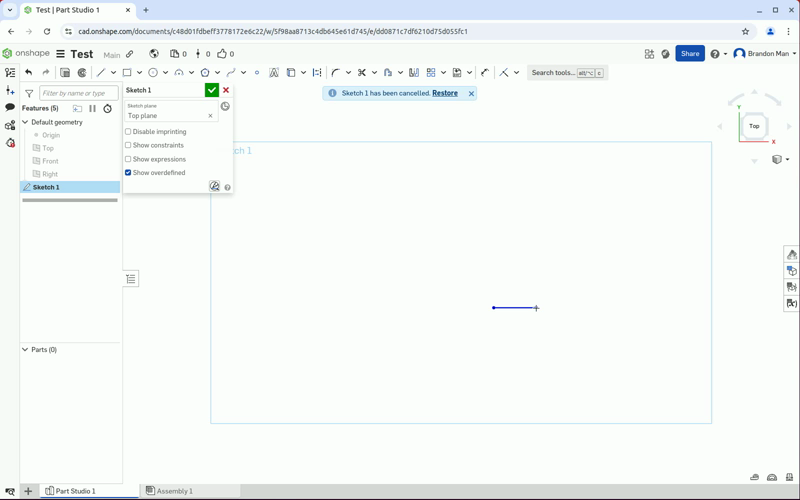
mouse_move(536, 307)
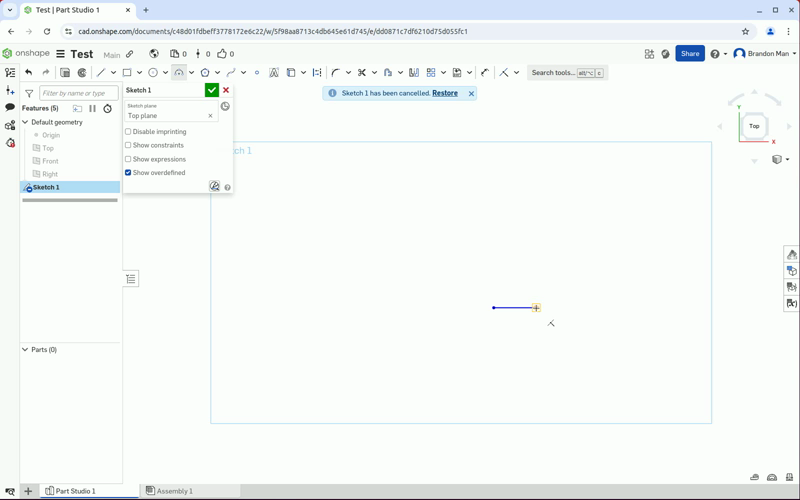
click(536, 307)
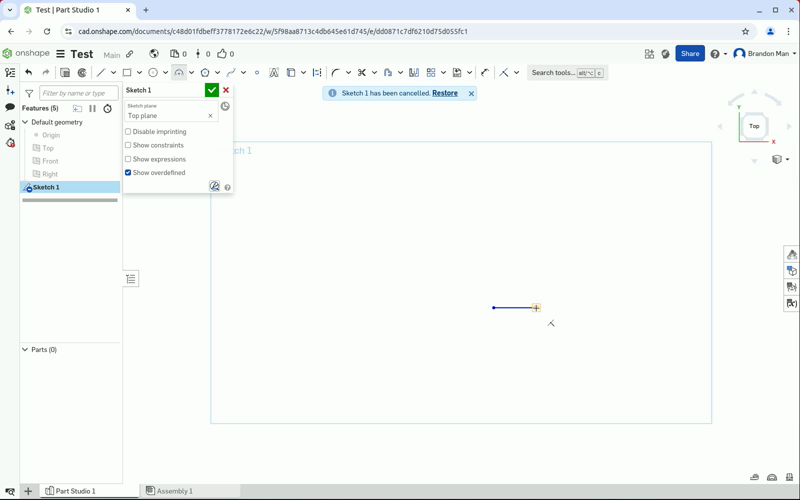
key_down(shift)
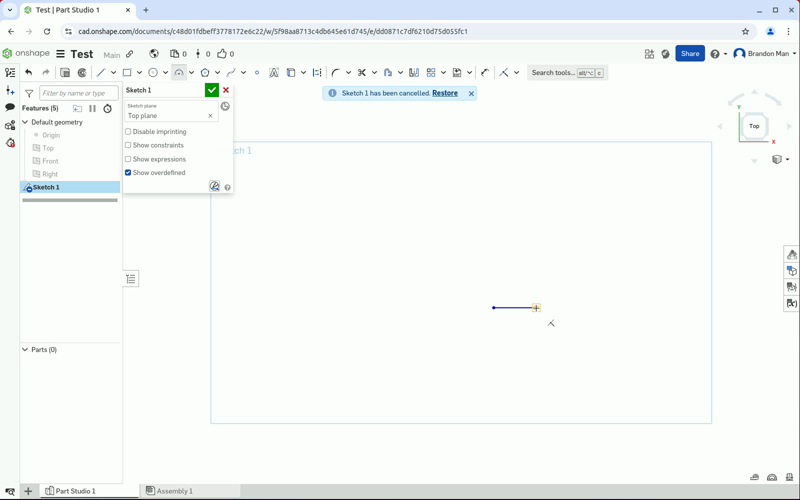
mouse_move(536, 258)
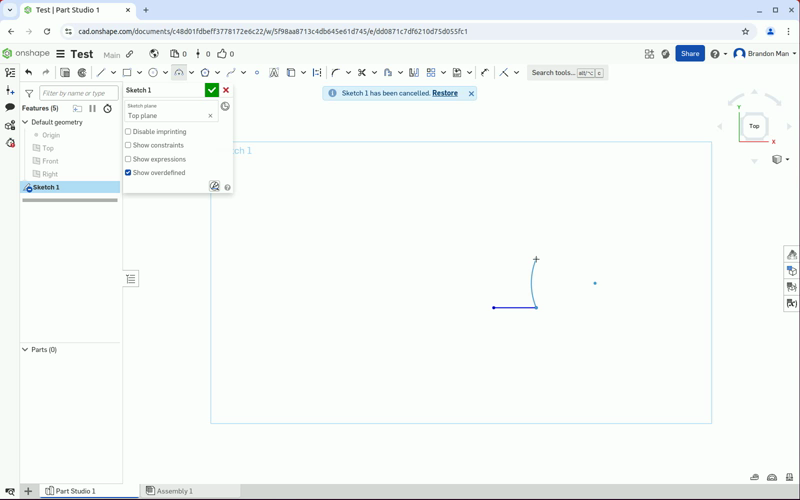
click(536, 258)
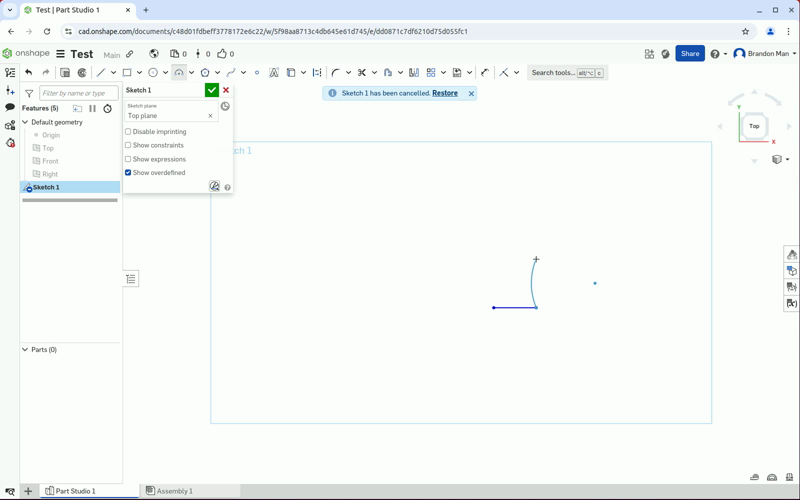
mouse_move(385, 283)
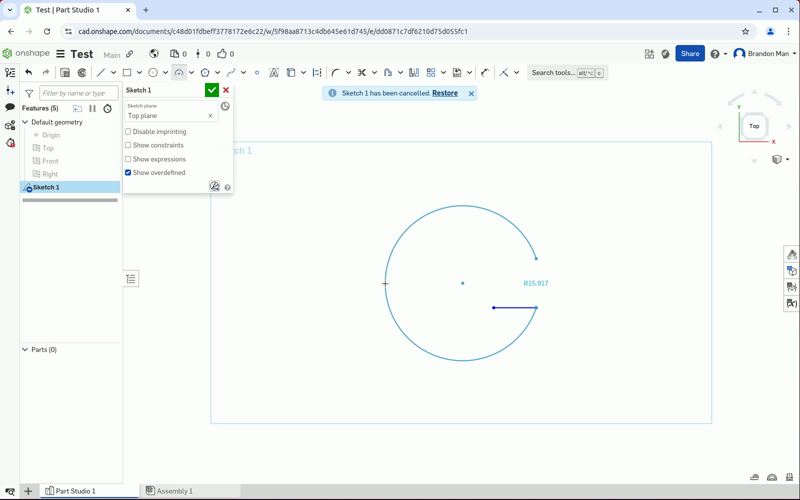
click(385, 283)
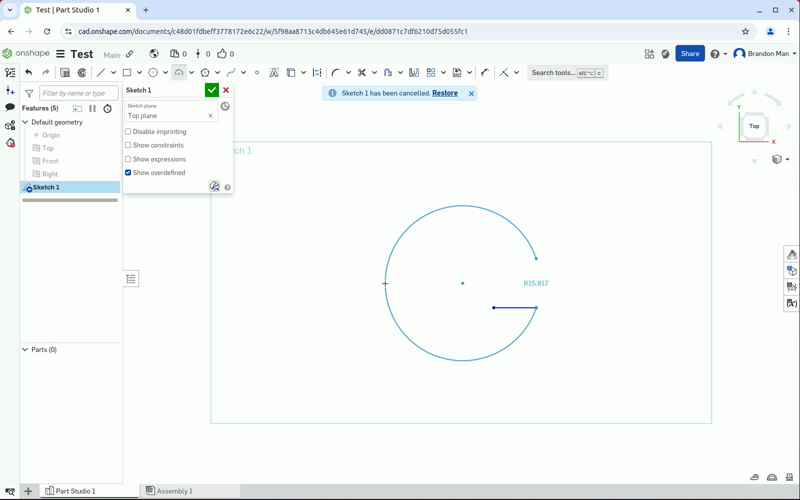
key_up(shift)
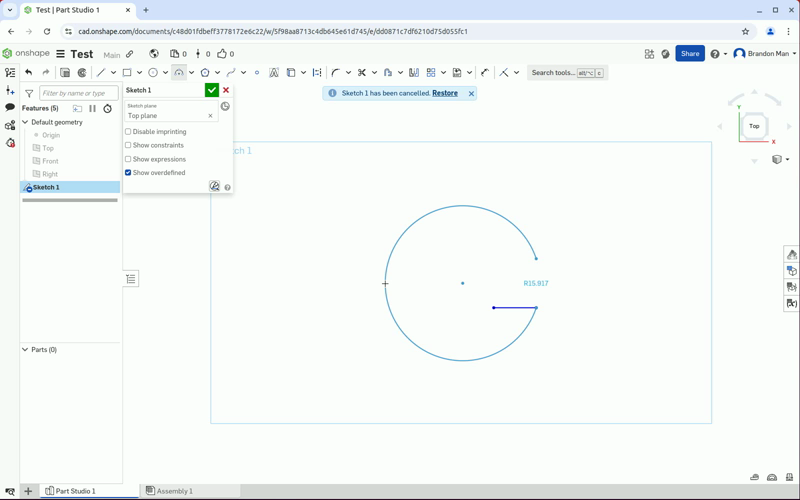
key(esc)
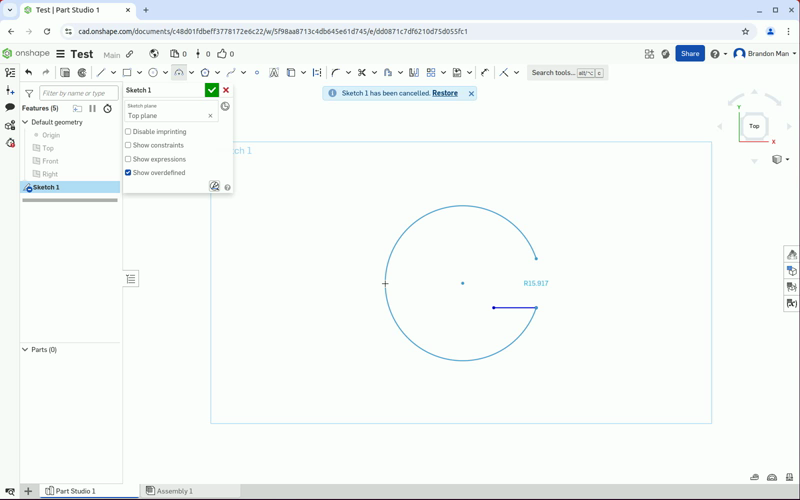
key(l)
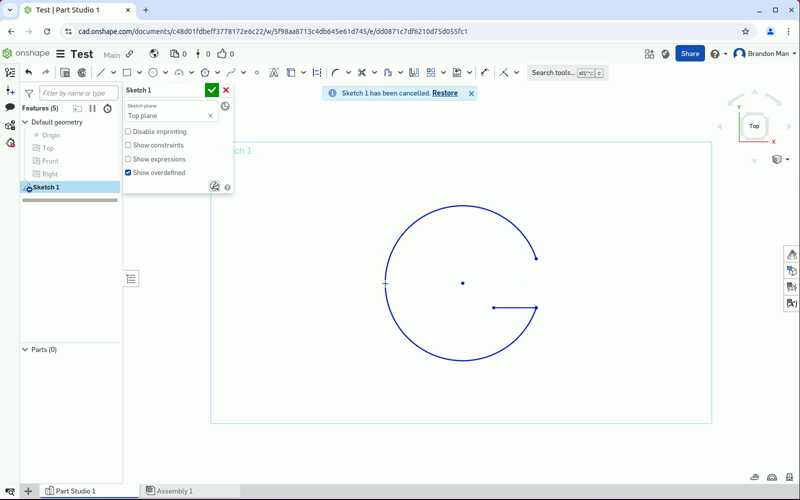
mouse_move(536, 258)
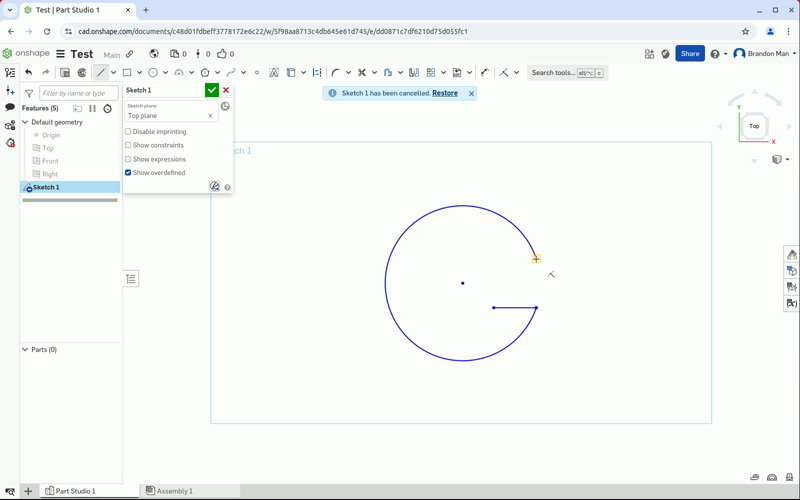
click(536, 258)
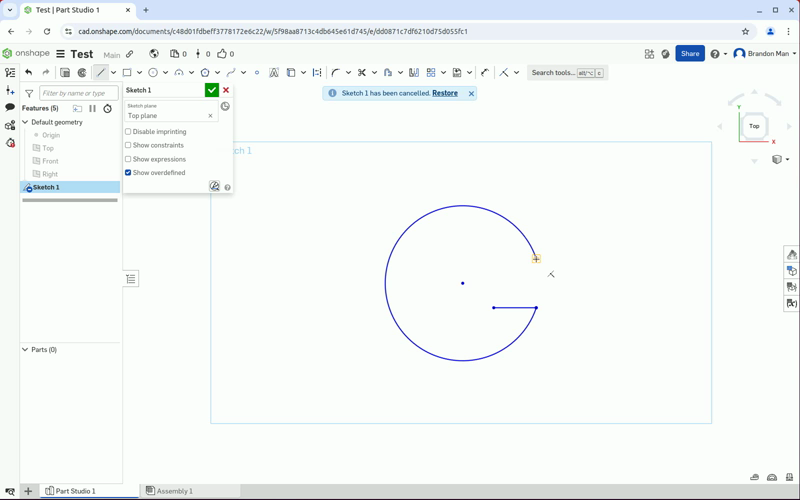
key_down(shift)
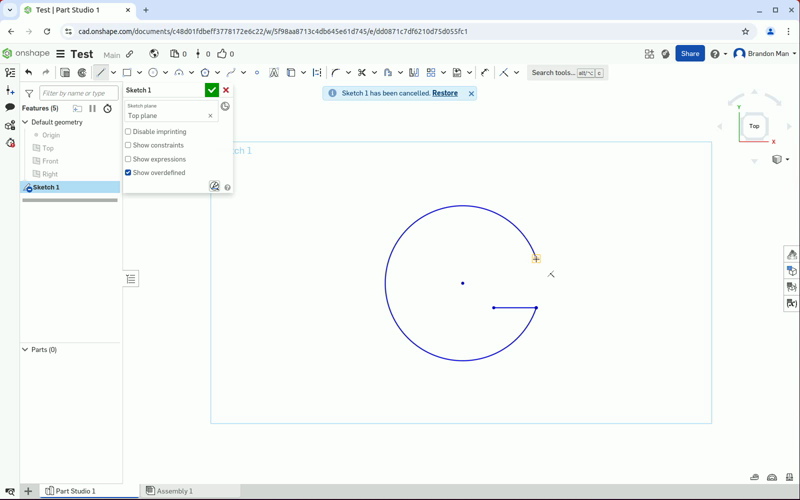
mouse_move(566, 258)
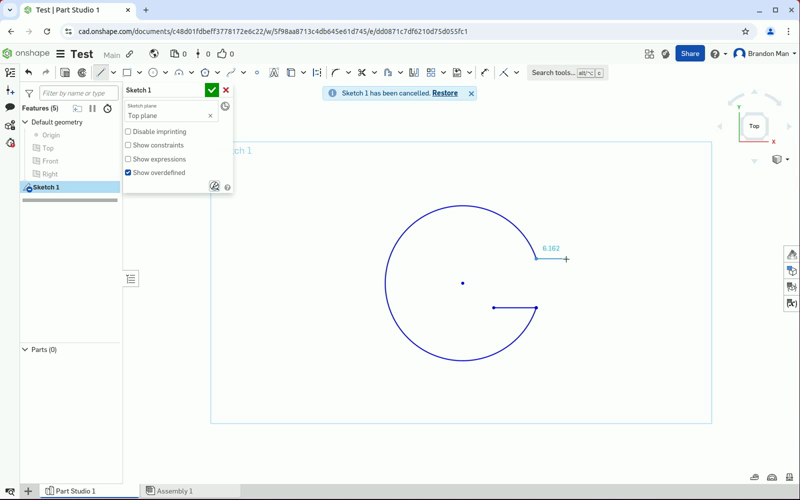
mouse_move(493, 258)
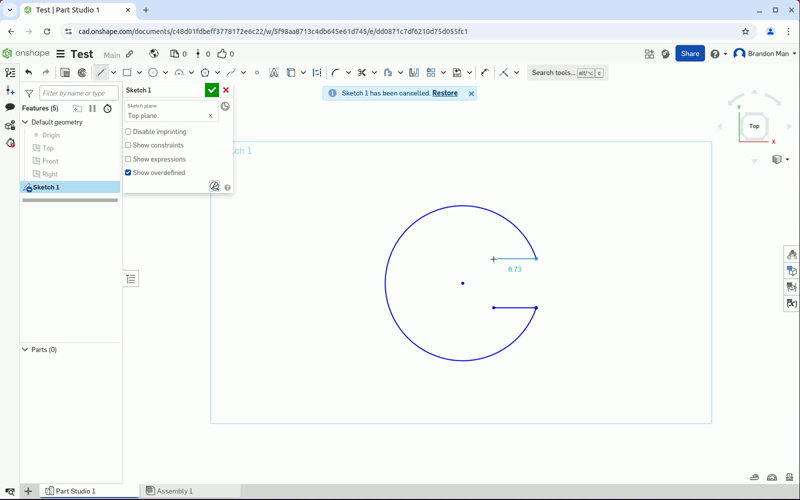
click(493, 258)
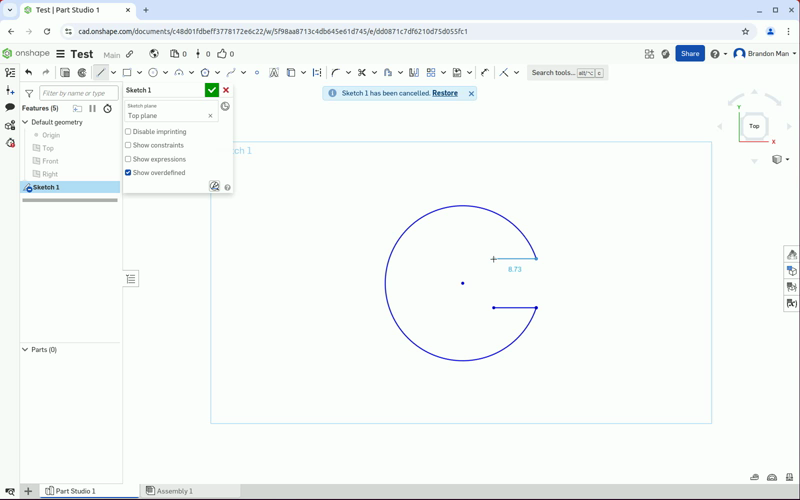
key_up(shift)
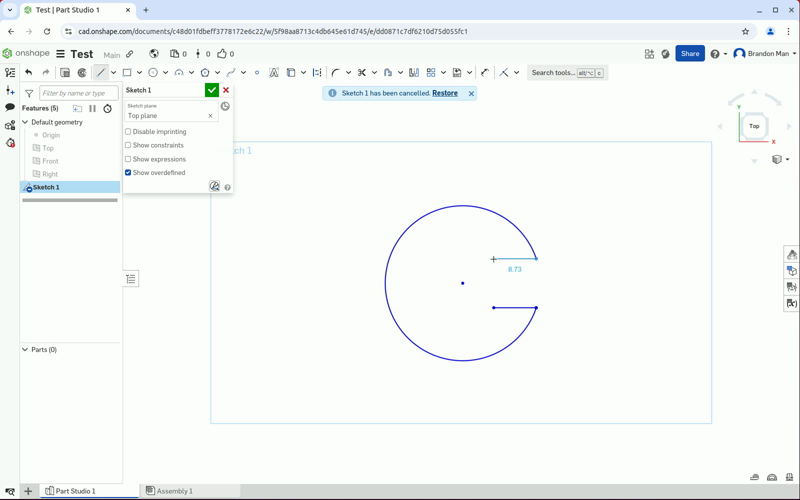
mouse_move(523, 258)
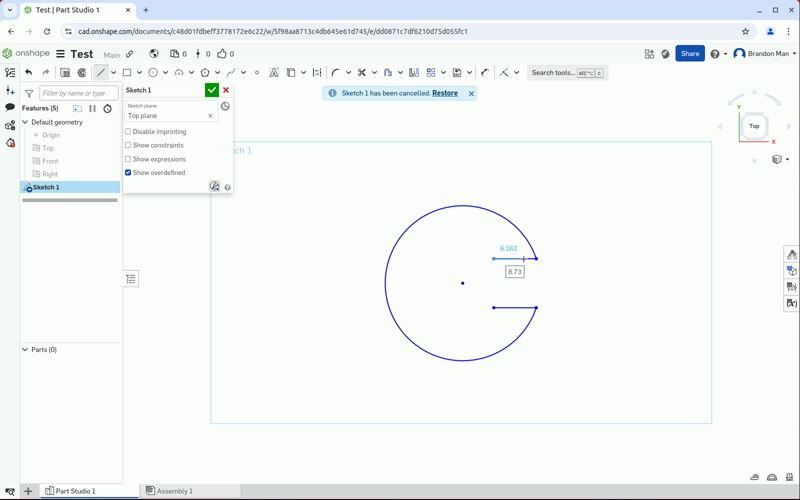
key_down(shift)
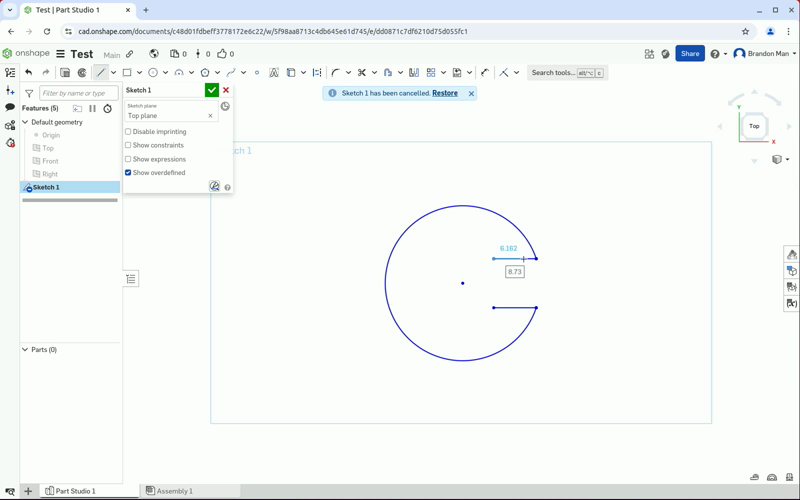
mouse_move(493, 307)
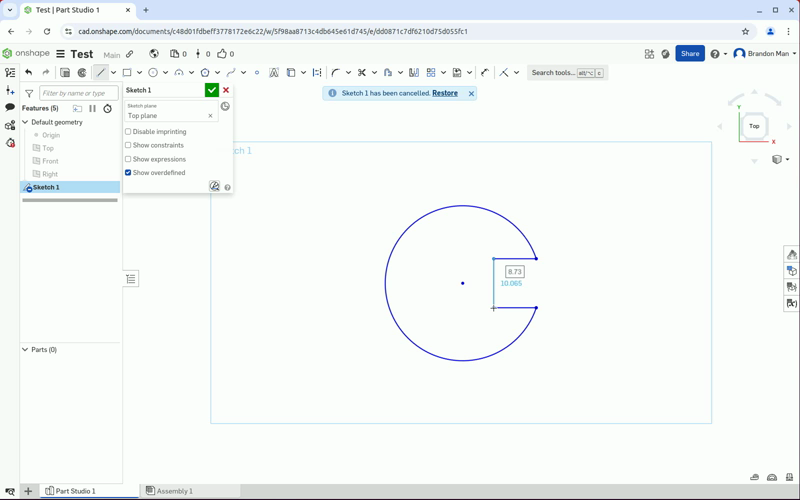
key_up(shift)
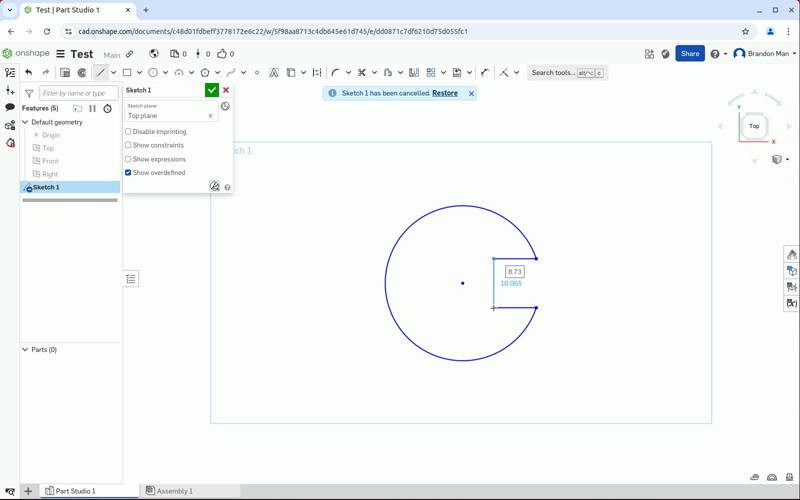
click(493, 307)
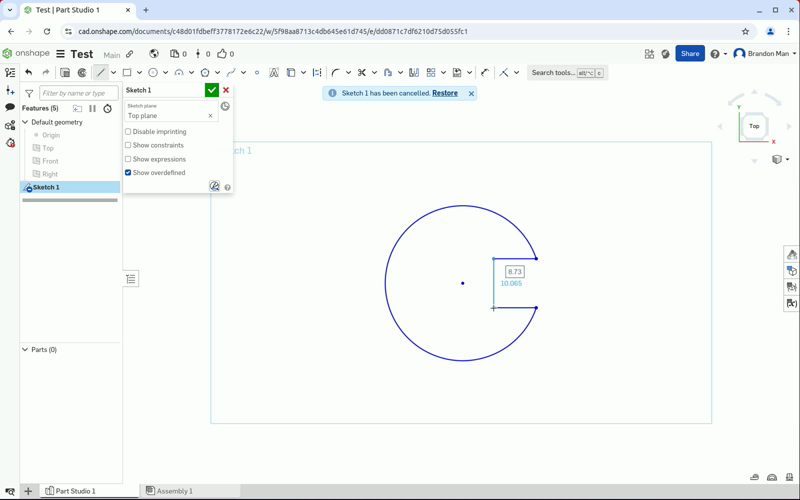
key(esc)
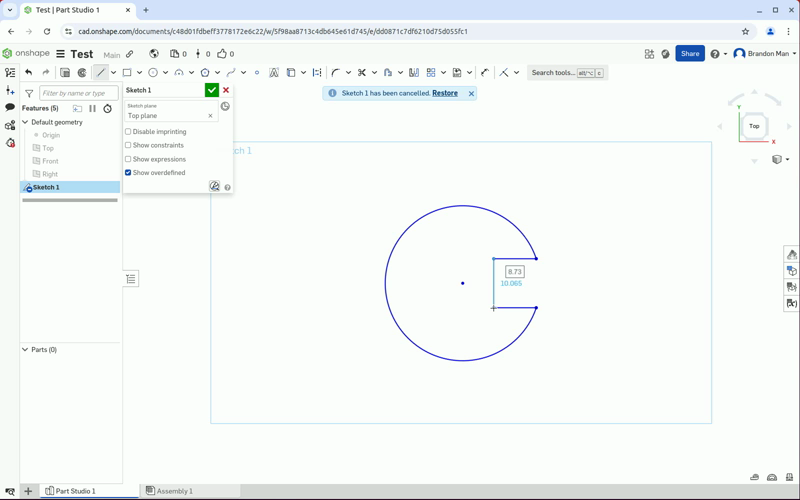
mouse_move(408, 288)
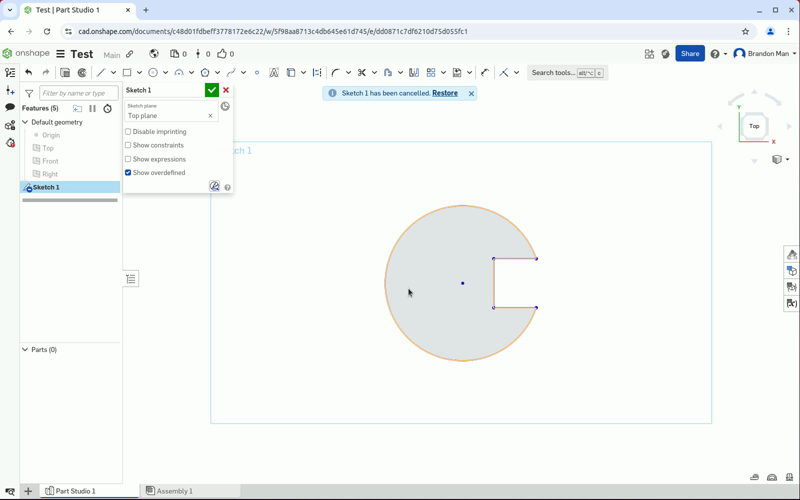
click(408, 288)
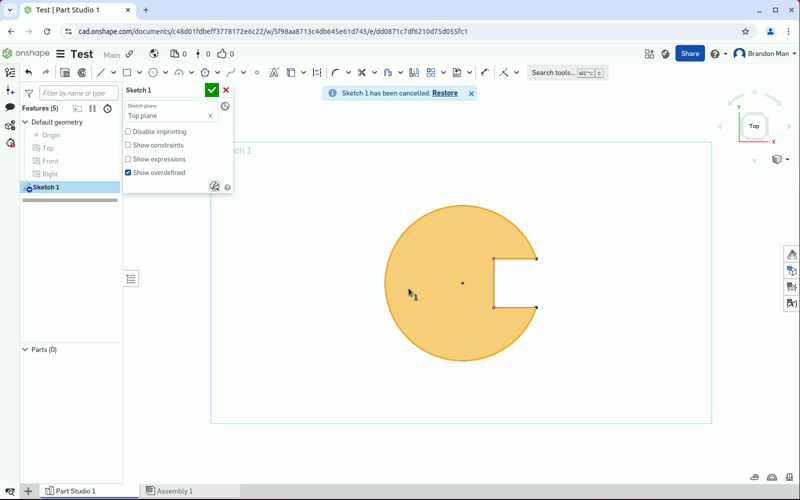
mouse_move(73, 352)
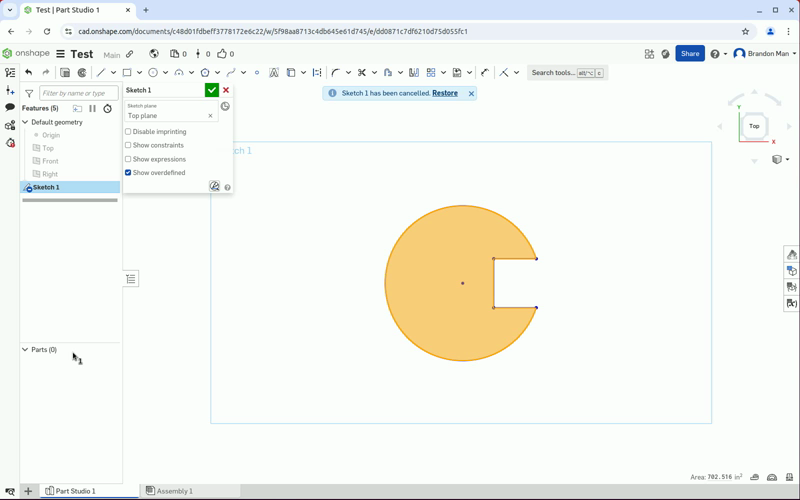
key(shift+y)
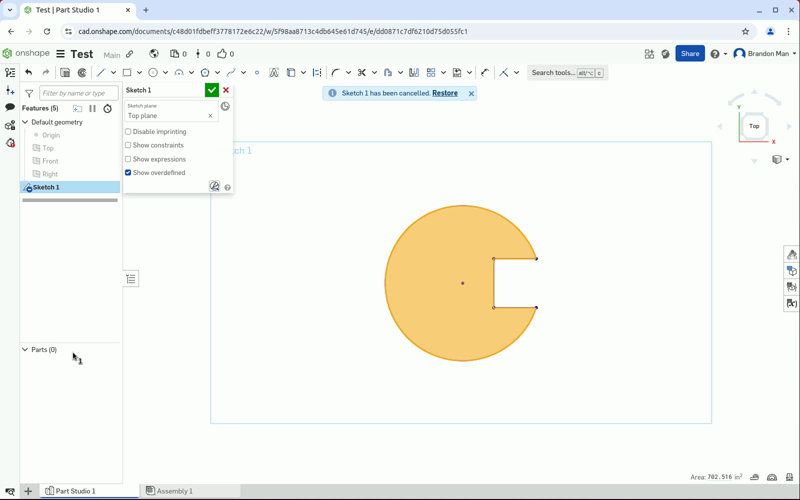
key(shift+e)
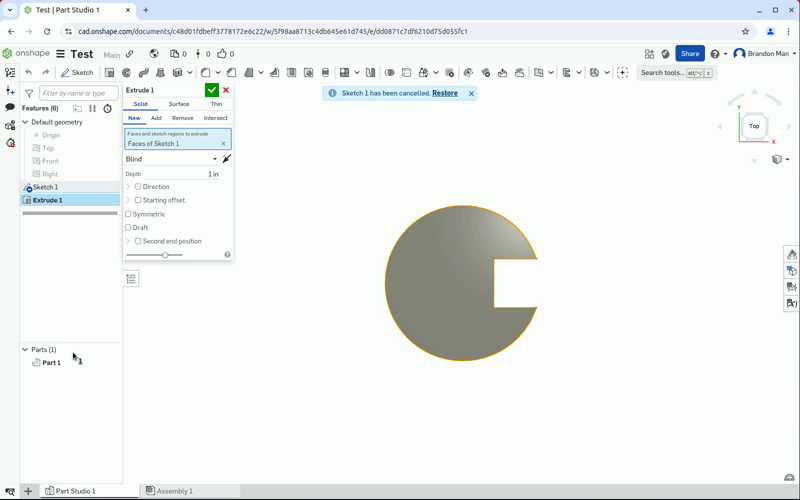
mouse_move(143, 106)
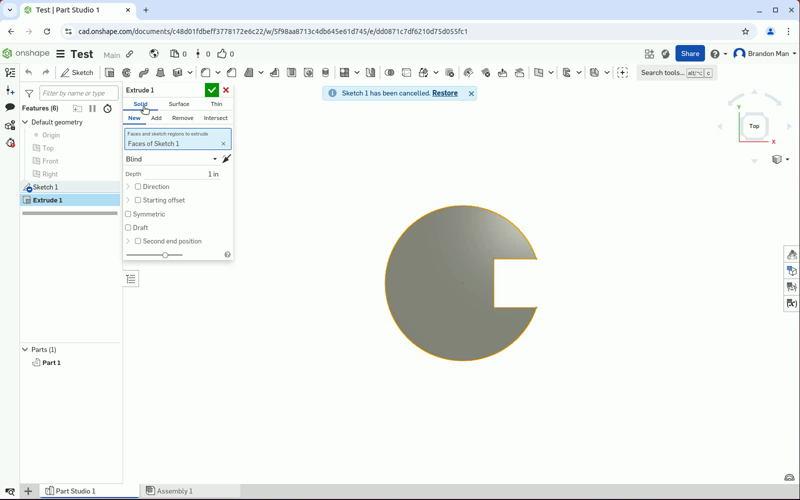
click(143, 106)
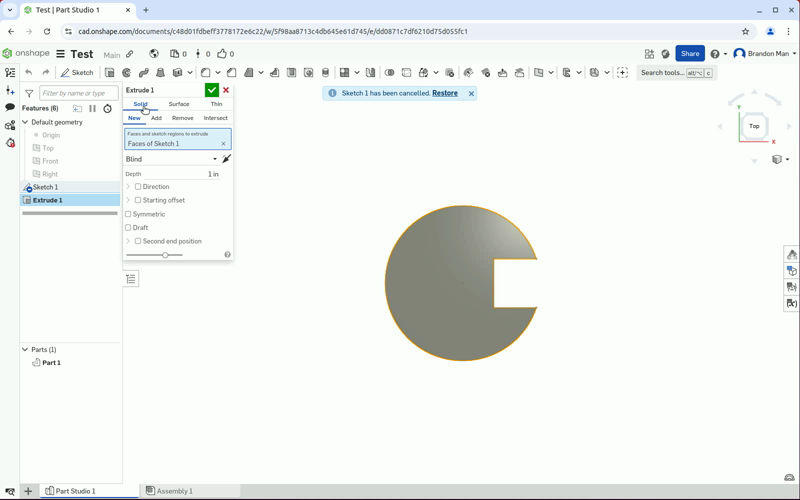
mouse_move(137, 120)
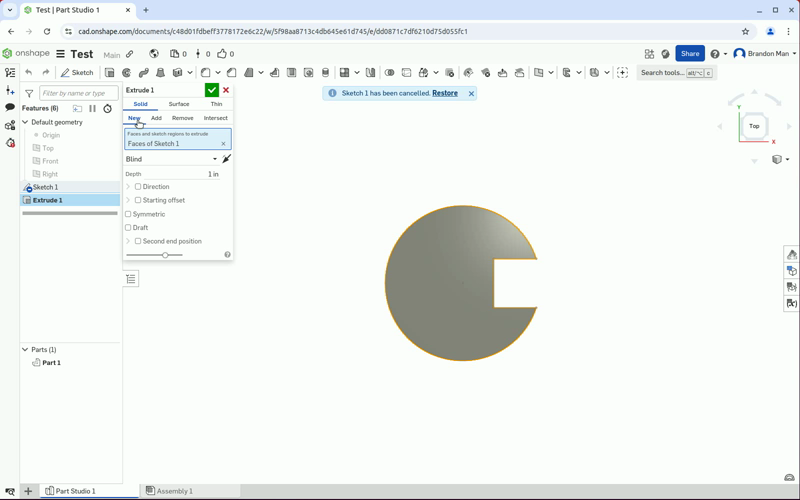
click(137, 120)
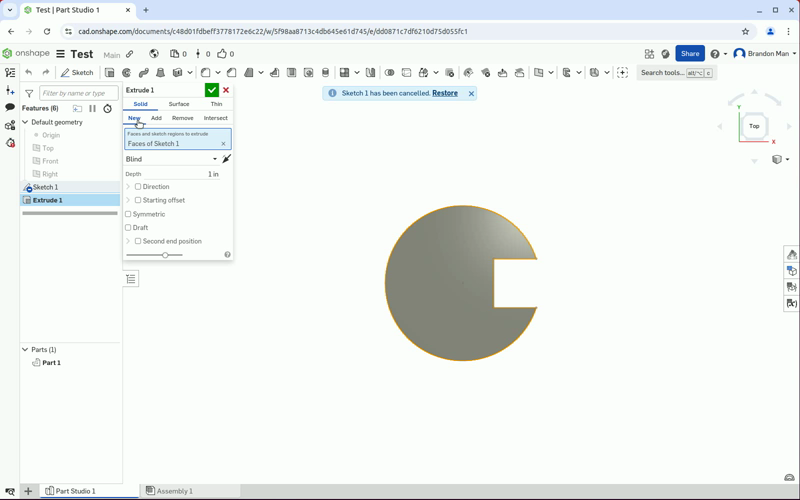
key(tab, 4)
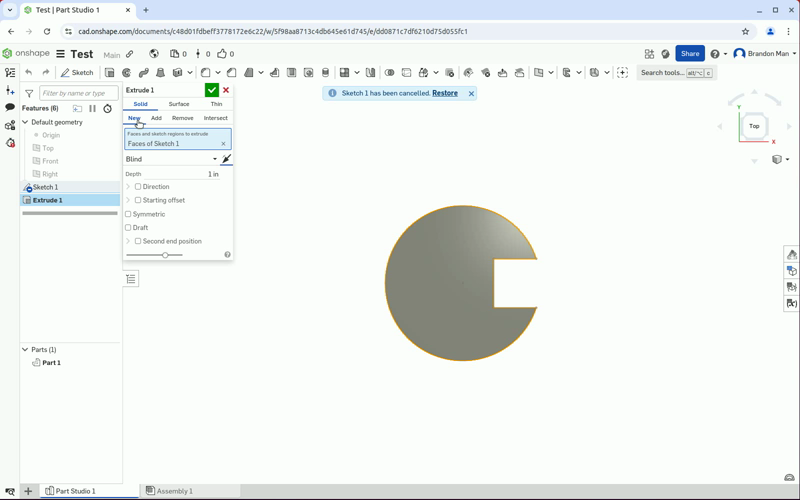
text(13.239)
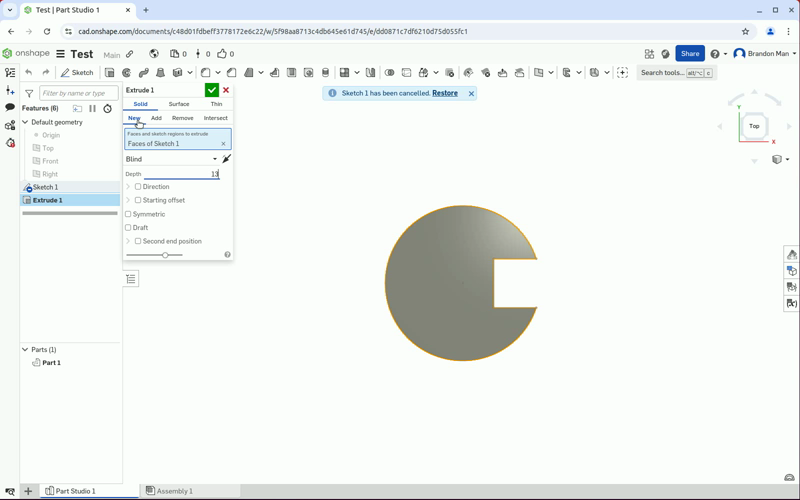
key(enter)
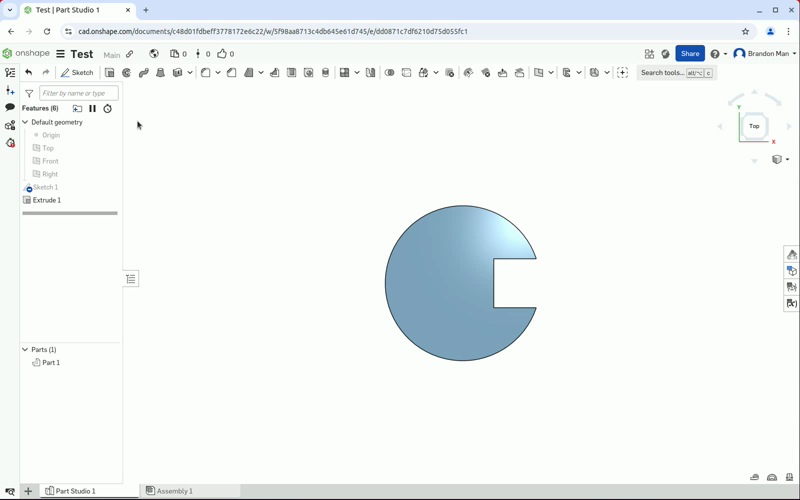
key(shift+h)
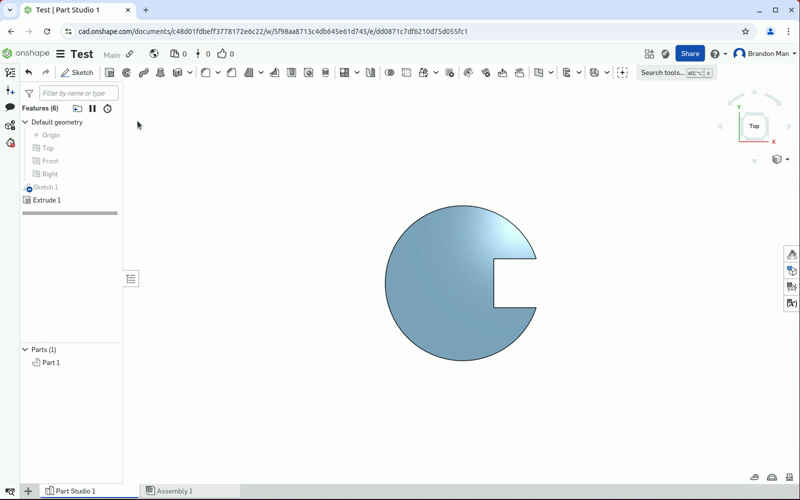
key(shift+h)
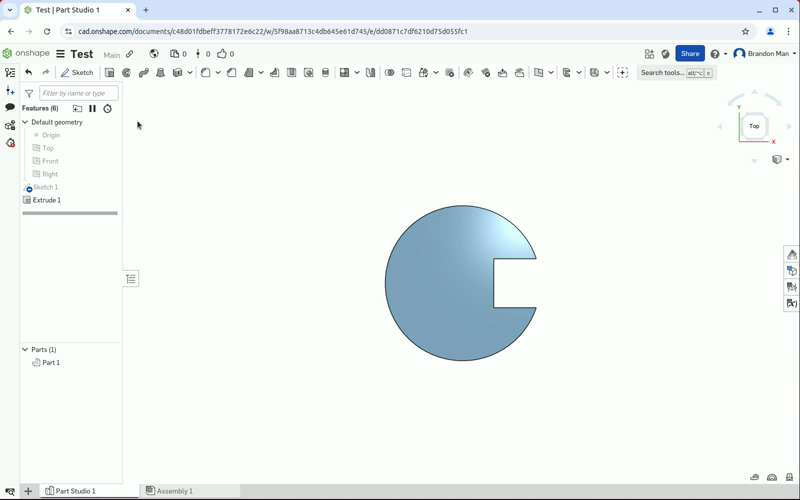
mouse_move(73, 189)
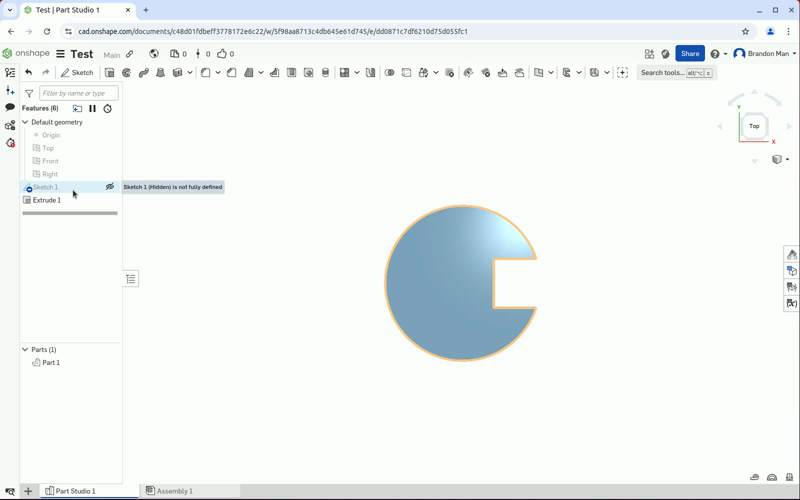
click(73, 189)
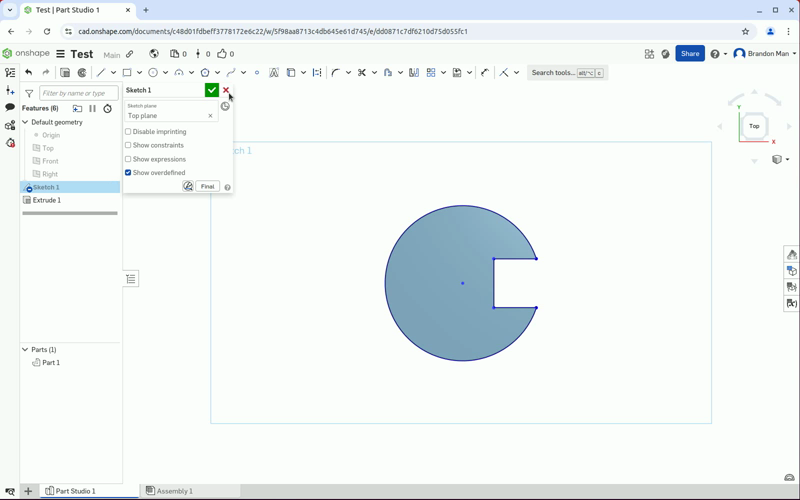
mouse_move(229, 92)
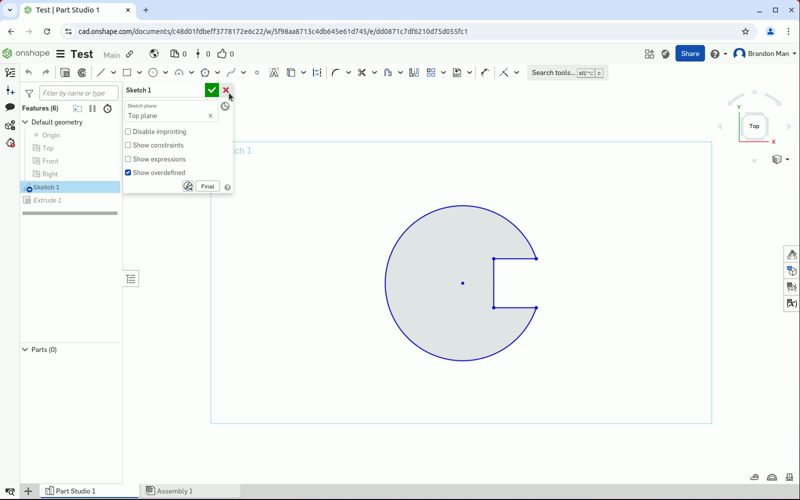
click(229, 92)
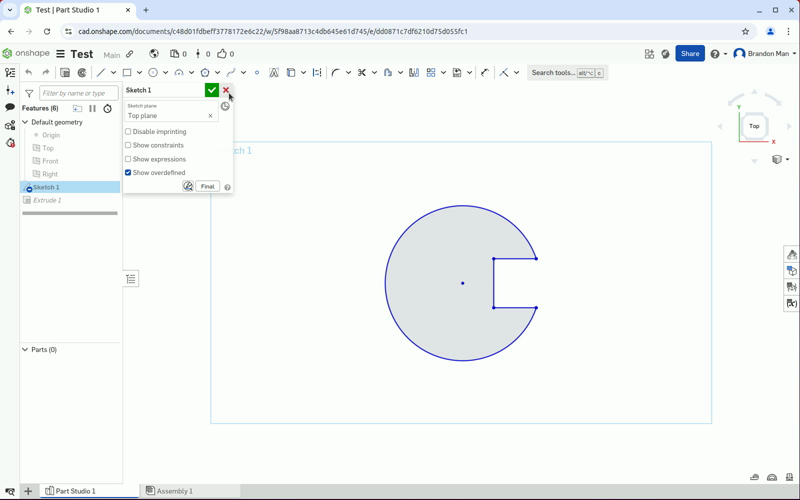
key(shift+s)
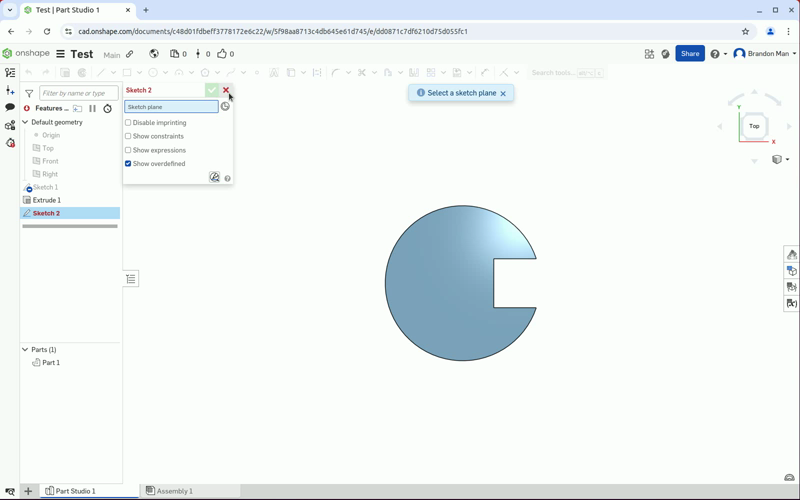
mouse_move(73, 150)
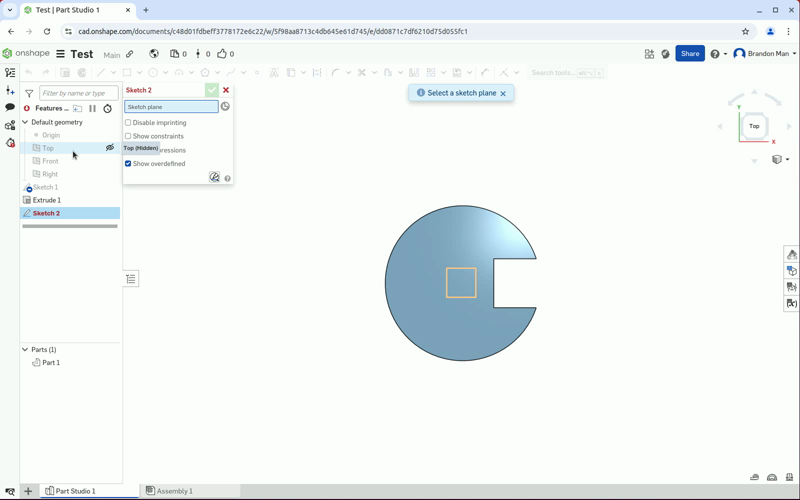
click(73, 150)
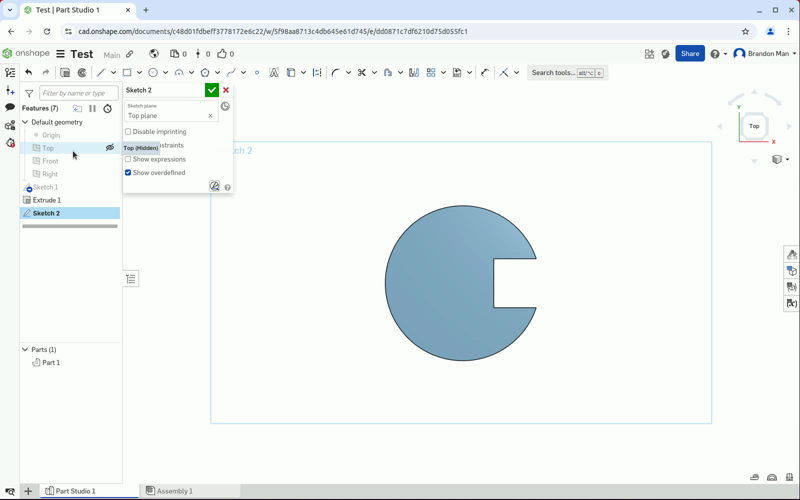
mouse_move(73, 352)
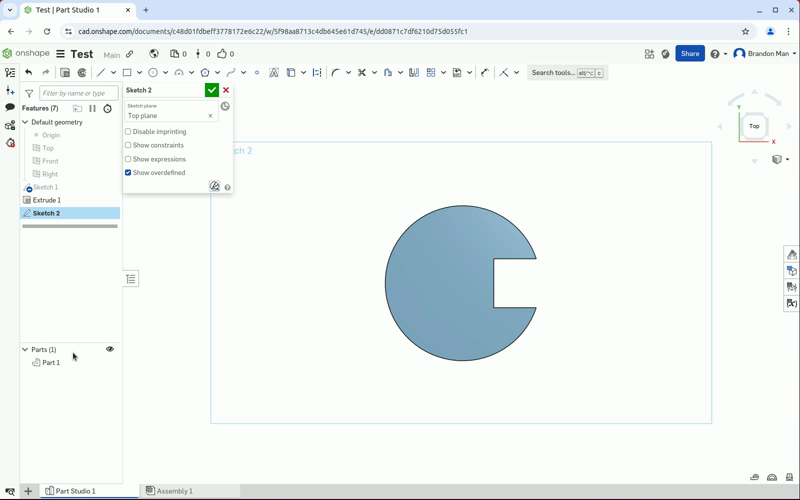
key(y)
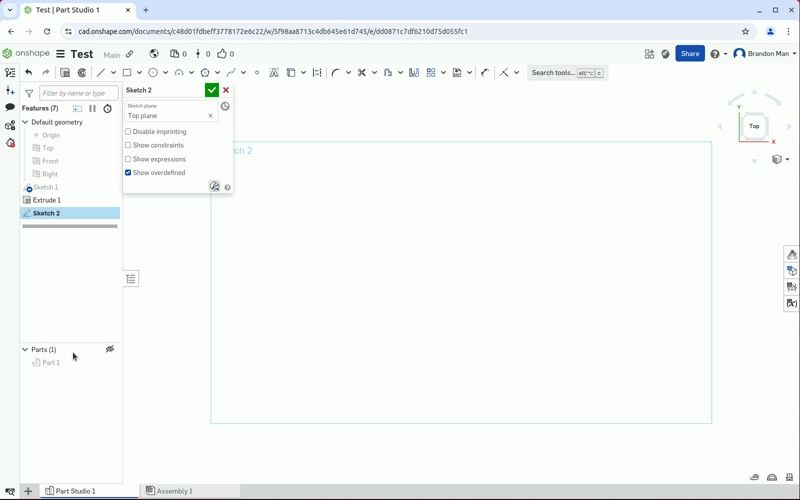
key(l)
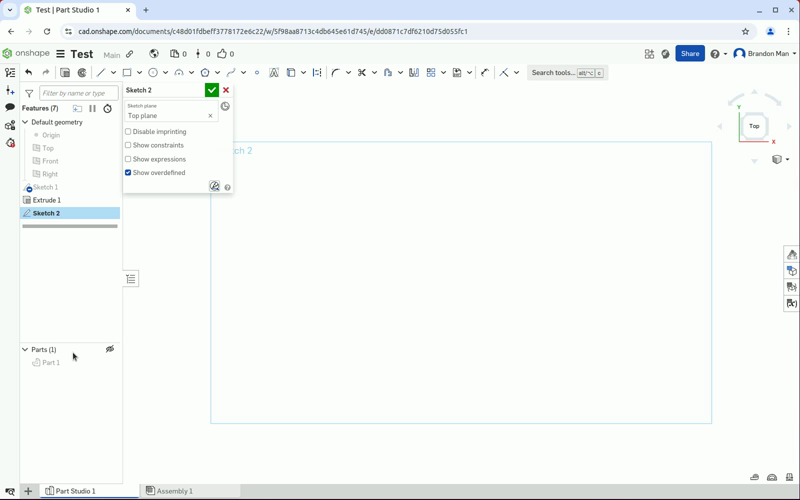
key_down(shift)
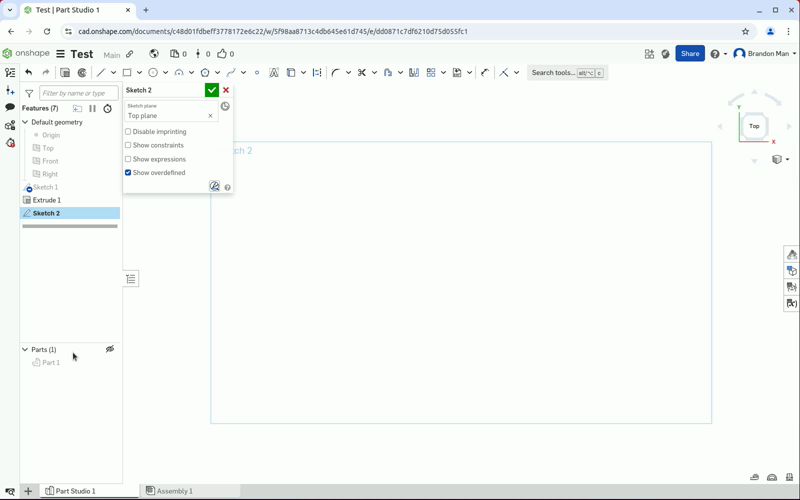
mouse_move(493, 307)
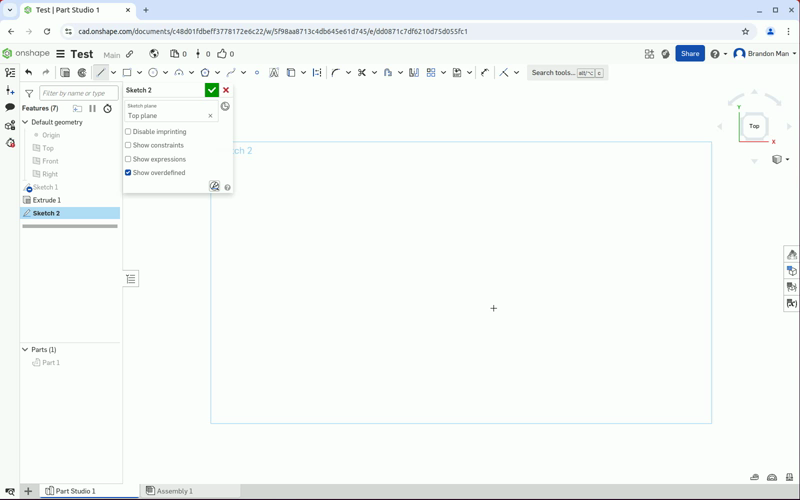
click(493, 307)
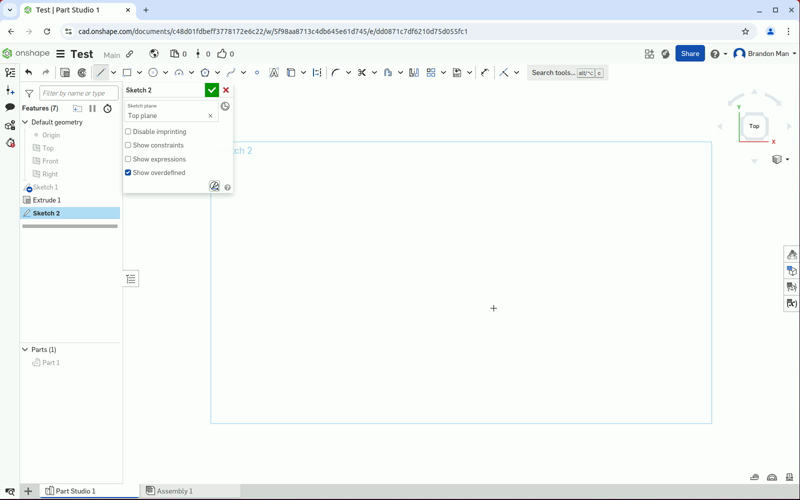
key_up(shift)
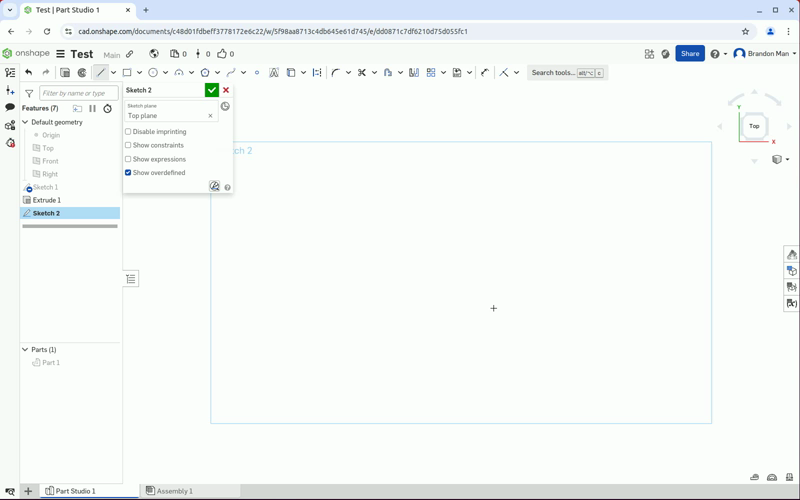
key_down(shift)
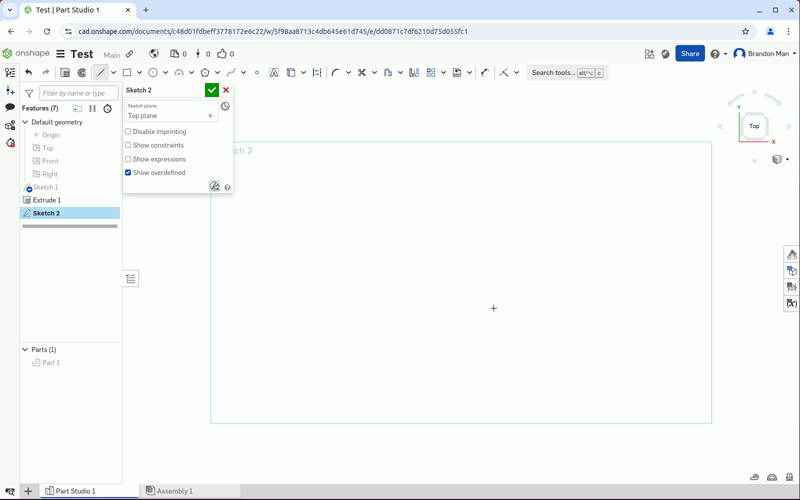
mouse_move(523, 307)
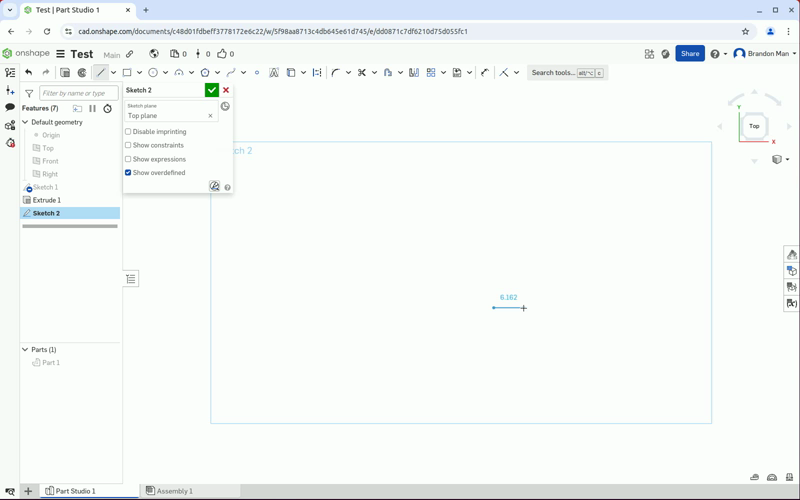
mouse_move(537, 307)
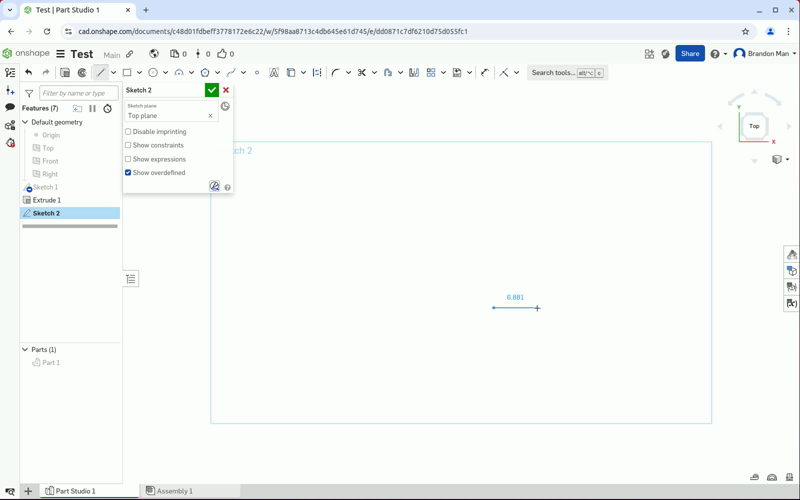
click(537, 307)
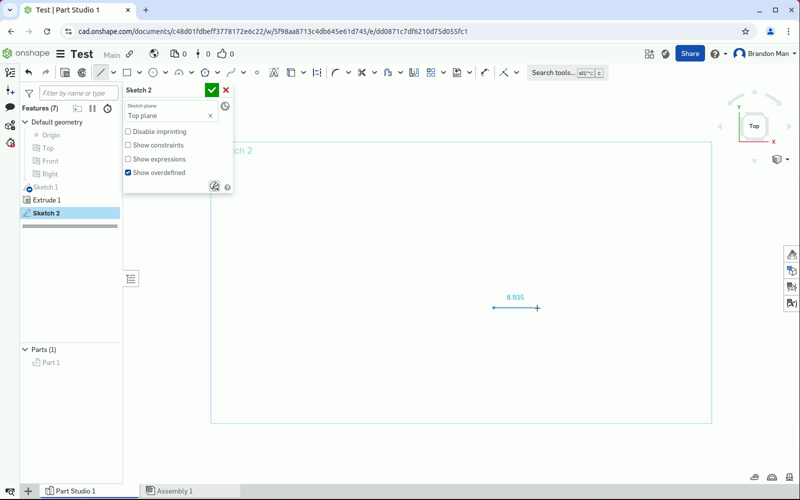
key_up(shift)
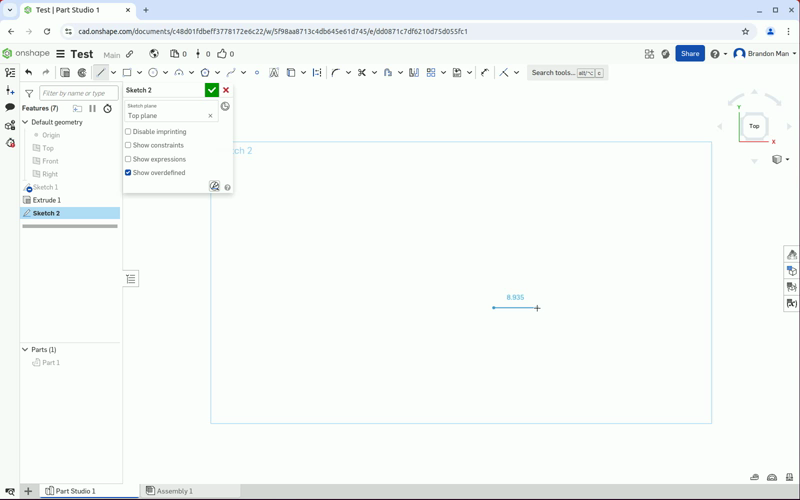
key(esc)
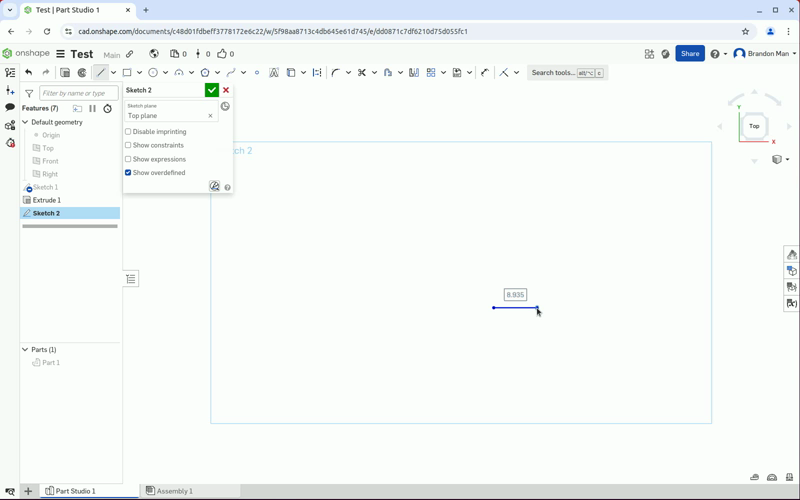
key(a)
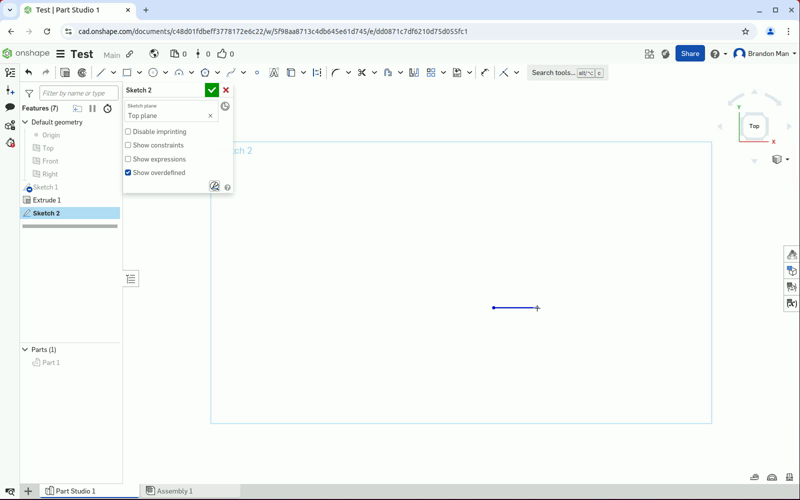
mouse_move(537, 307)
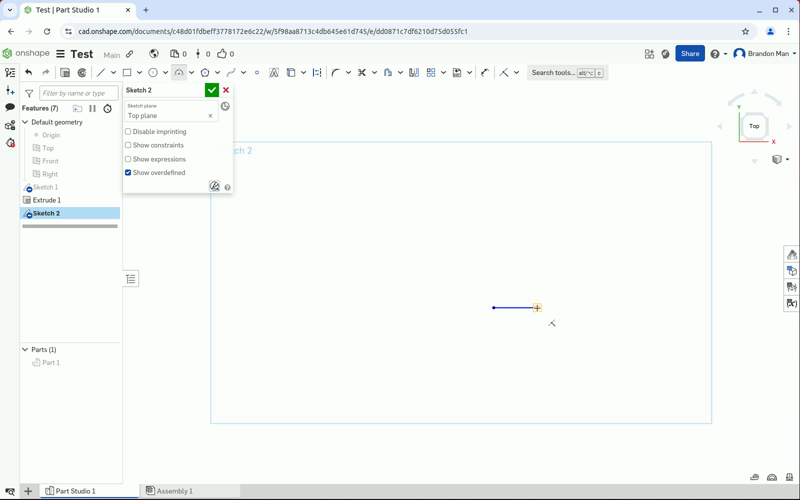
click(537, 307)
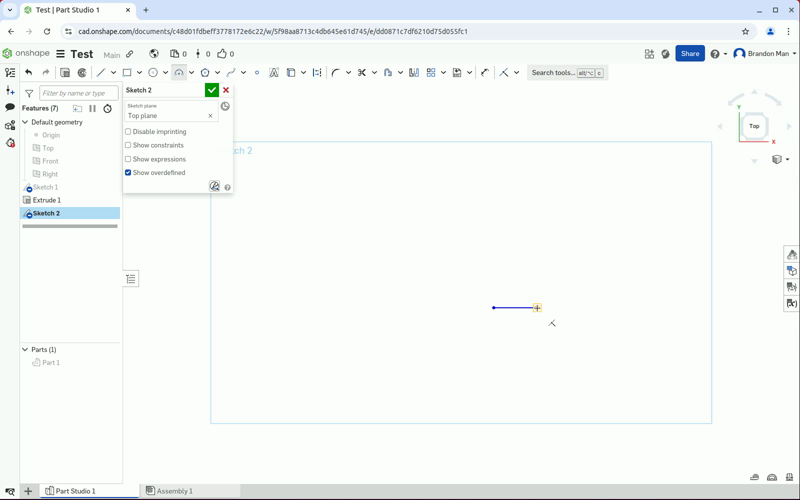
key_down(shift)
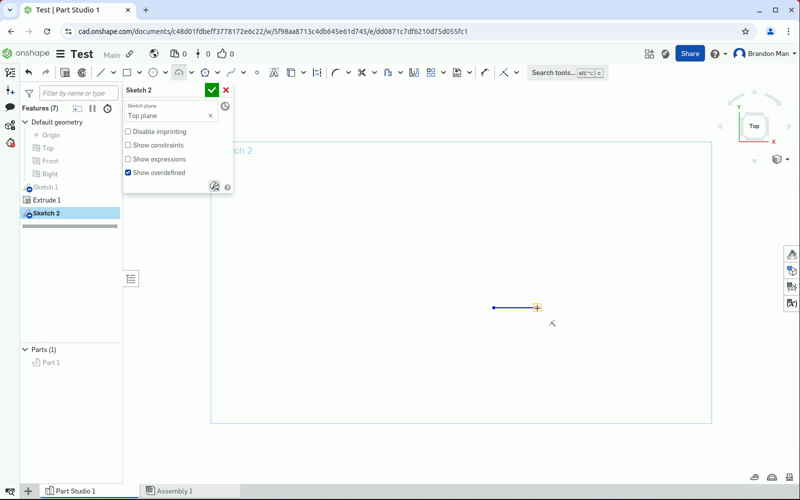
mouse_move(537, 257)
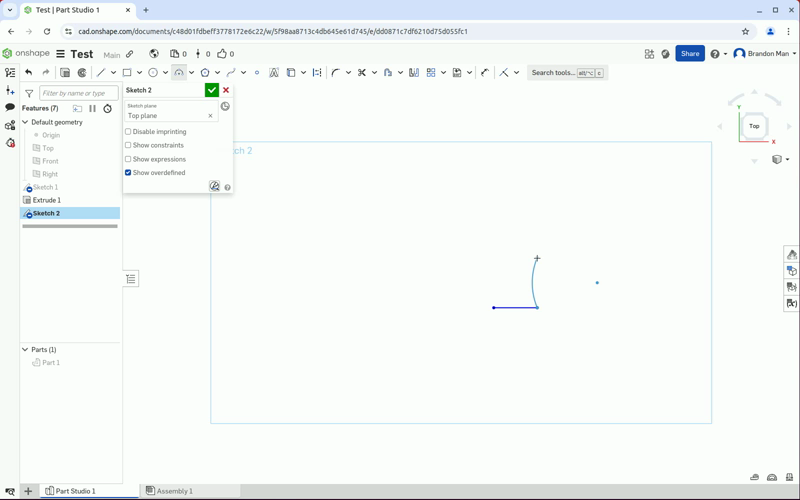
click(537, 257)
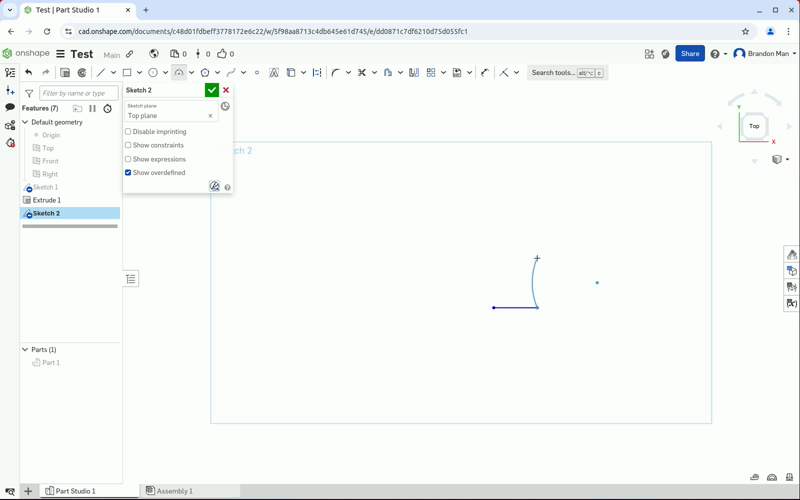
mouse_move(541, 282)
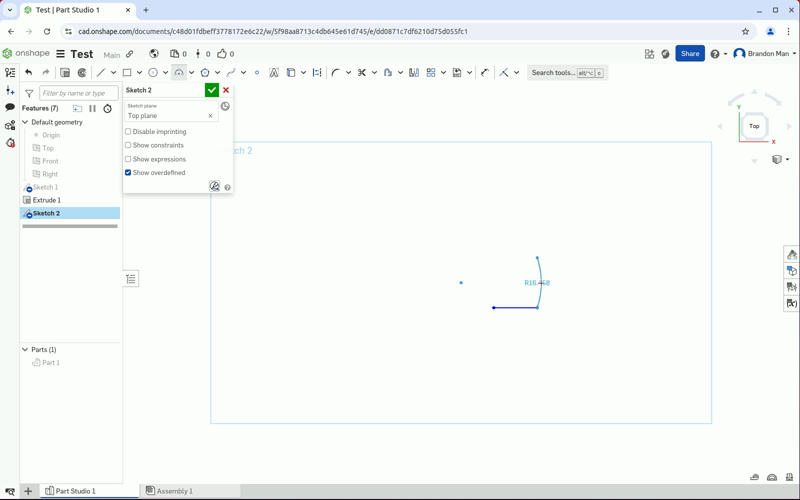
click(541, 282)
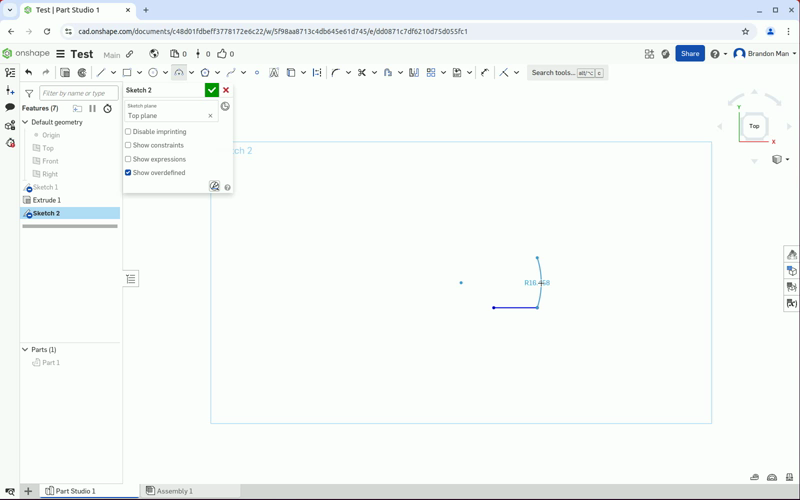
key_up(shift)
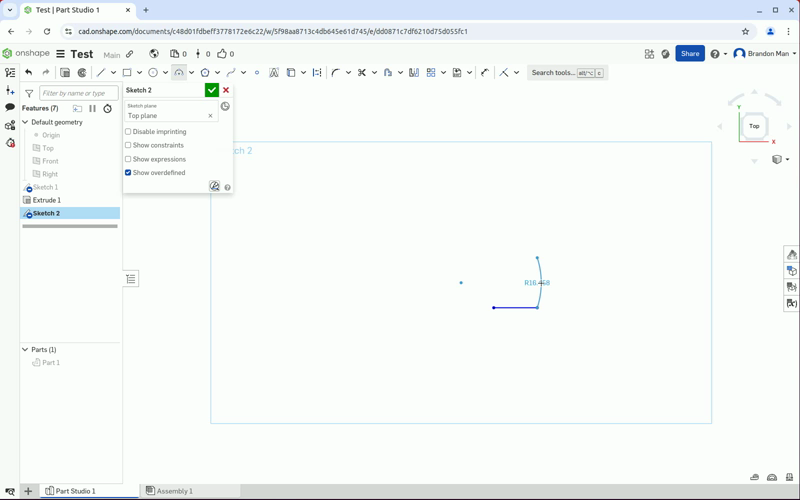
key(esc)
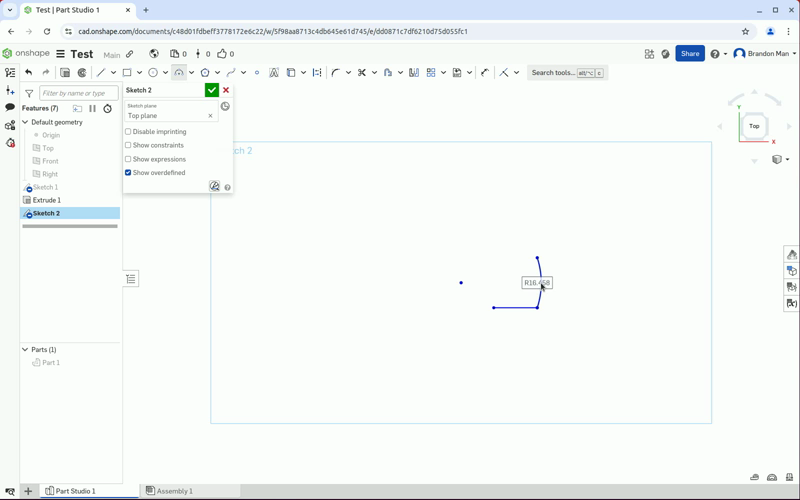
key(l)
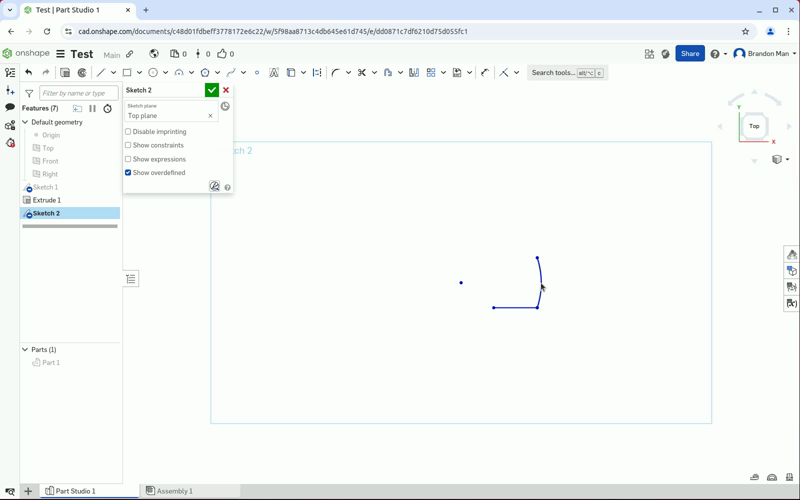
mouse_move(537, 257)
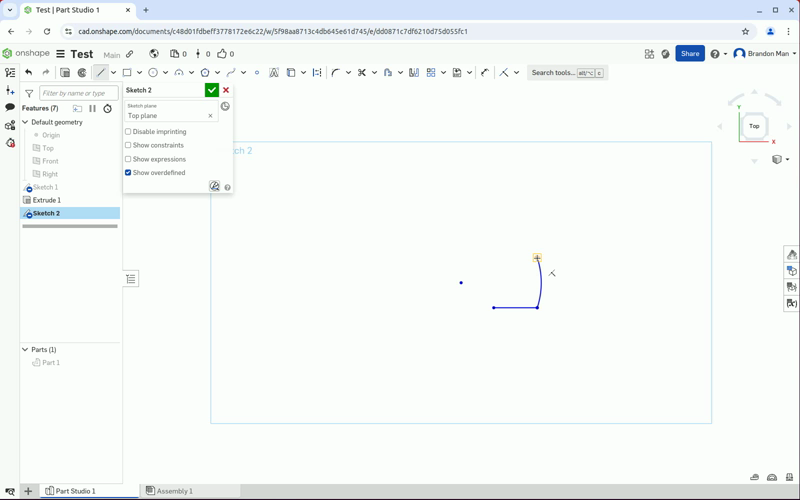
click(537, 257)
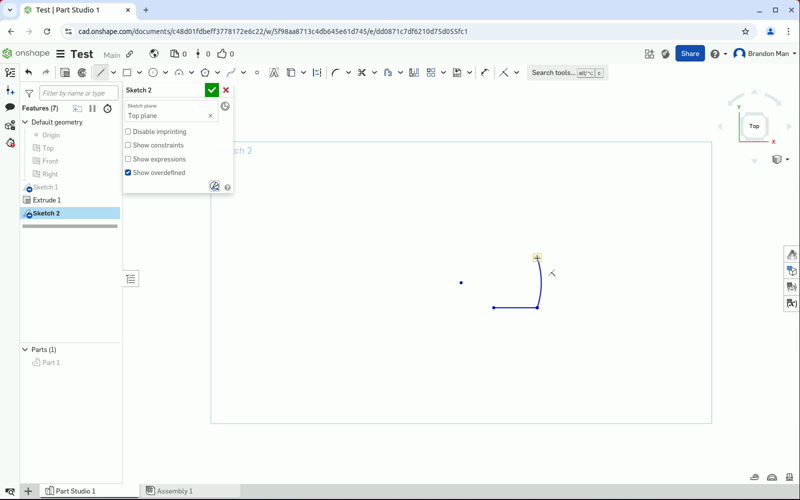
key_down(shift)
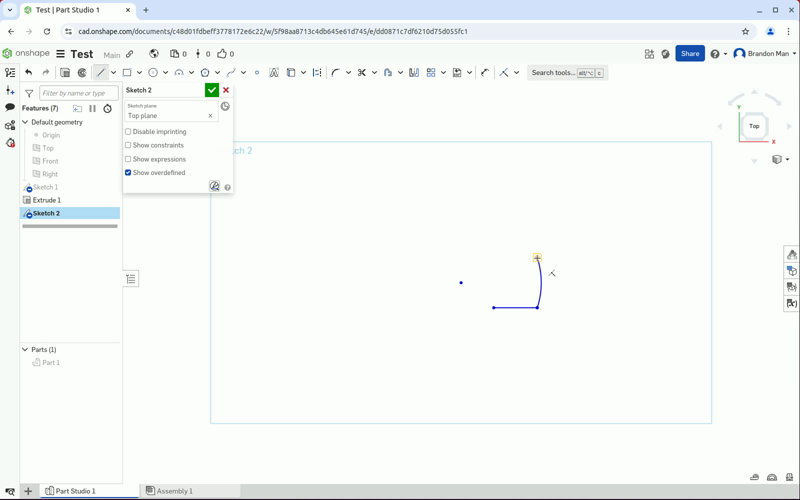
mouse_move(567, 257)
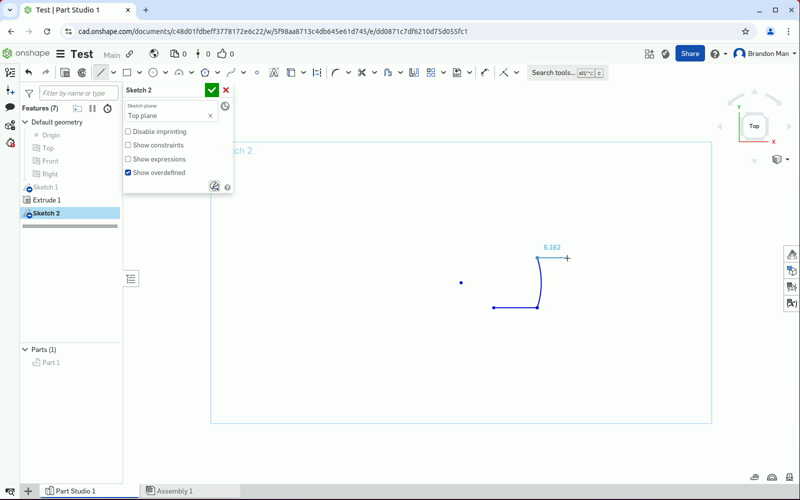
mouse_move(493, 257)
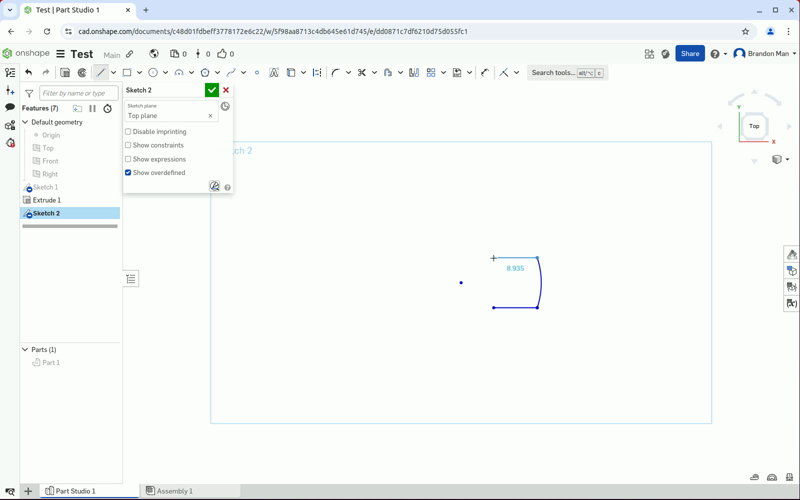
click(493, 257)
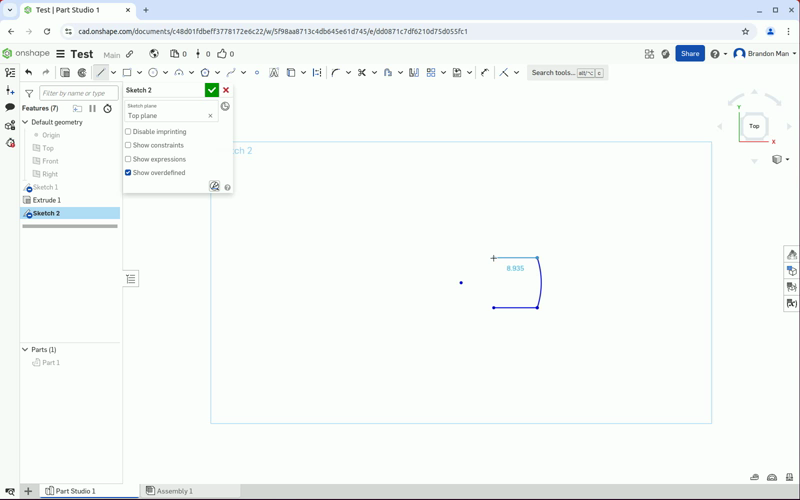
key_up(shift)
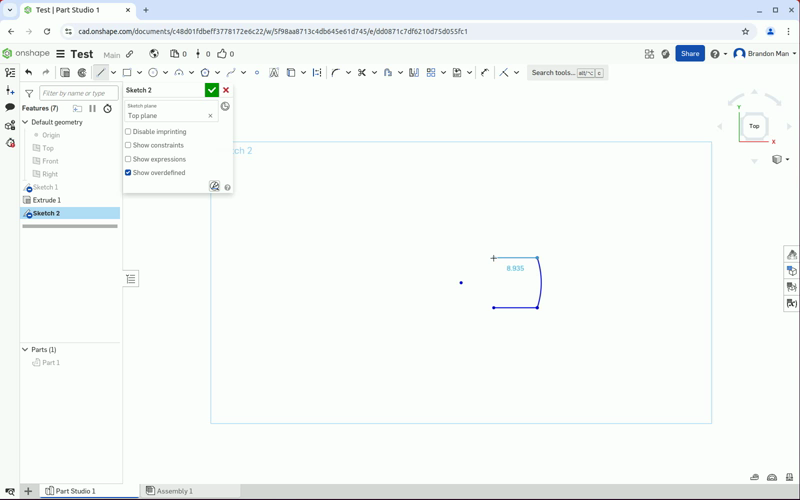
mouse_move(523, 257)
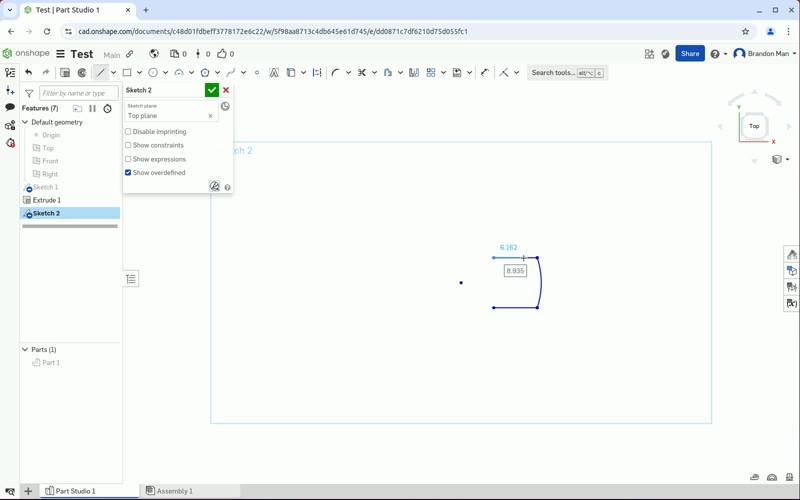
key_down(shift)
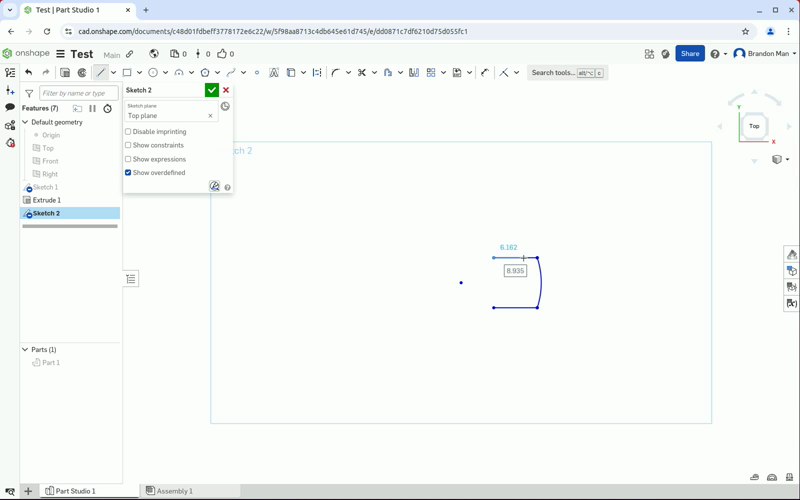
mouse_move(493, 307)
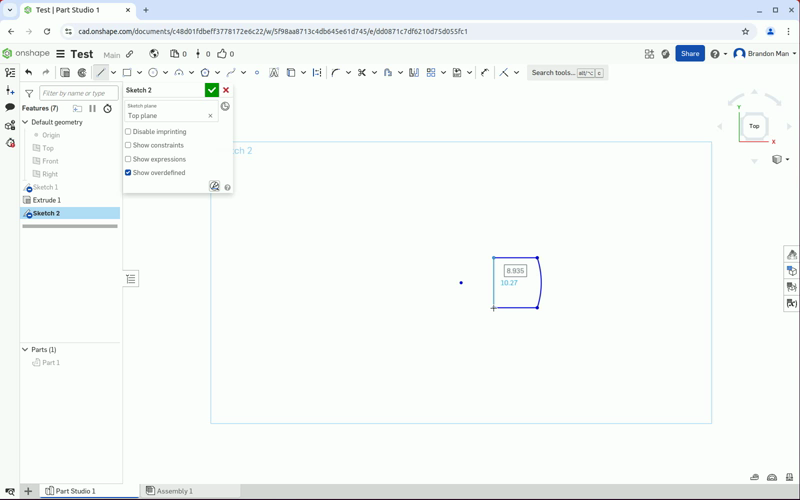
key_up(shift)
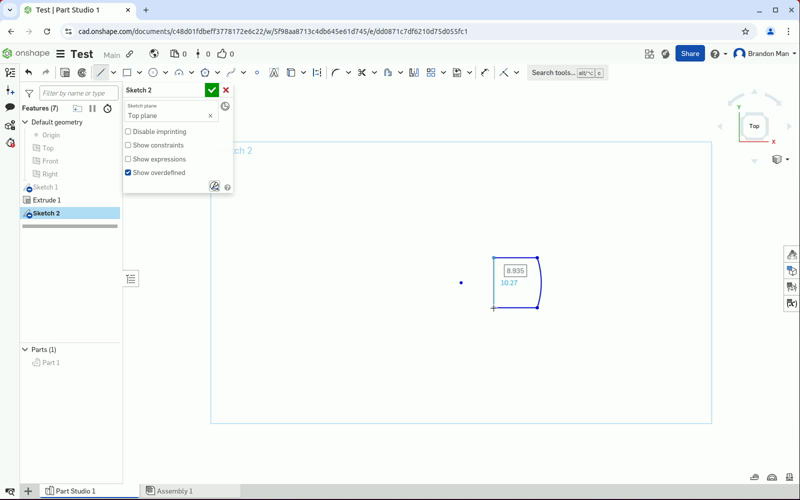
click(493, 307)
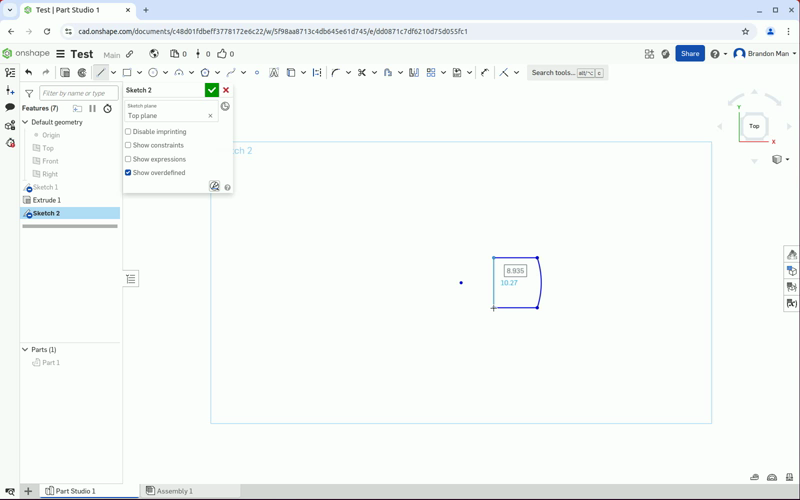
key(esc)
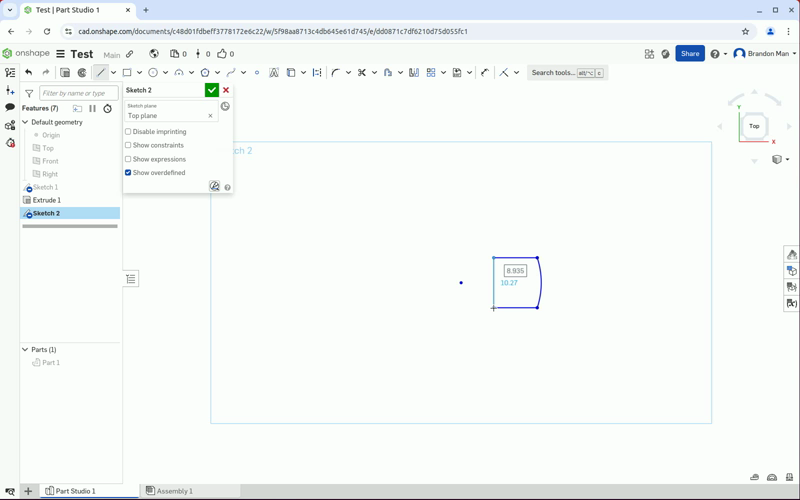
mouse_move(525, 303)
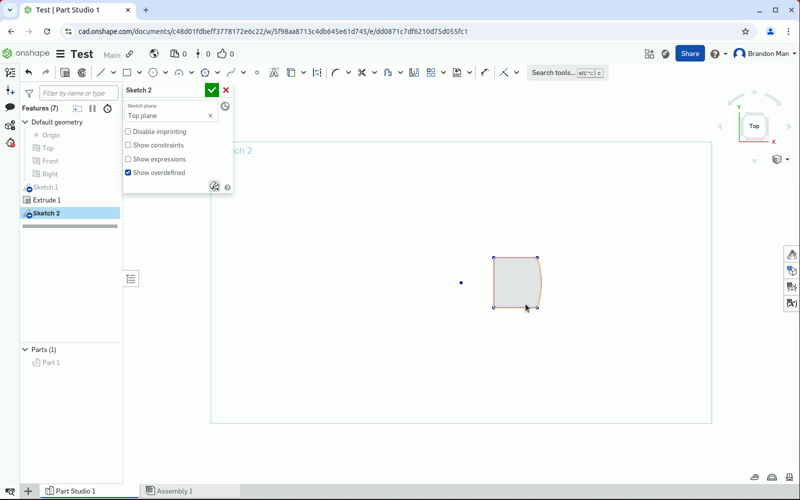
click(525, 303)
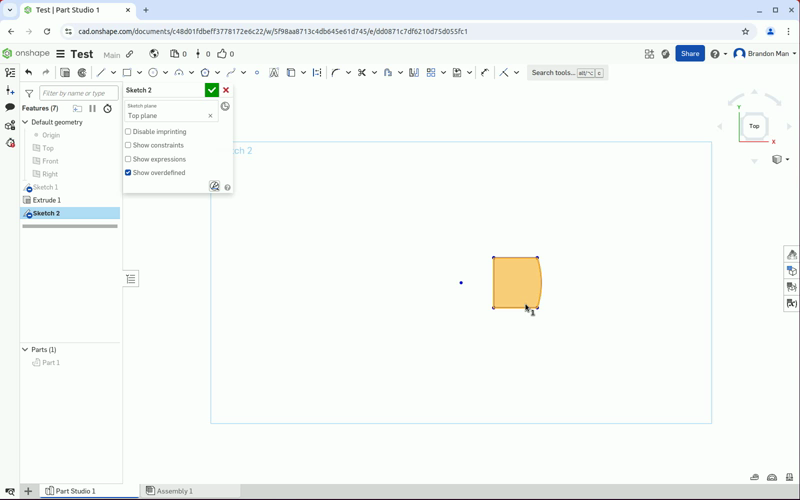
mouse_move(73, 352)
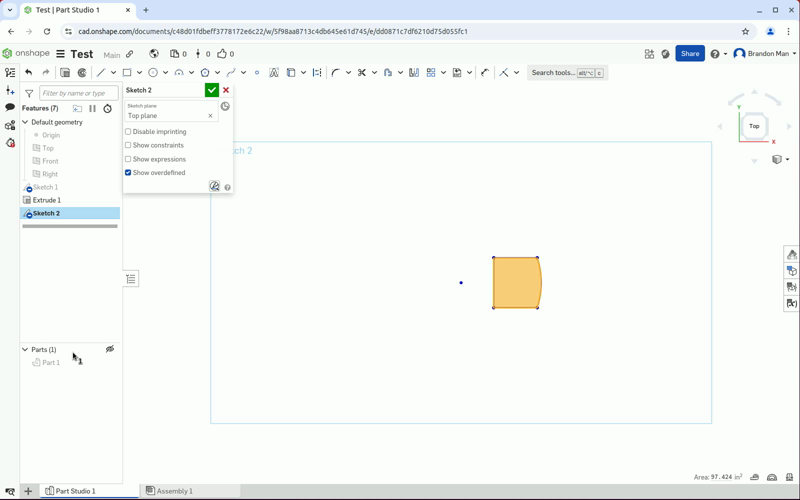
key(shift+y)
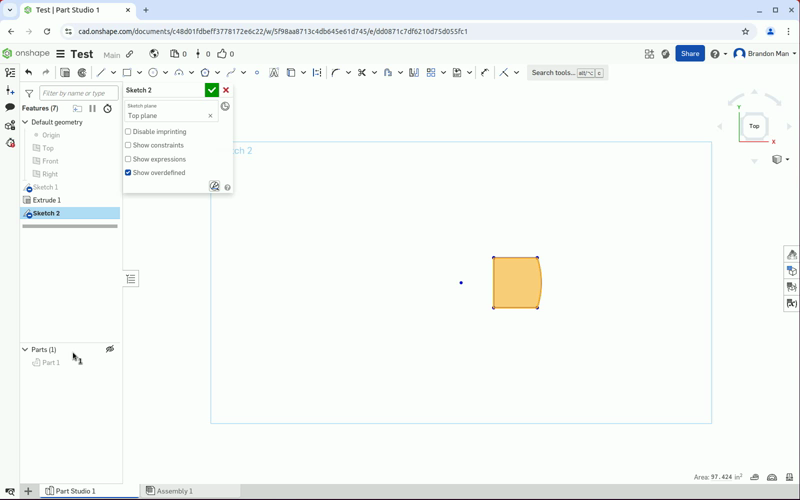
key(shift+e)
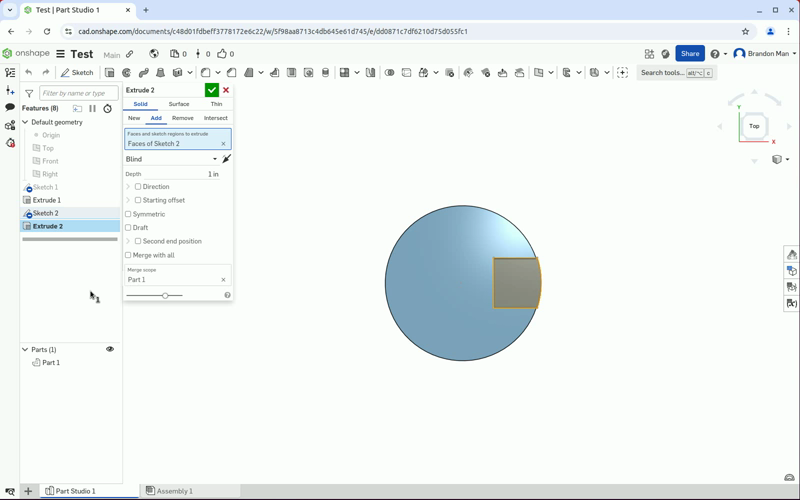
mouse_move(143, 106)
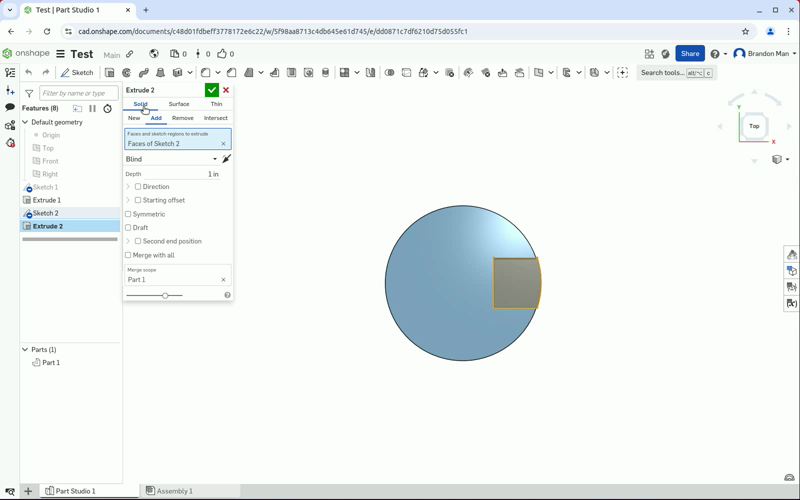
click(143, 106)
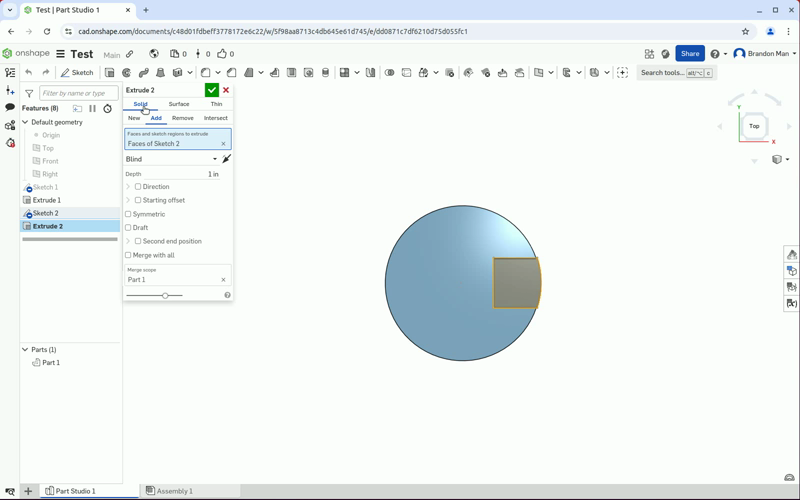
mouse_move(137, 120)
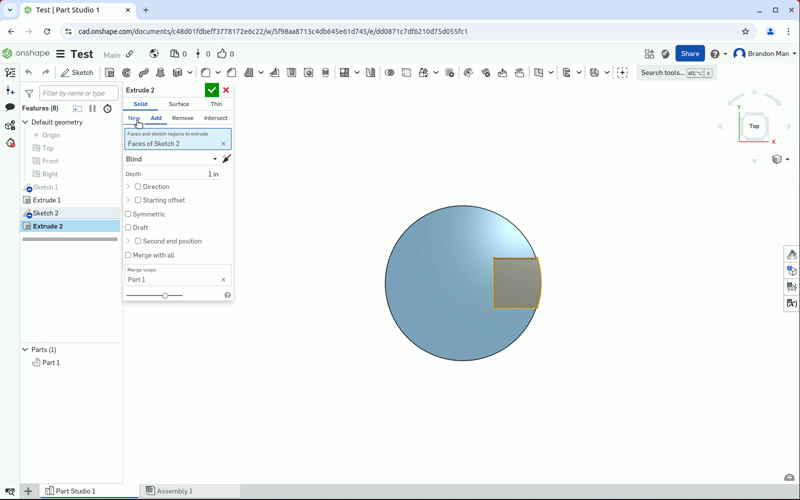
click(137, 120)
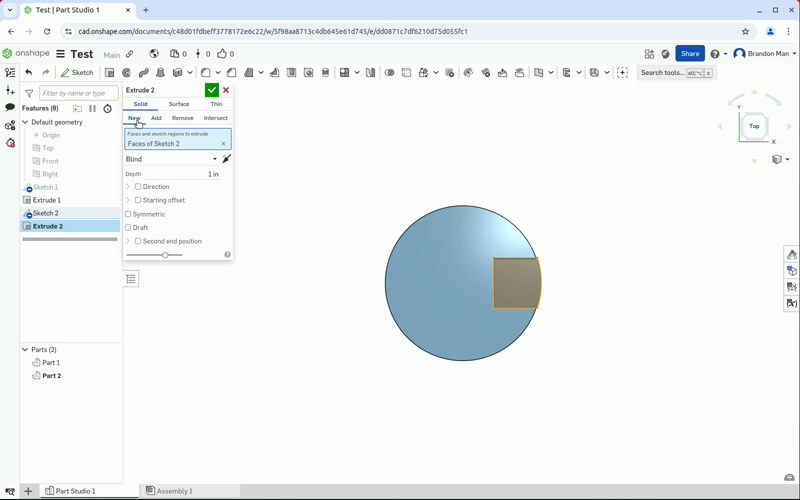
key(tab, 4)
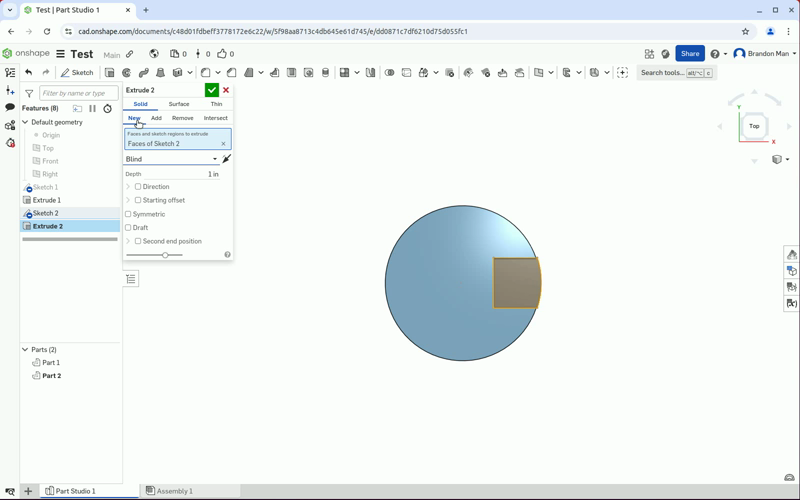
text(13.239)
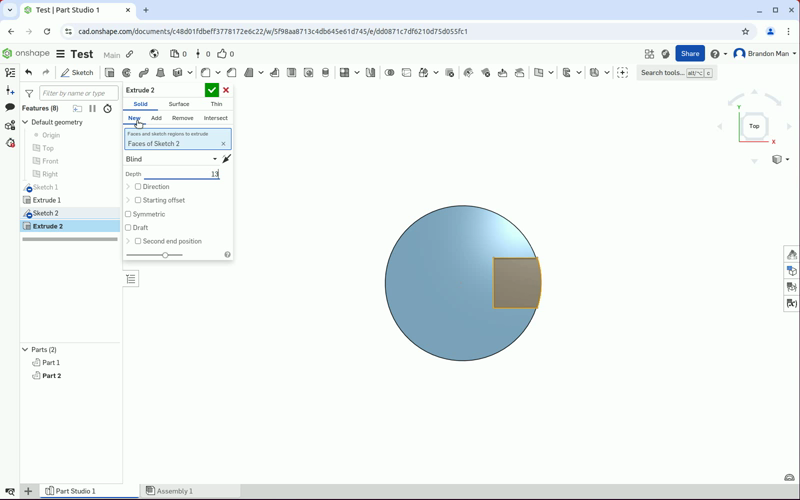
key(enter)
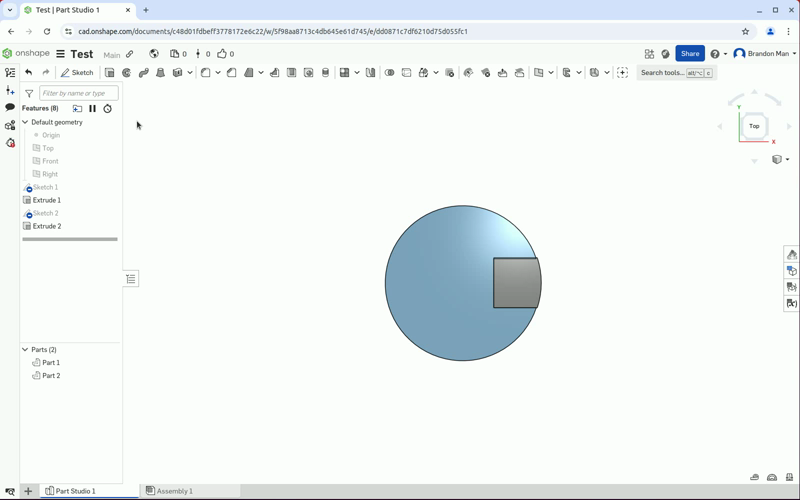
key(shift+h)
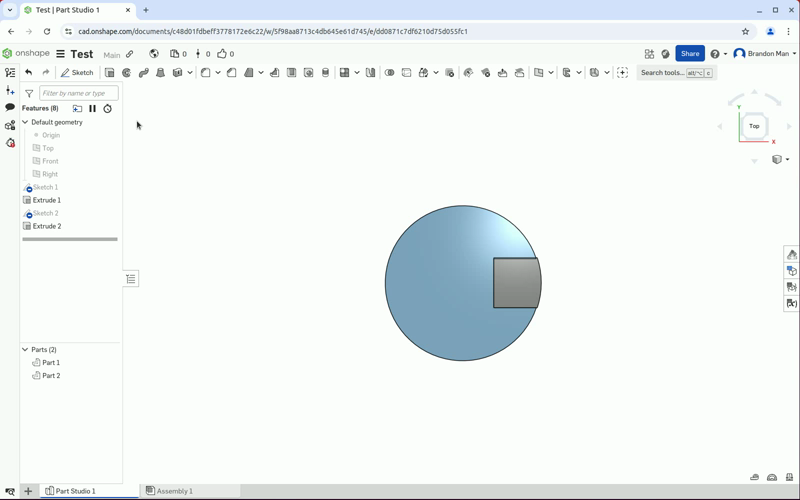
key(shift+h)
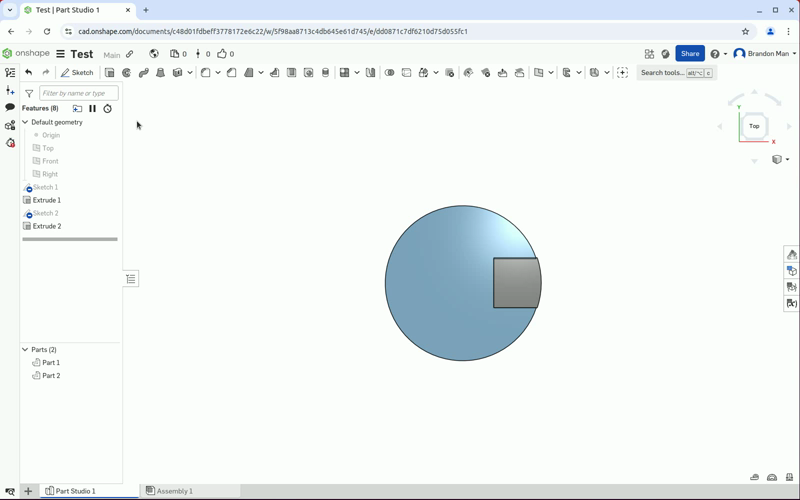
mouse_move(73, 189)
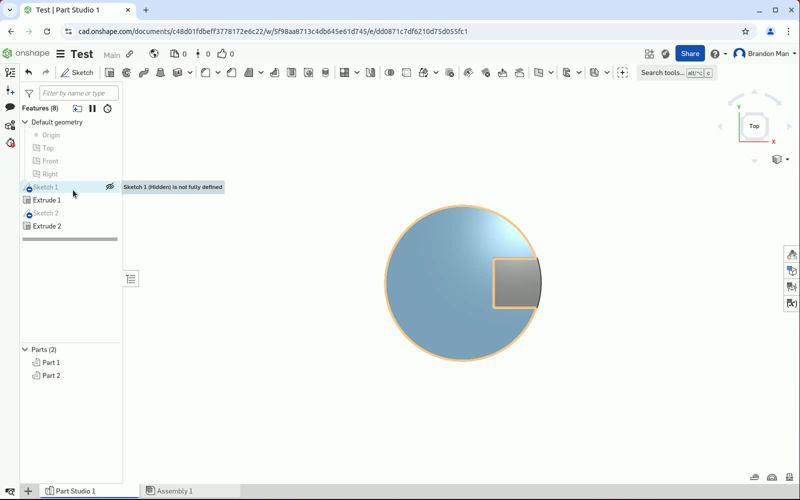
click(73, 189)
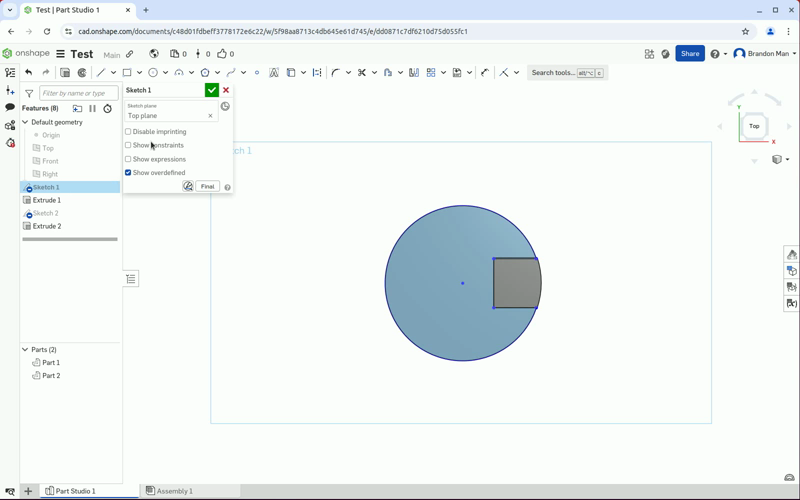
mouse_move(229, 92)
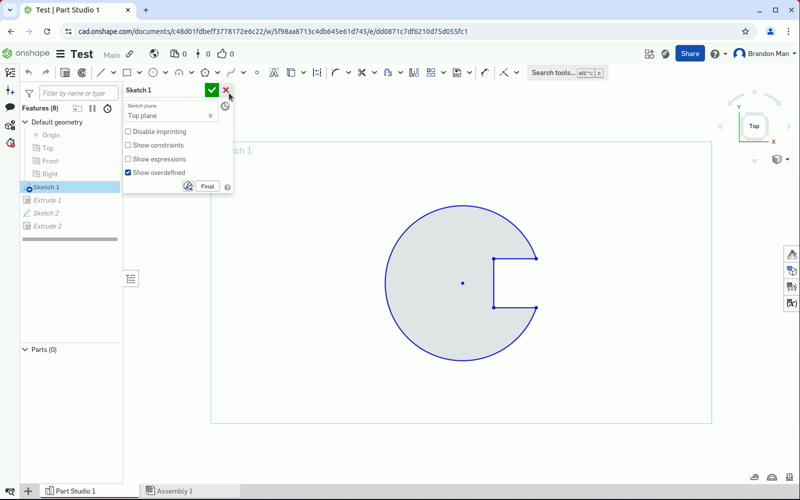
click(229, 92)
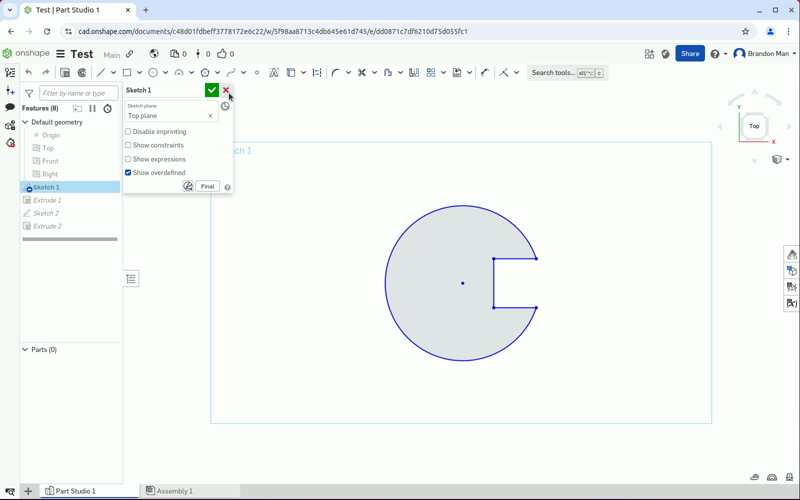
key(shift+s)
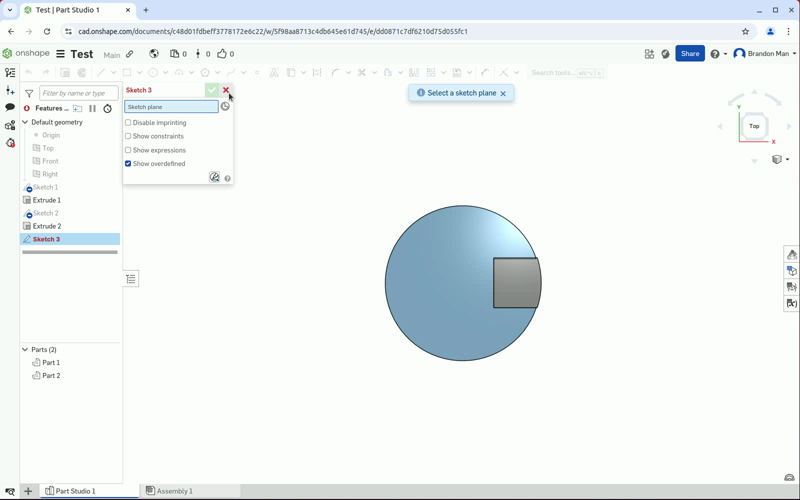
mouse_move(73, 150)
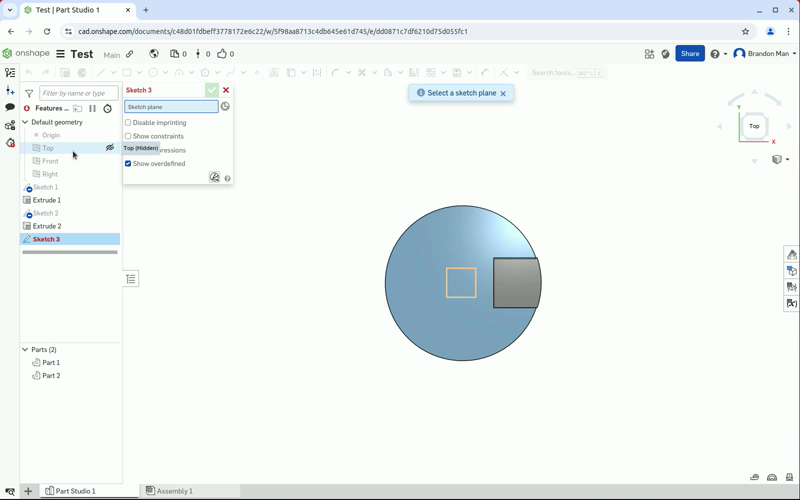
click(73, 150)
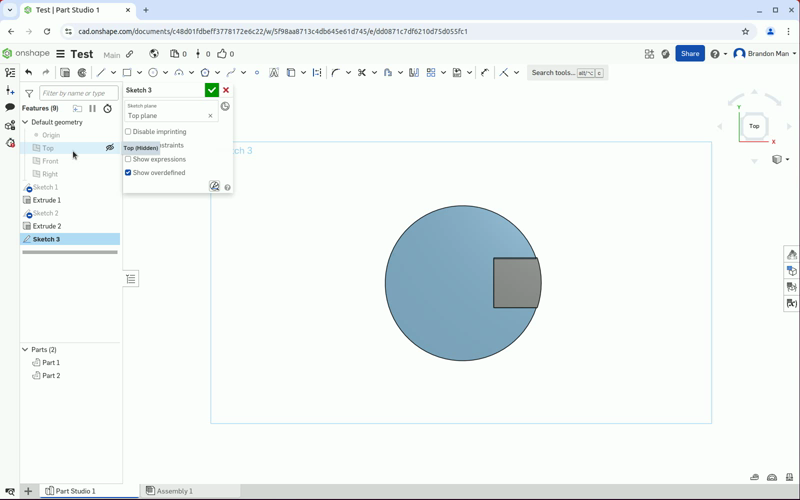
mouse_move(73, 352)
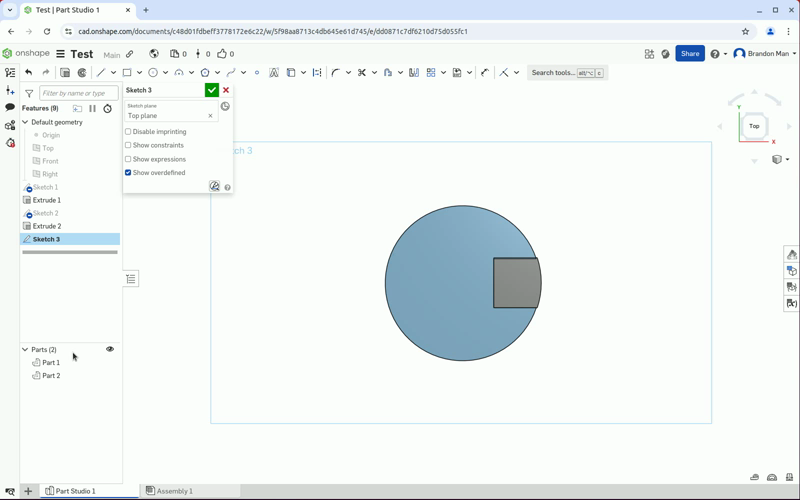
key(y)
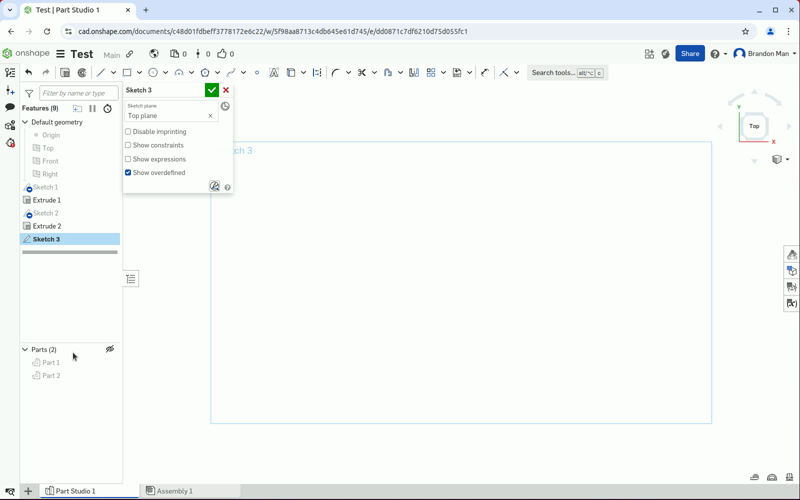
key(l)
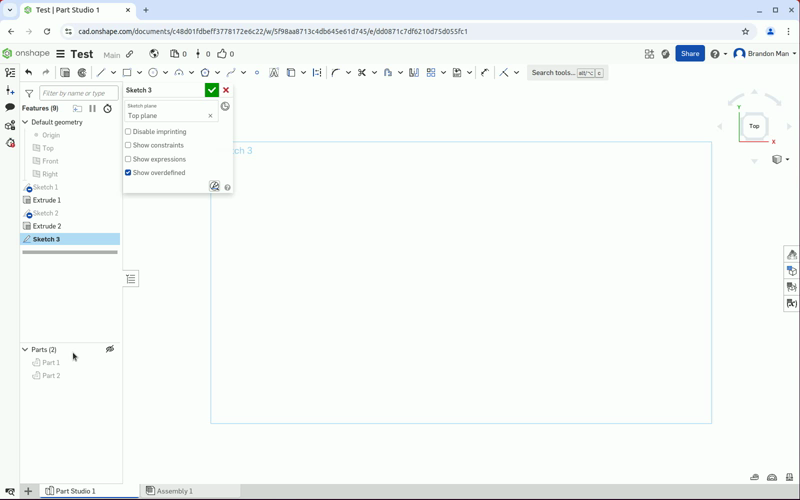
key_down(shift)
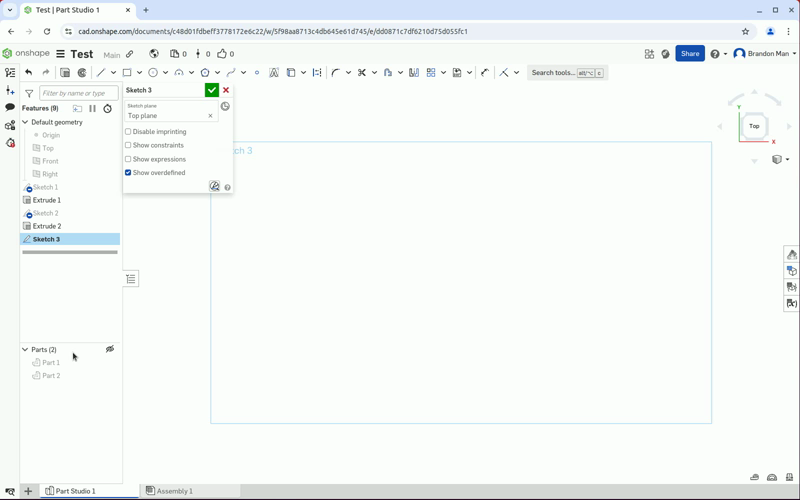
mouse_move(535, 307)
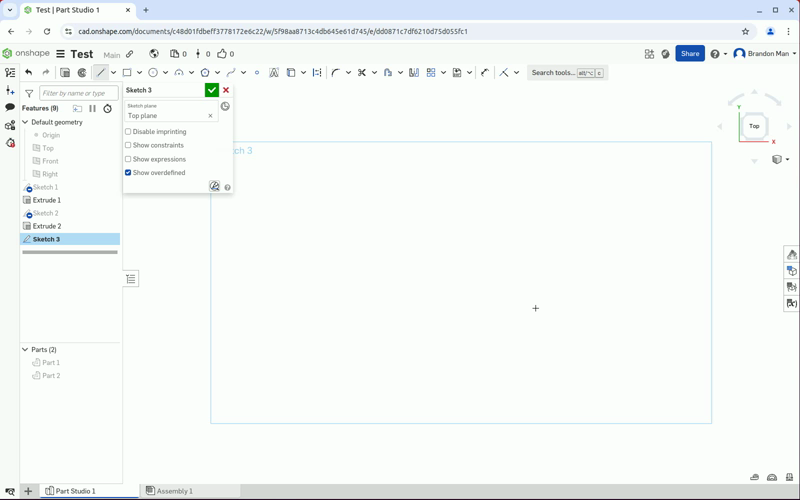
click(535, 307)
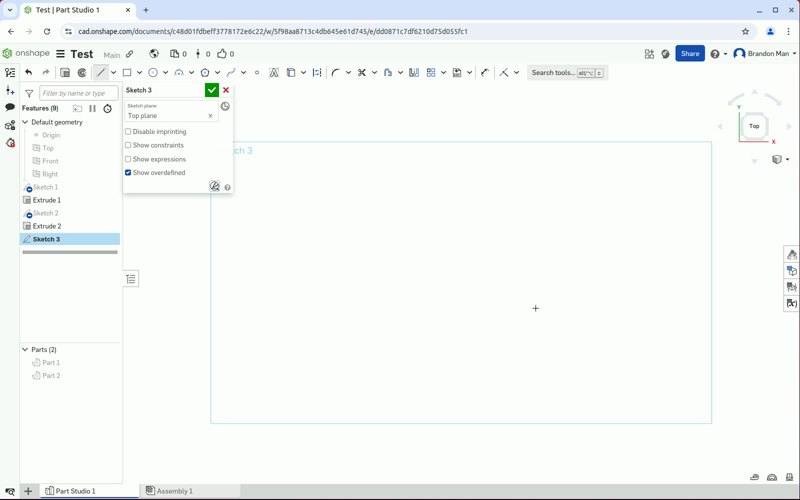
key_up(shift)
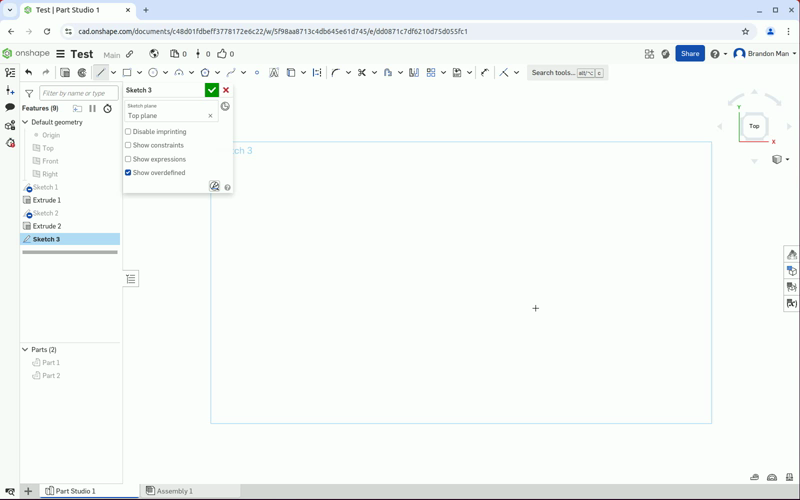
key_down(shift)
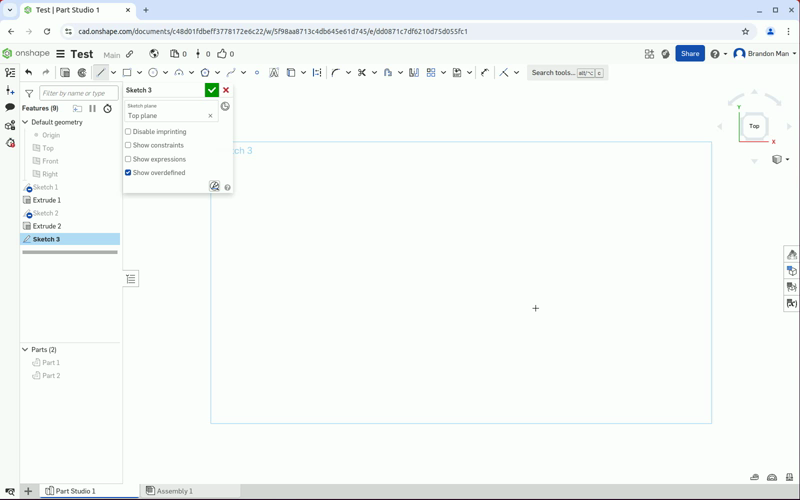
mouse_move(565, 307)
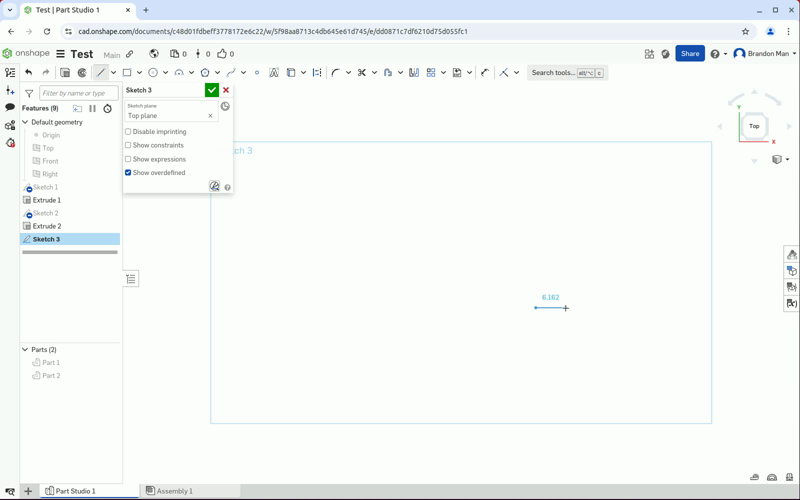
mouse_move(573, 307)
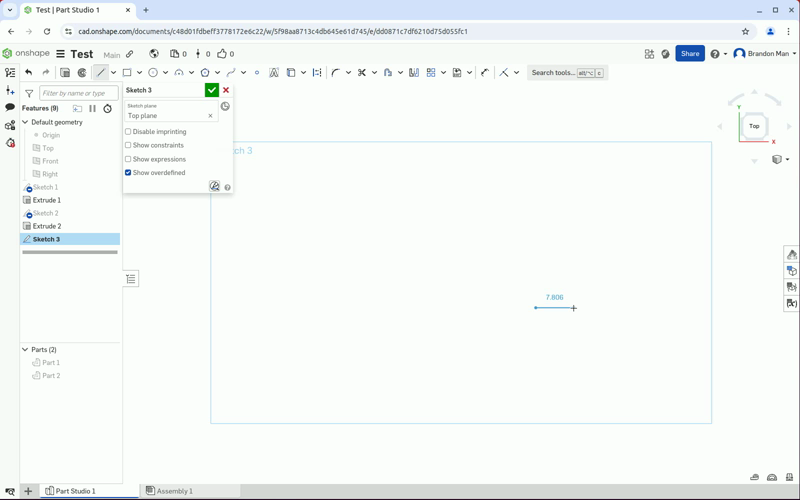
click(573, 307)
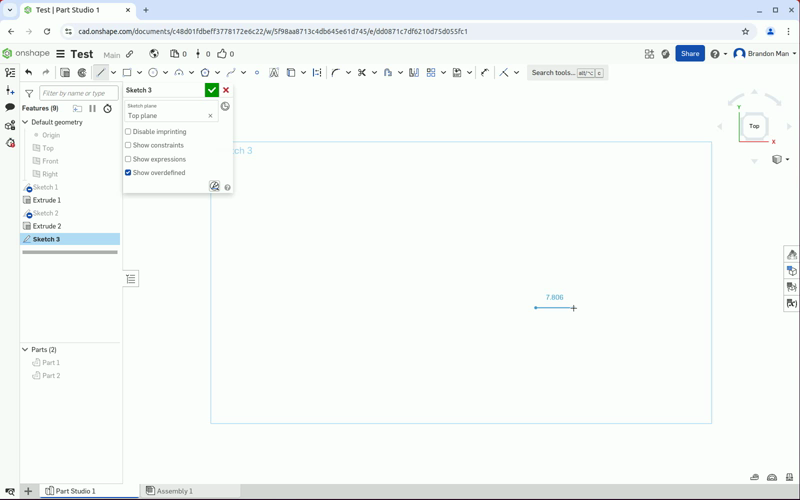
key_up(shift)
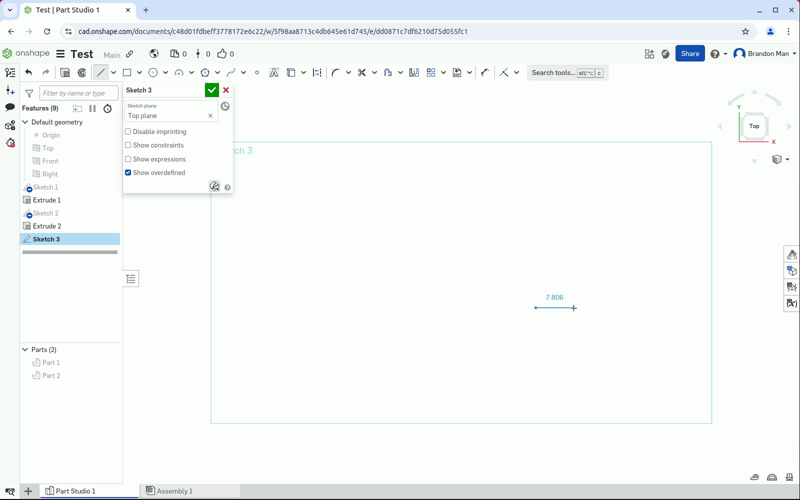
key_down(shift)
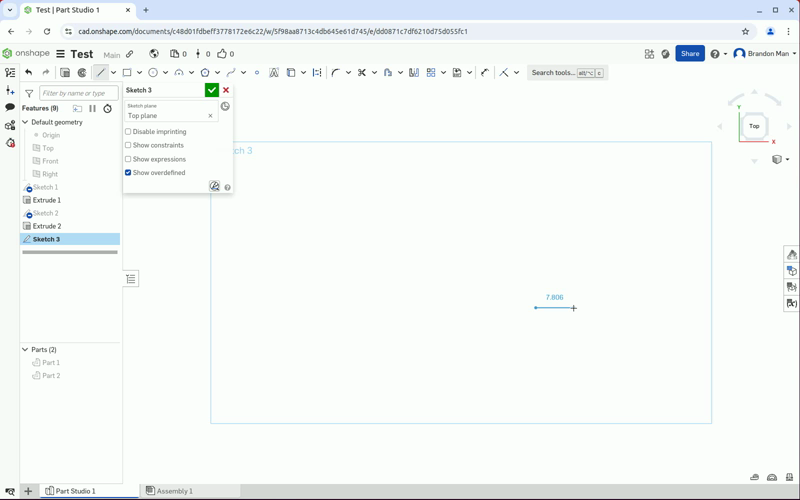
mouse_move(589, 307)
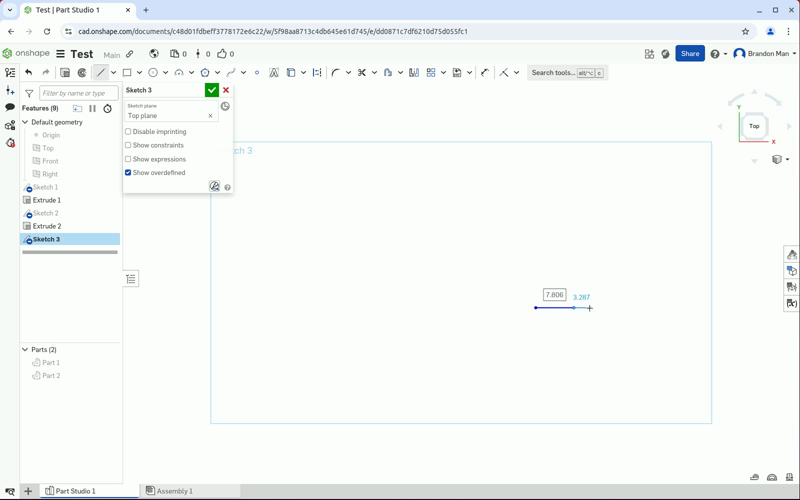
mouse_move(573, 257)
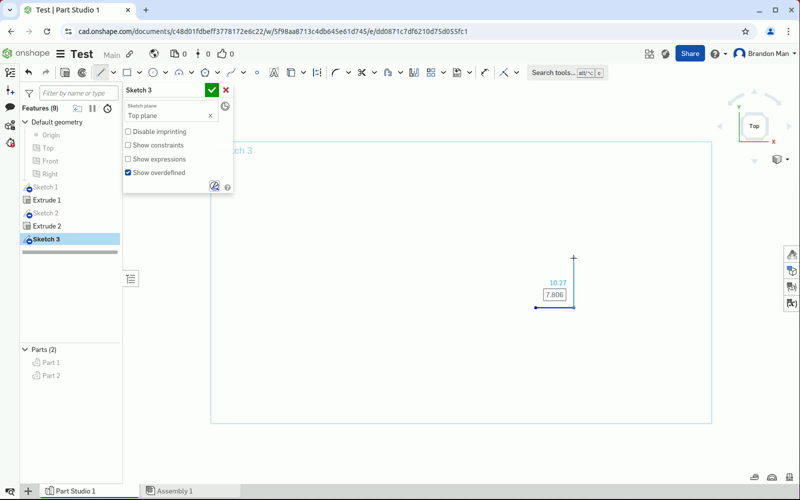
click(573, 257)
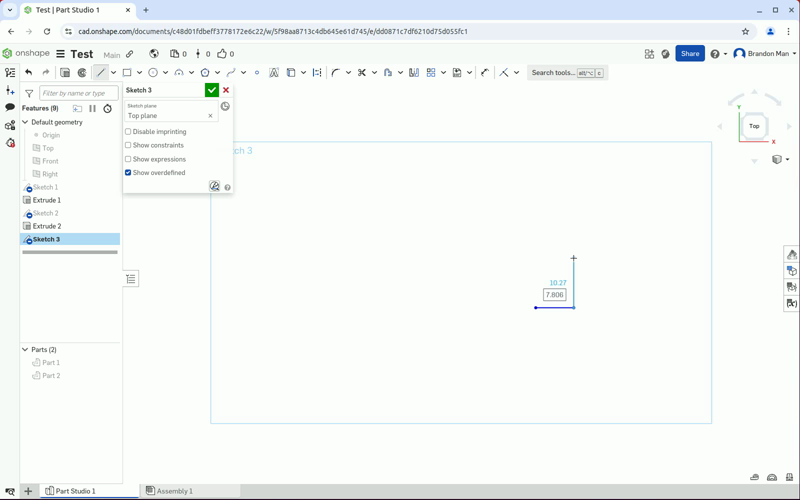
key_up(shift)
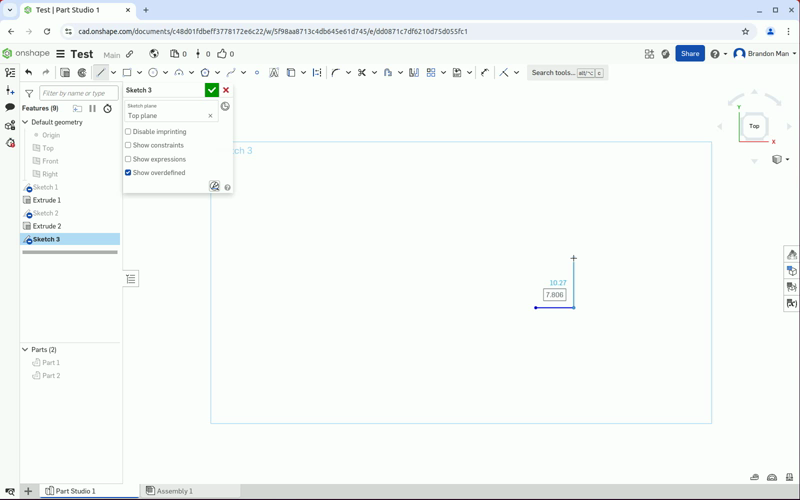
key_down(shift)
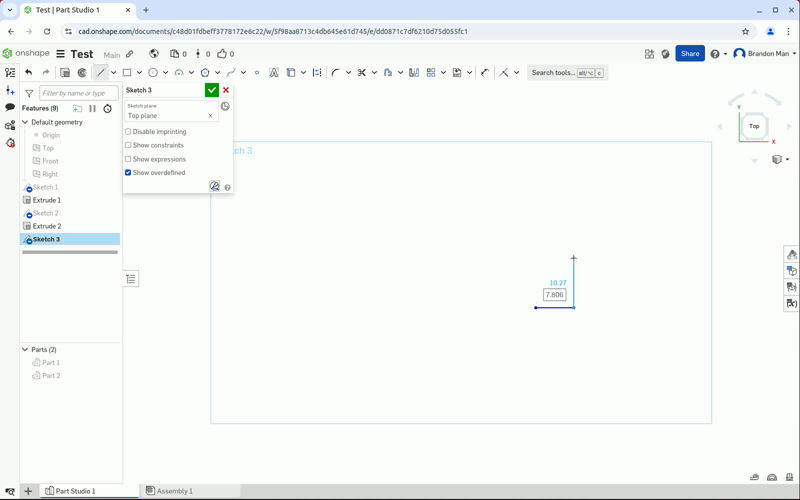
mouse_move(589, 257)
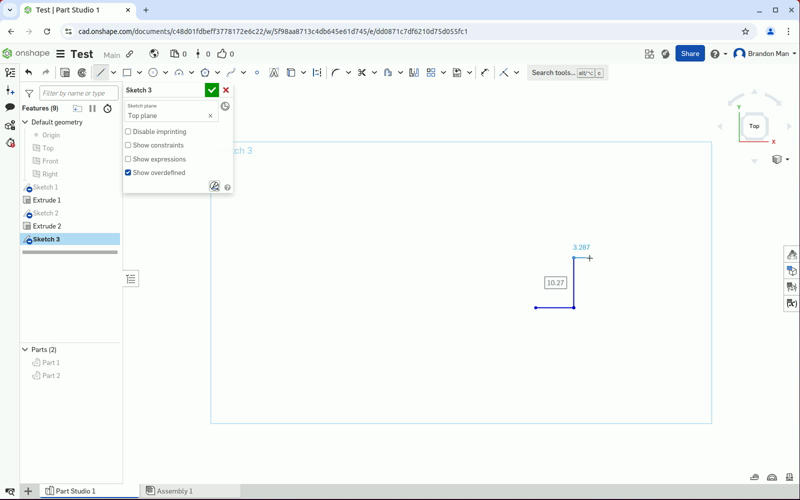
mouse_move(535, 257)
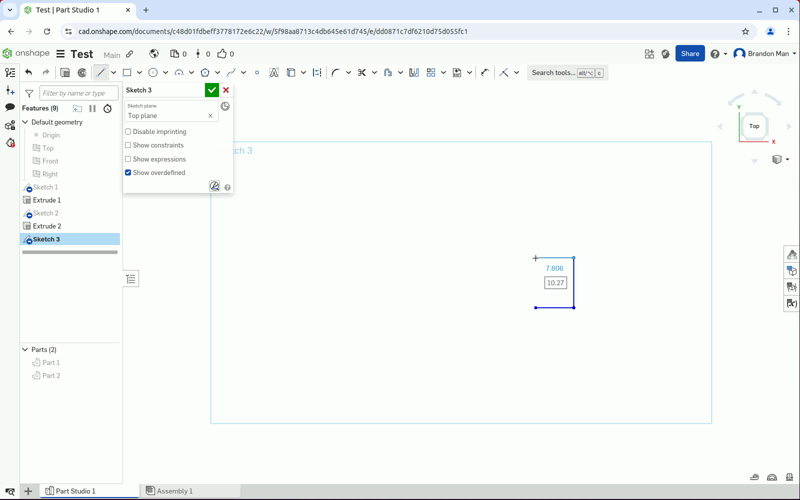
click(535, 257)
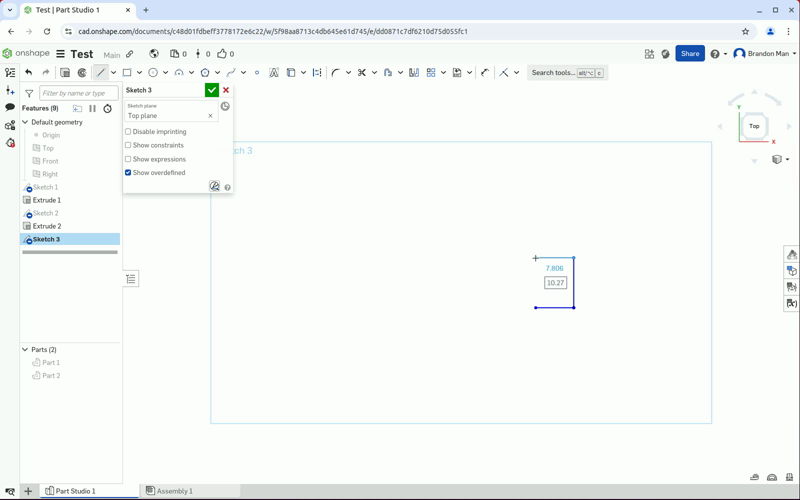
key_up(shift)
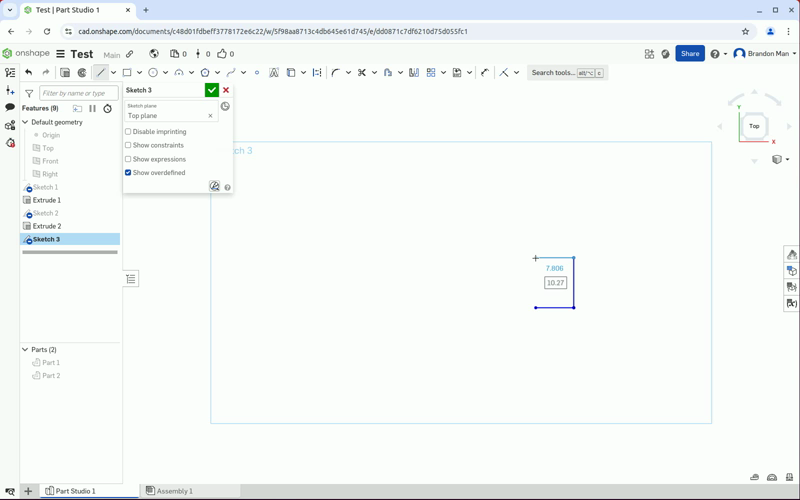
key(esc)
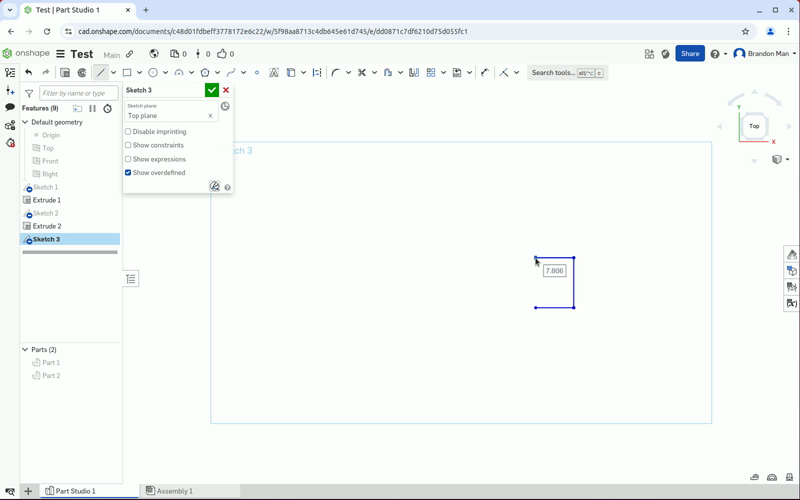
key(a)
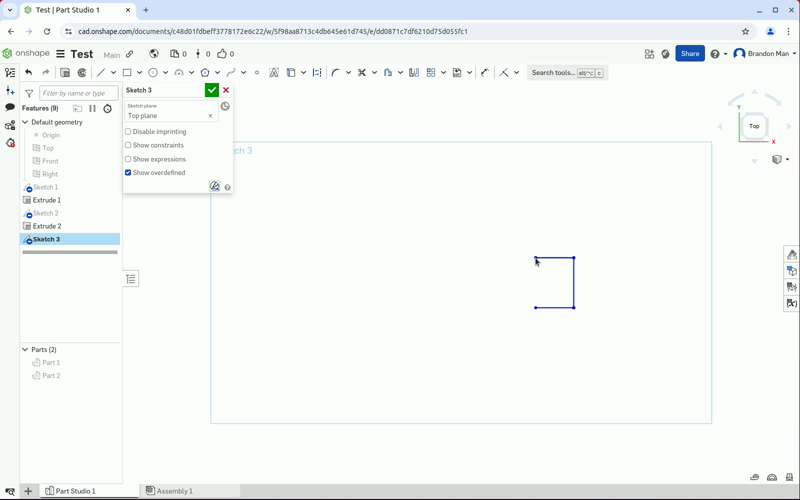
mouse_move(535, 257)
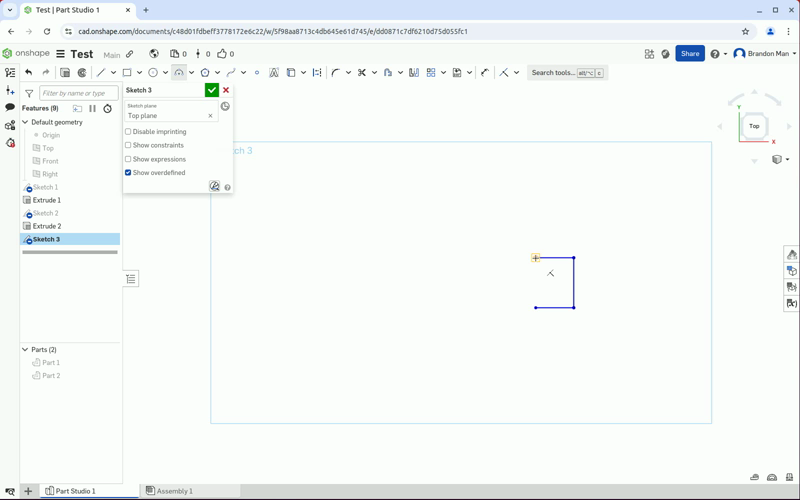
click(535, 257)
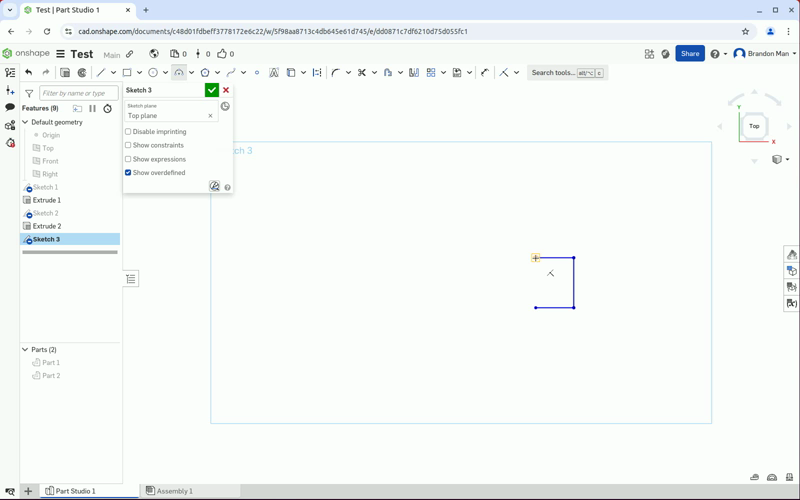
mouse_move(535, 307)
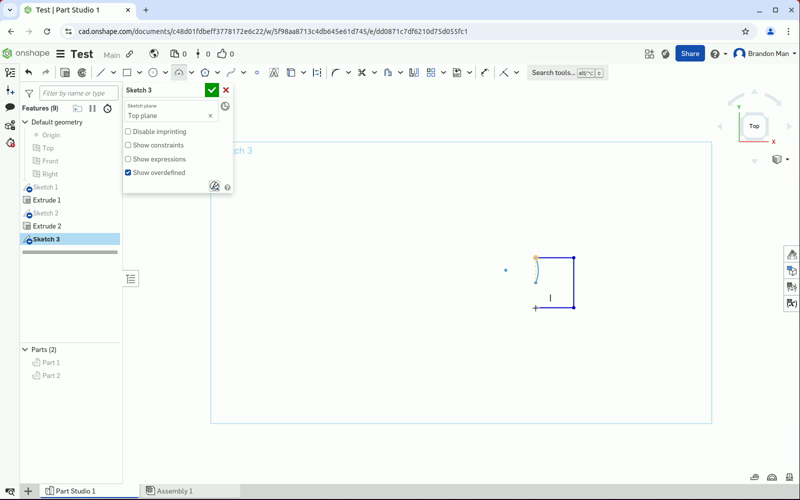
click(535, 307)
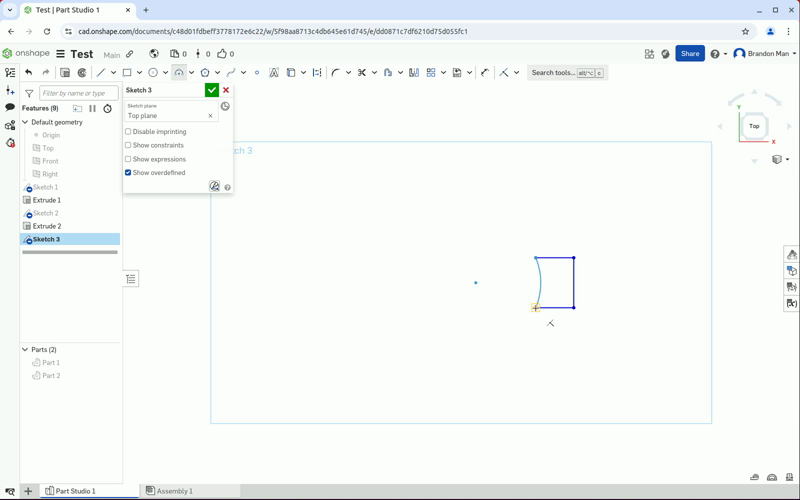
key_down(shift)
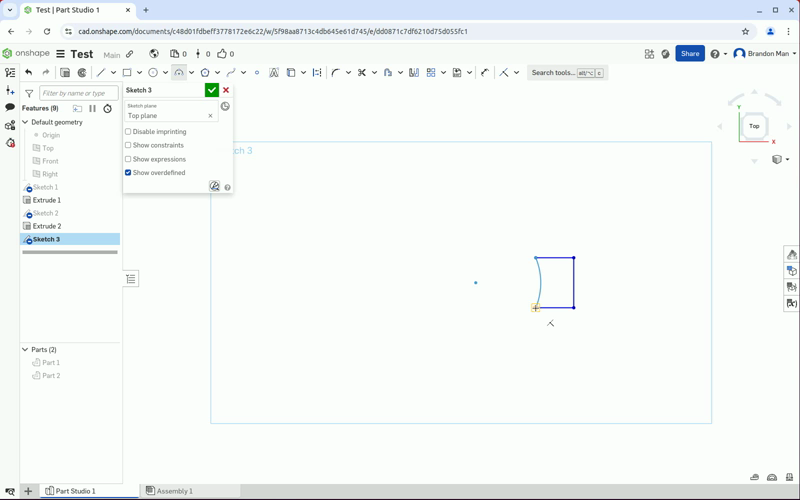
mouse_move(539, 282)
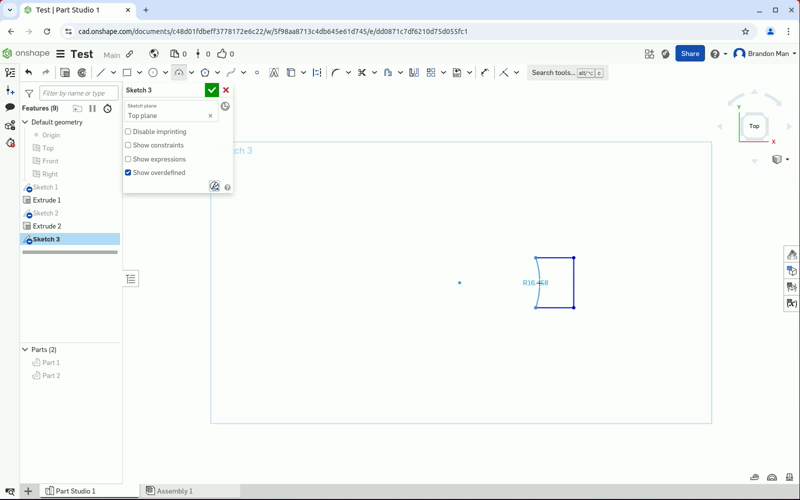
click(539, 282)
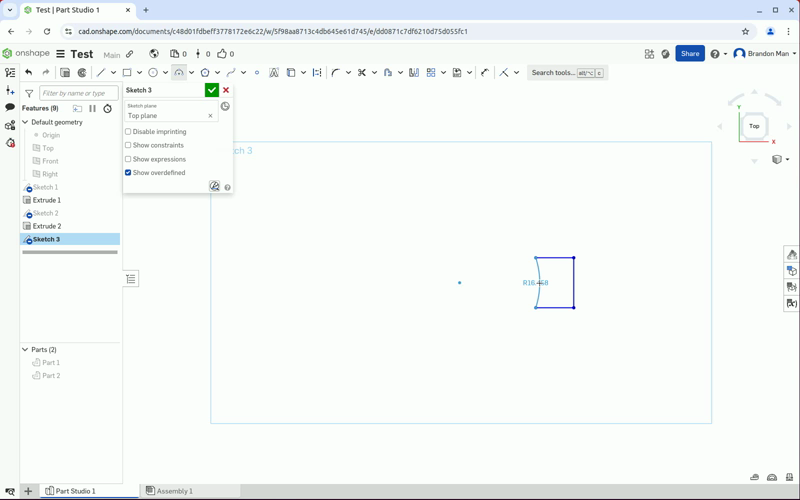
key_up(shift)
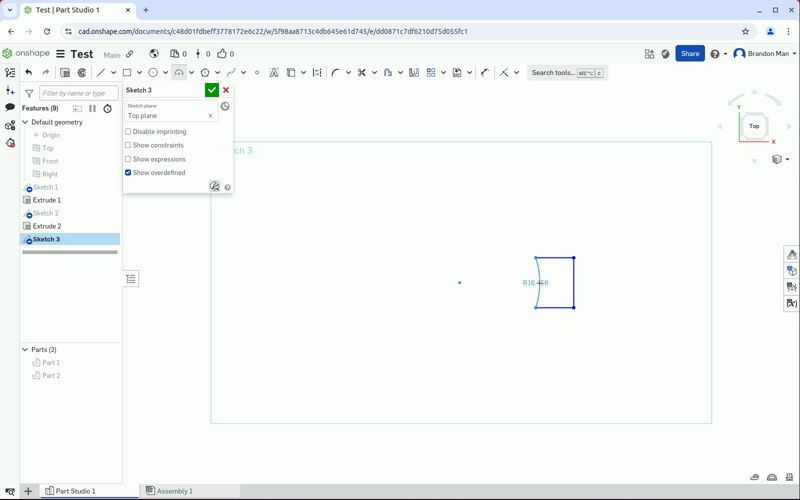
key(esc)
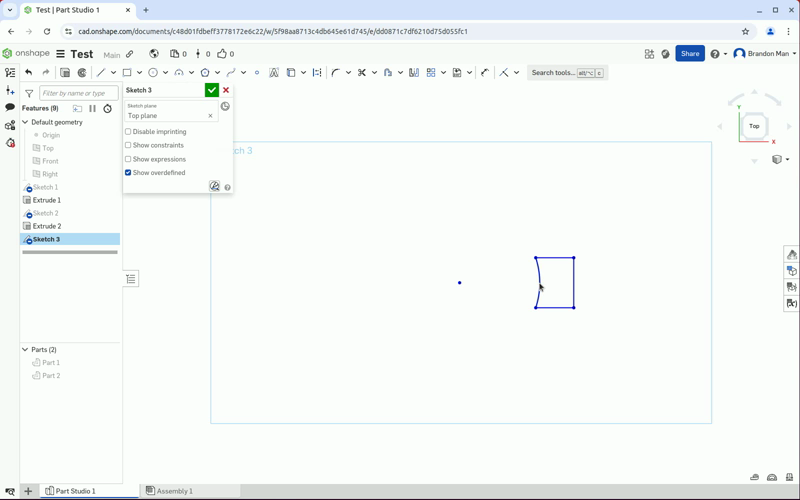
mouse_move(568, 286)
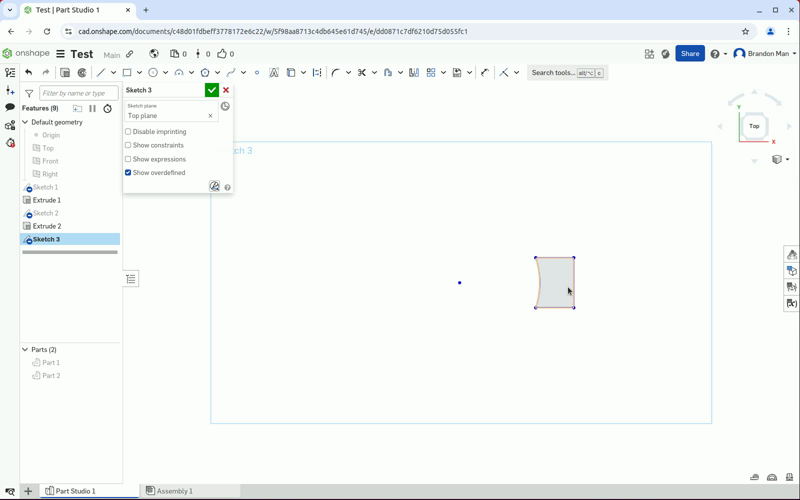
scroll(6)
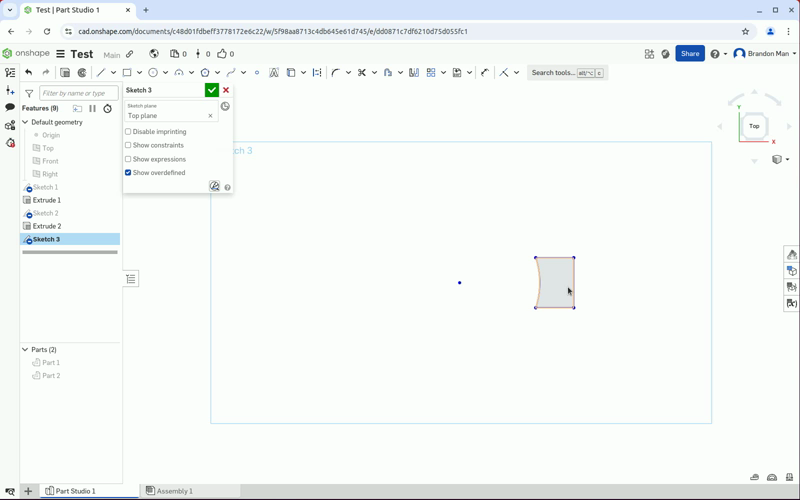
scroll(6)
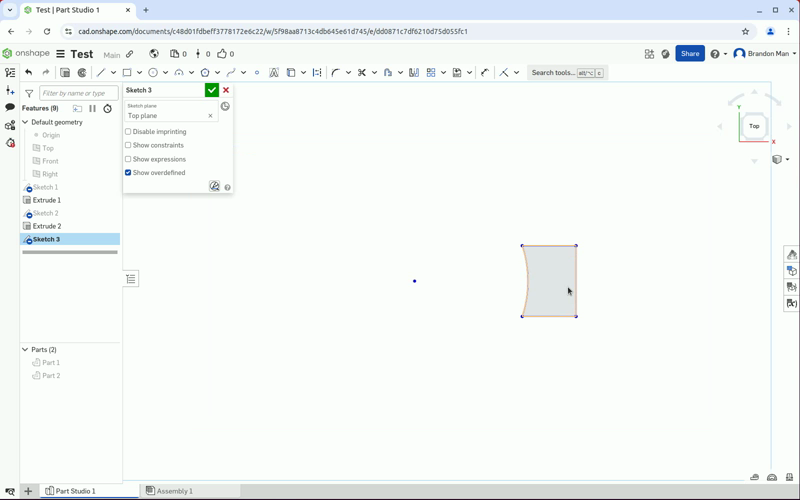
scroll(6)
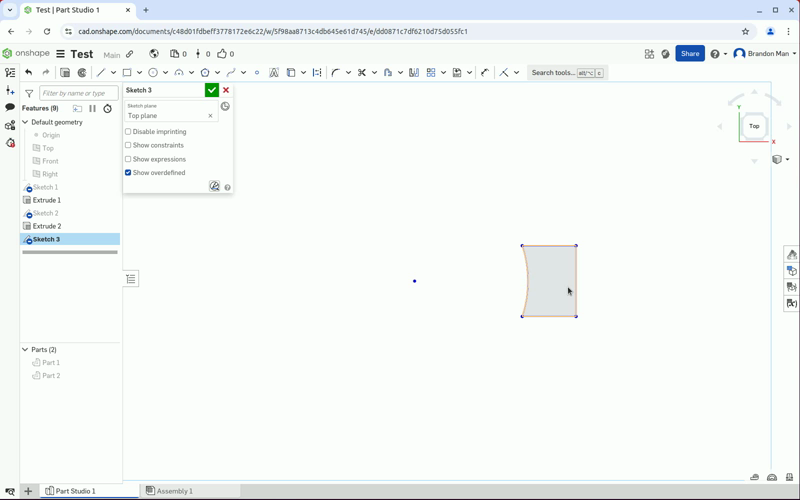
scroll(6)
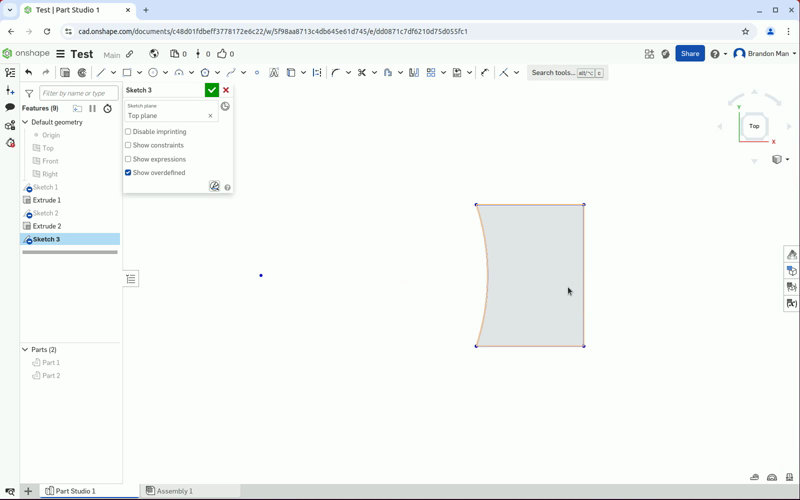
scroll(6)
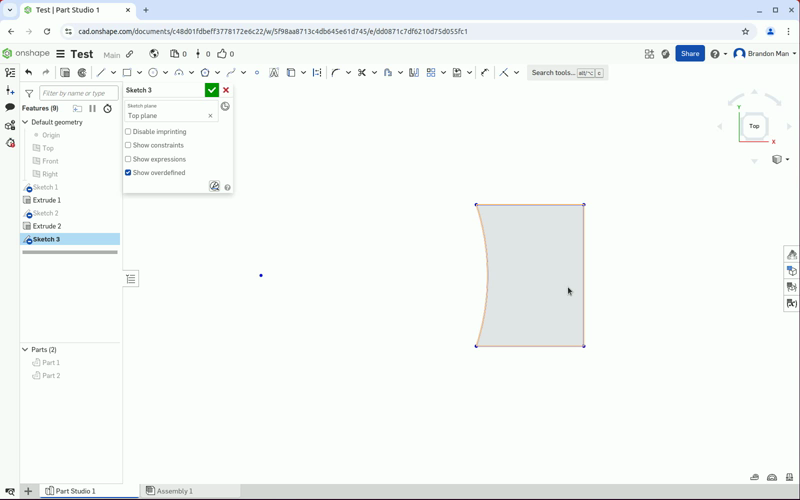
scroll(6)
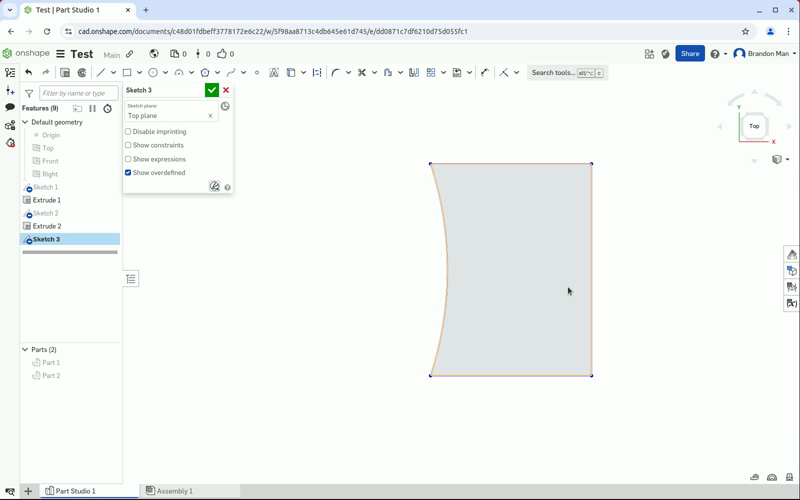
scroll(6)
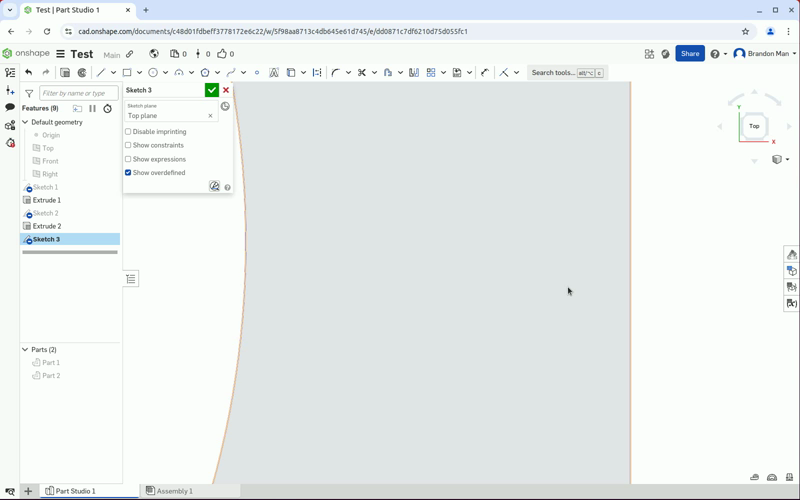
click(568, 286)
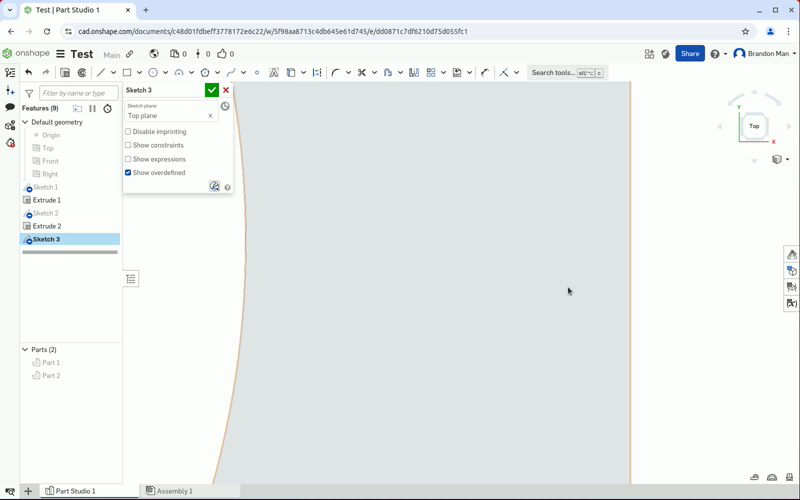
scroll(-6)
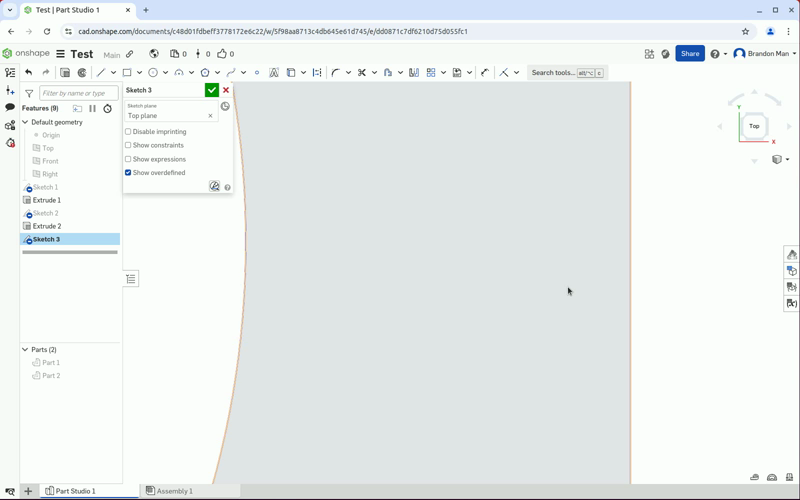
scroll(-6)
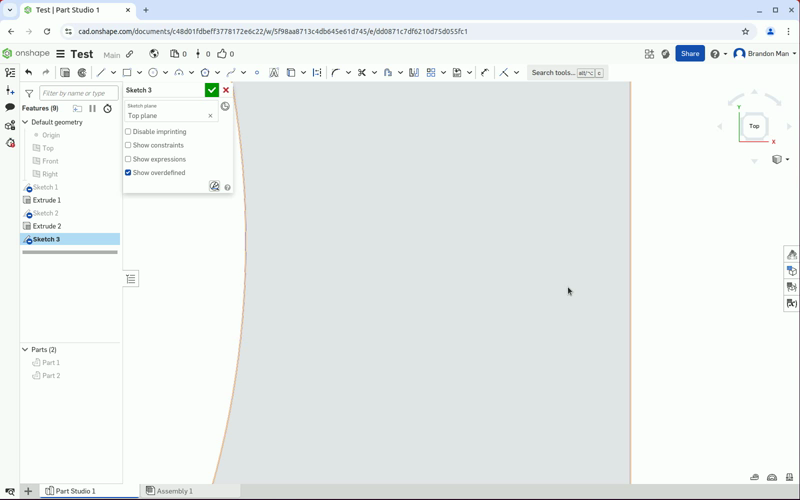
scroll(-6)
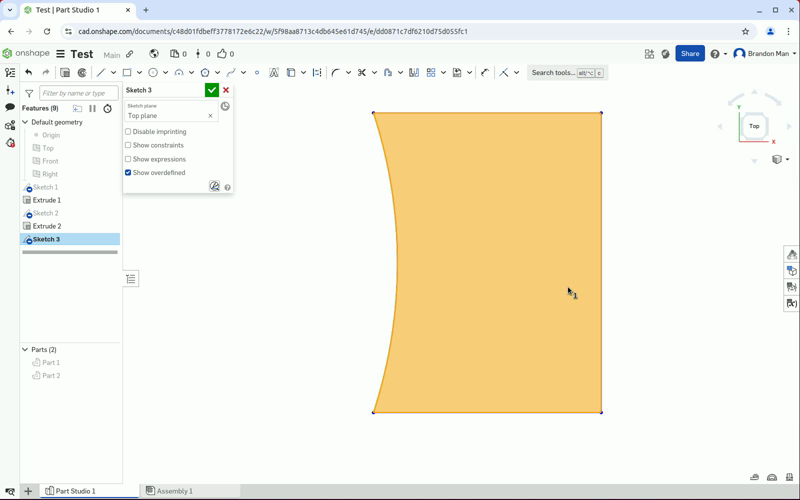
scroll(-6)
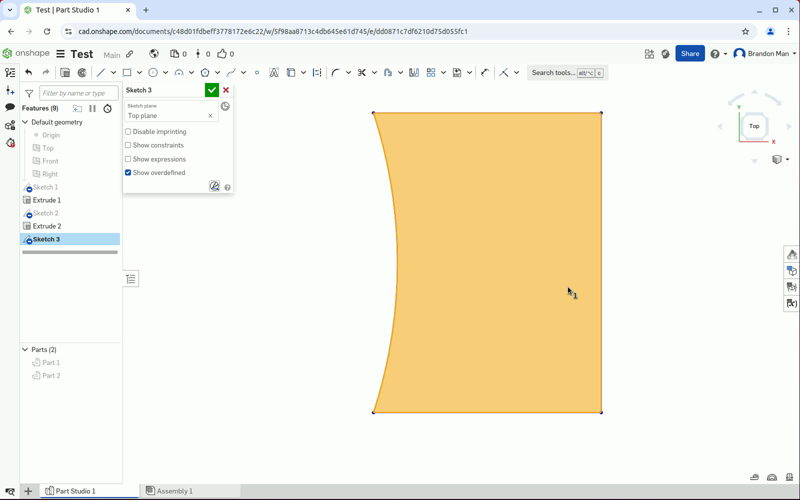
scroll(-6)
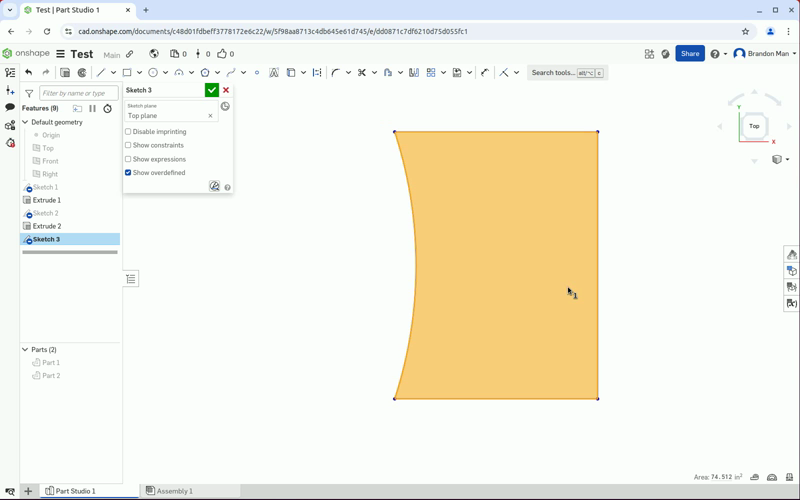
scroll(-6)
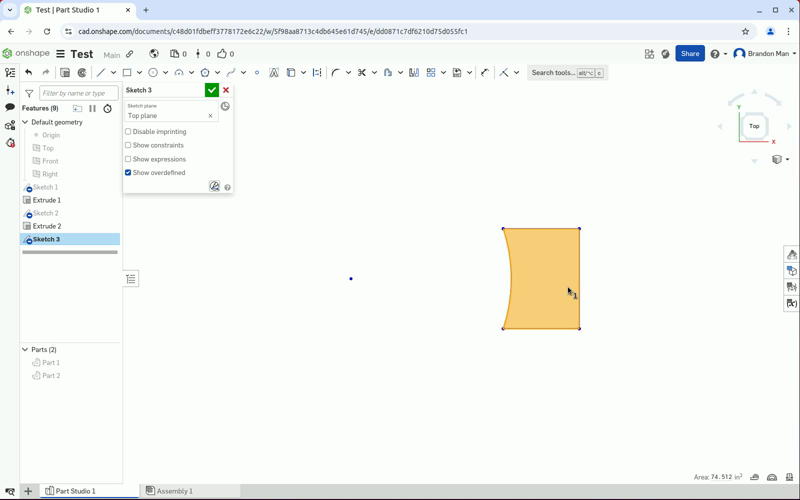
scroll(-6)
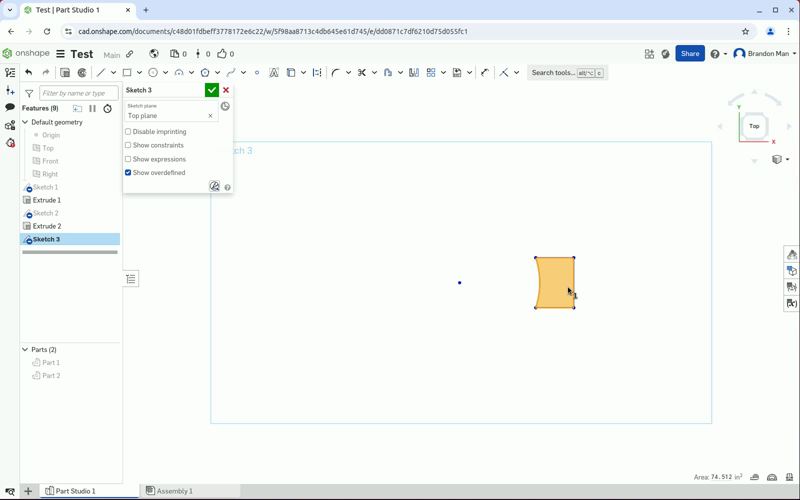
mouse_move(73, 352)
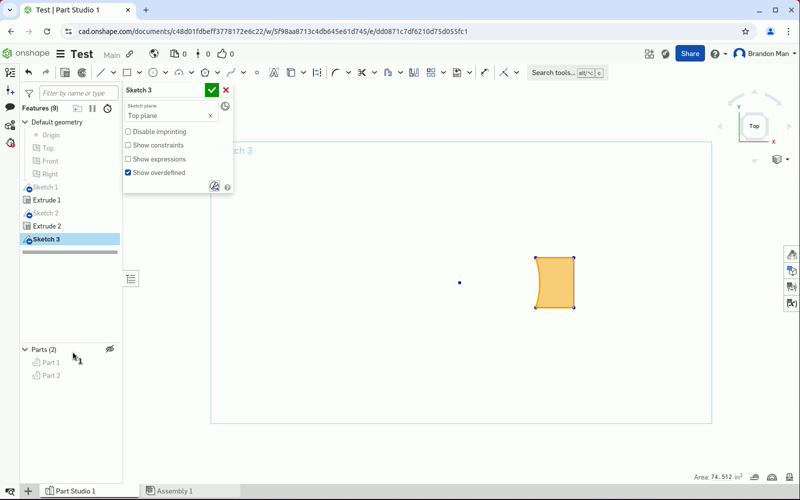
key(shift+y)
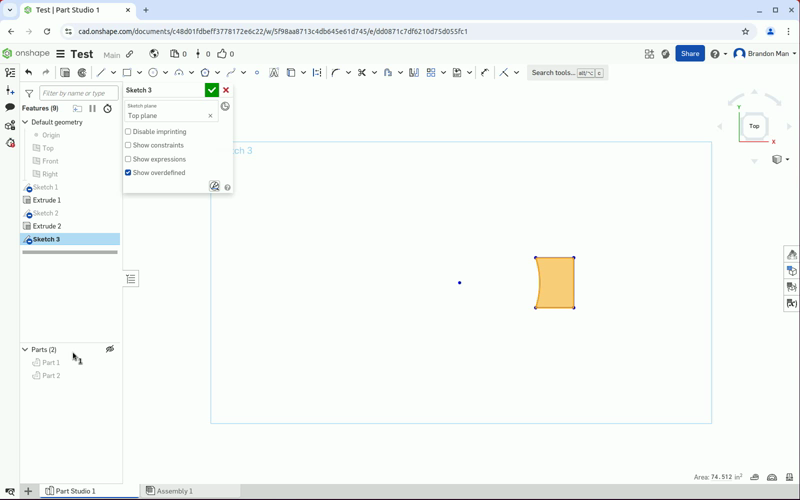
key(shift+e)
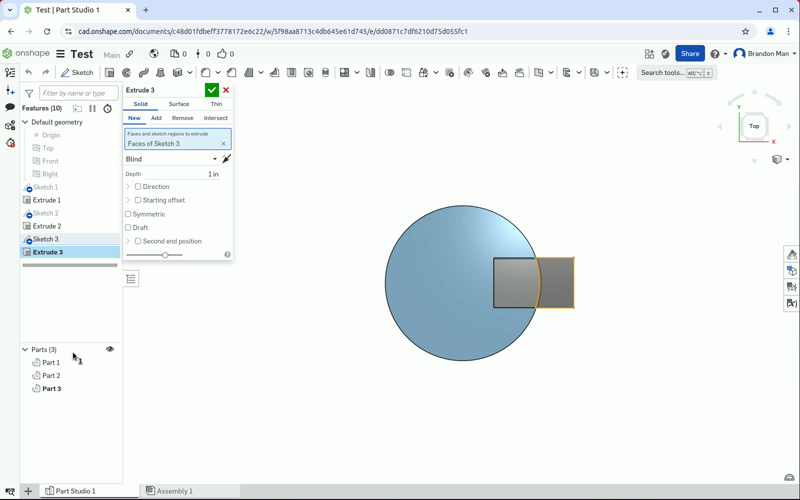
mouse_move(143, 106)
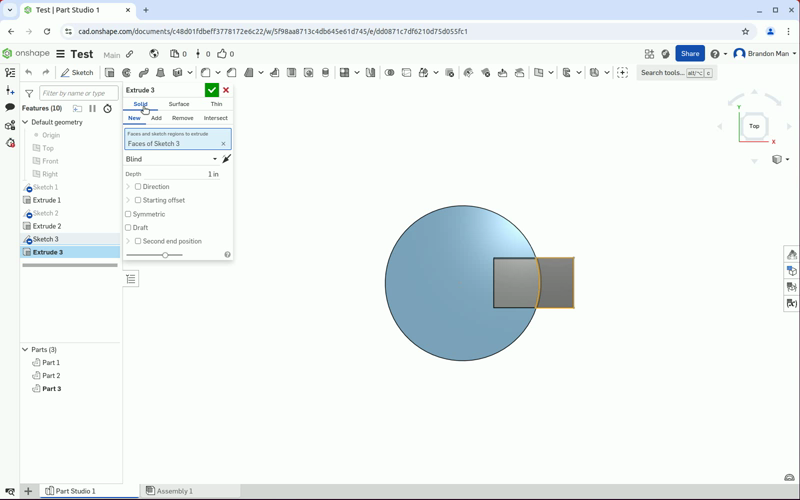
click(143, 106)
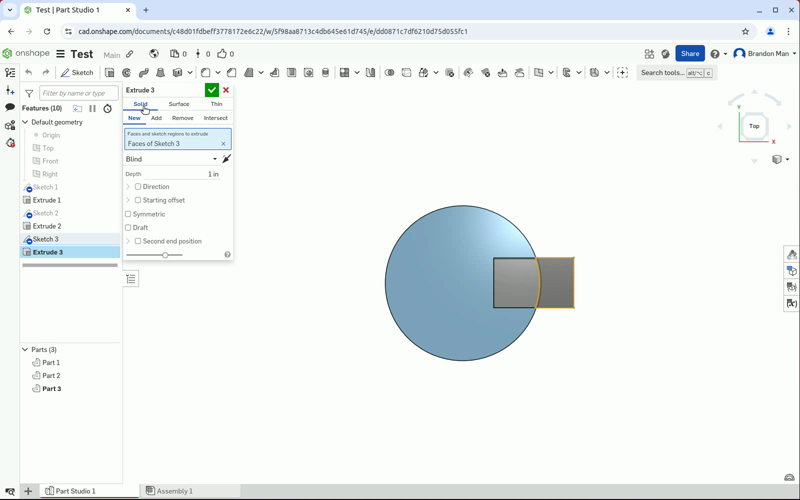
mouse_move(137, 120)
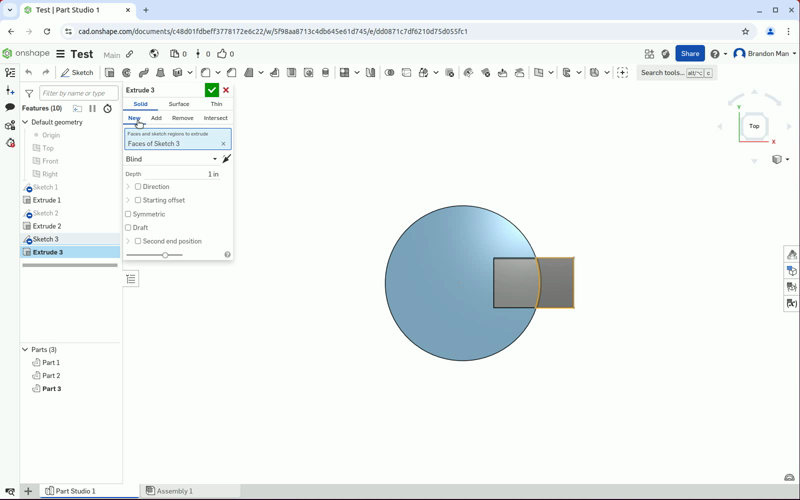
click(137, 120)
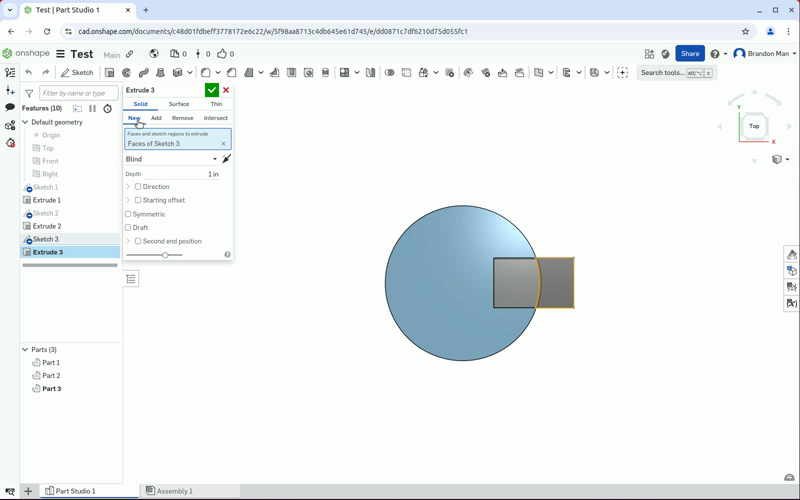
key(tab, 4)
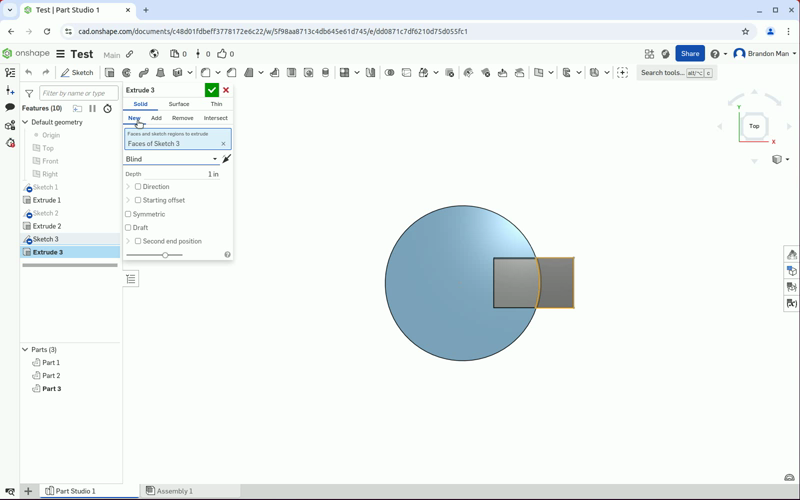
text(4.092)
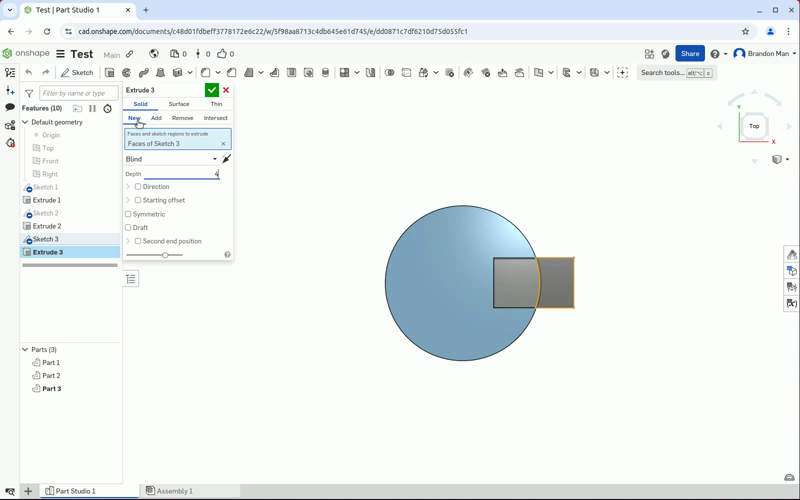
key(enter)
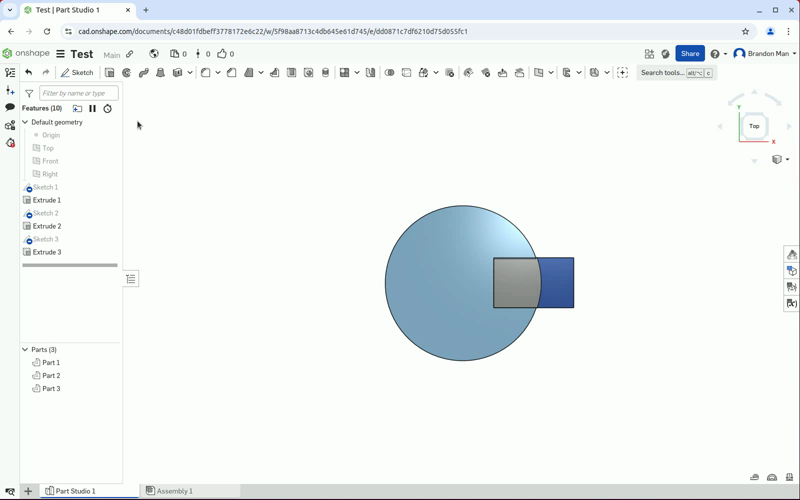
key(shift+h)
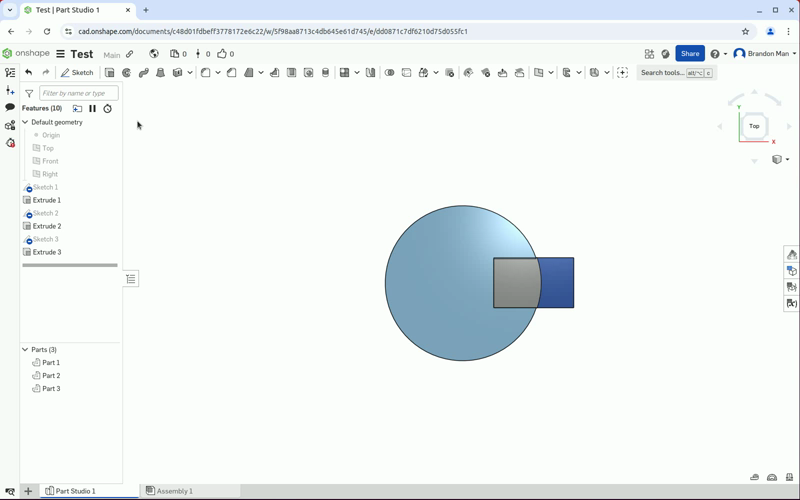
key(shift+h)
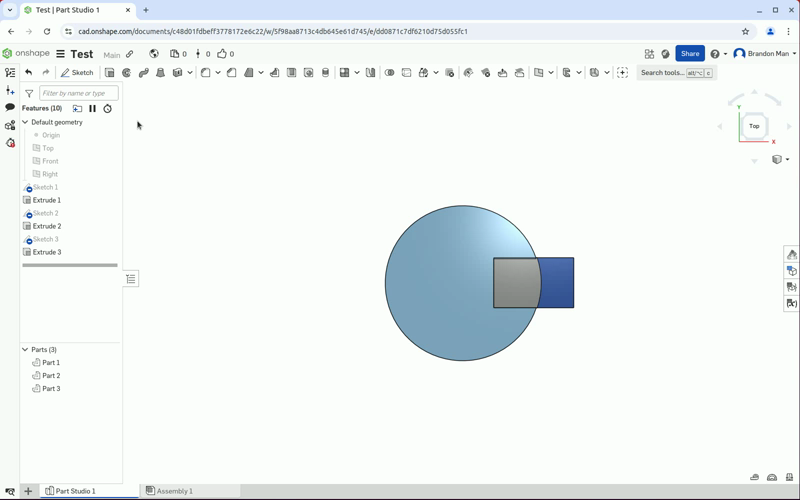
key(shift+7)
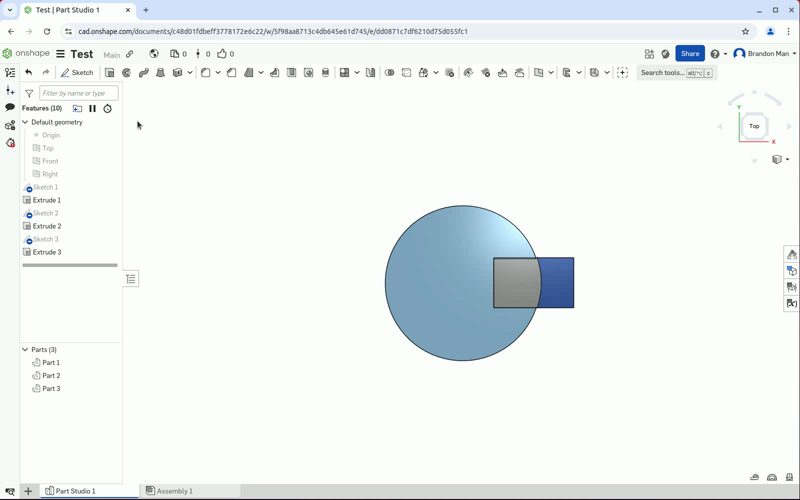
key(up, 3)
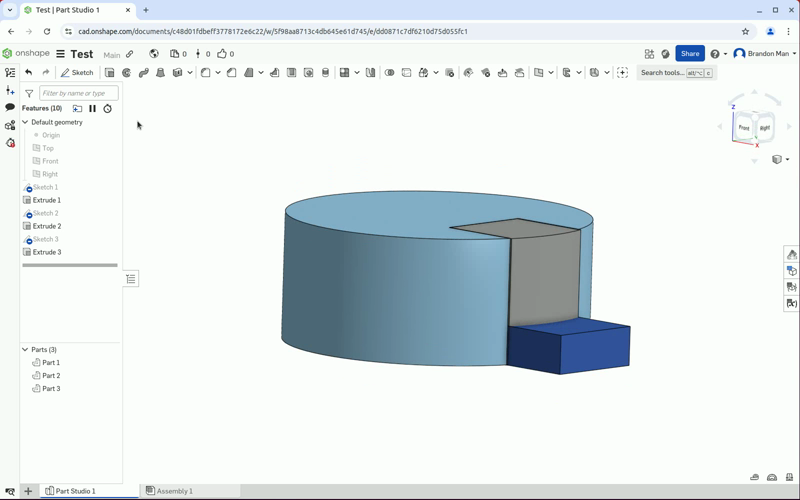
key(left, 3)
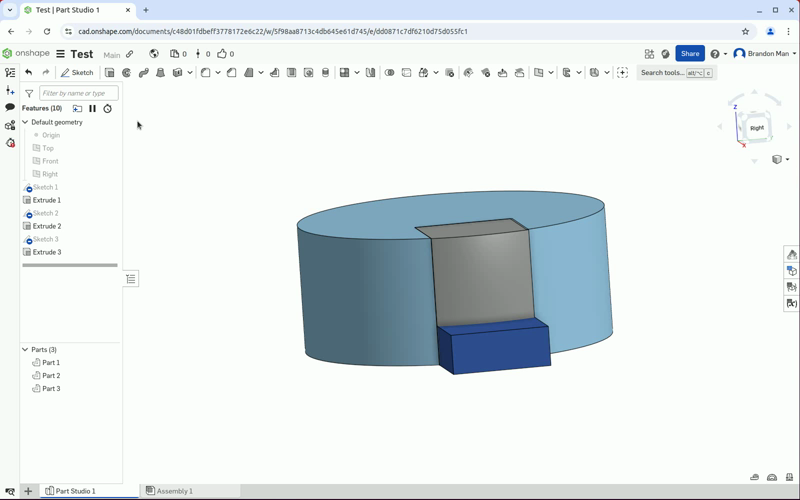
key(right, 3)
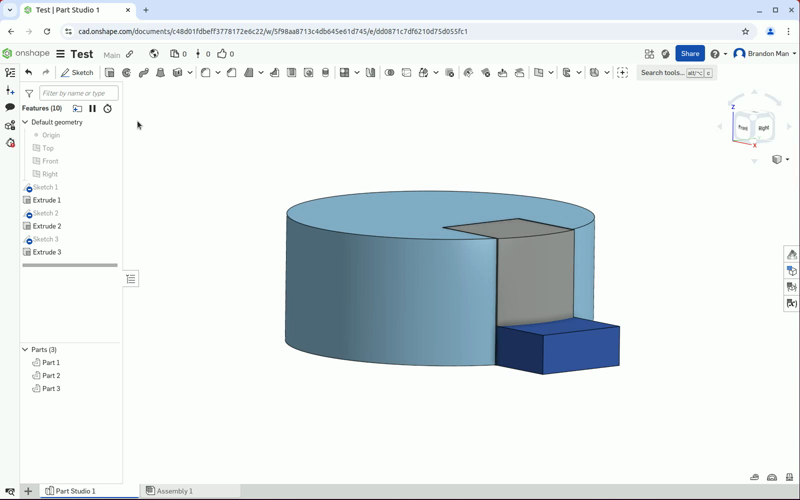
key(down, 3)
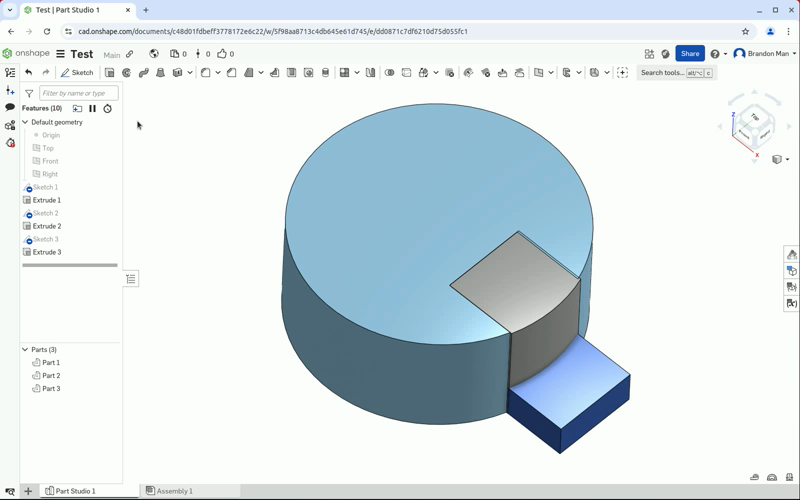
mouse_move(73, 189)
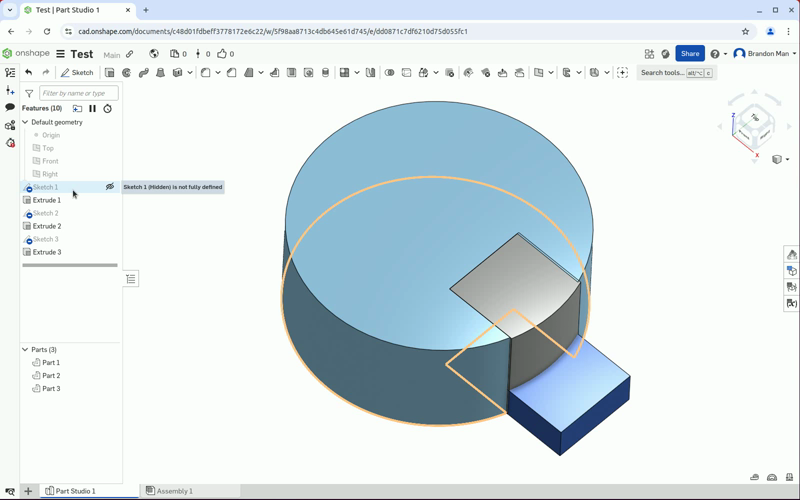
click(73, 189)